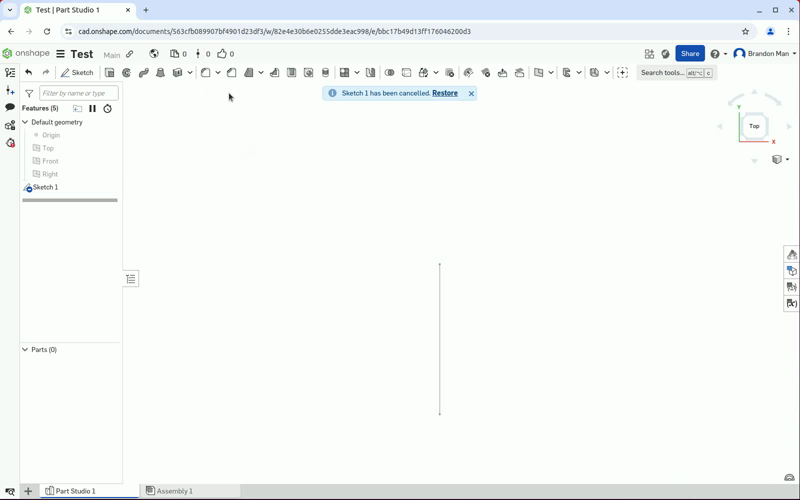
key(shift+h)
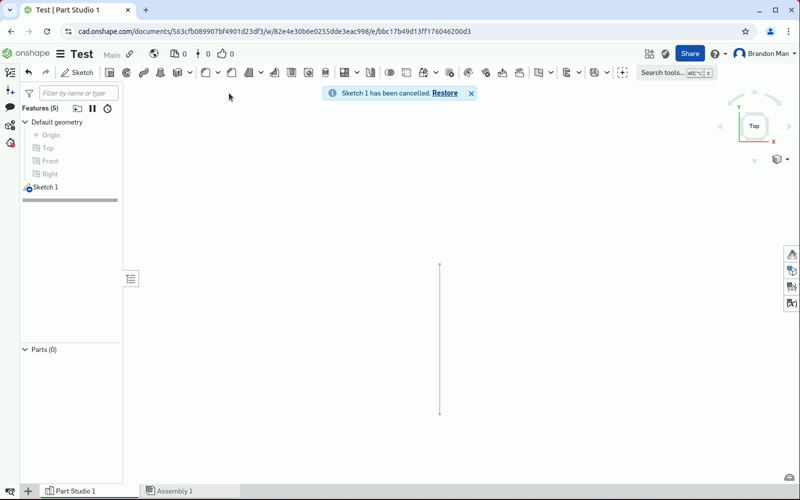
key(shift+s)
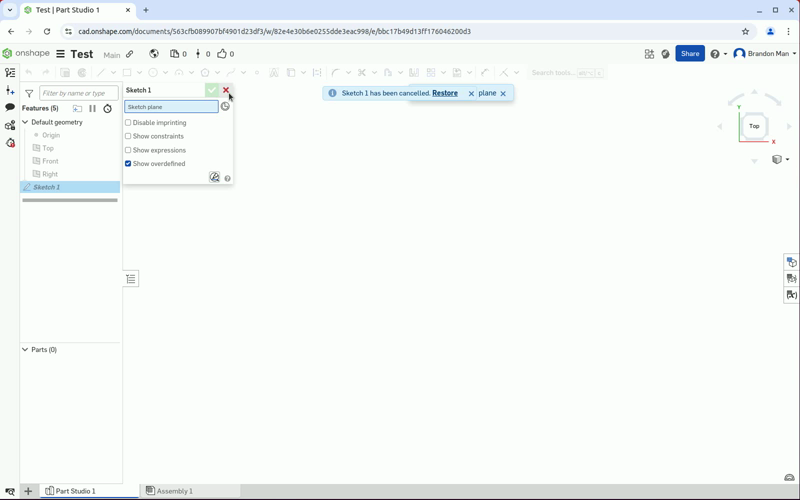
mouse_move(73, 150)
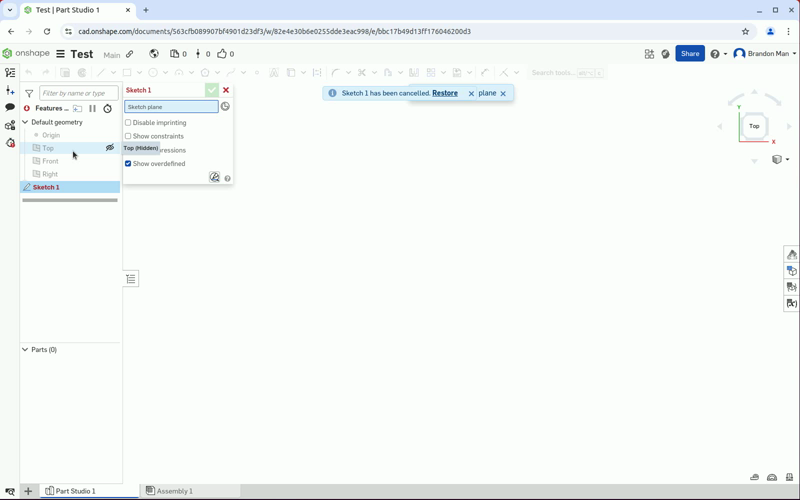
click(73, 150)
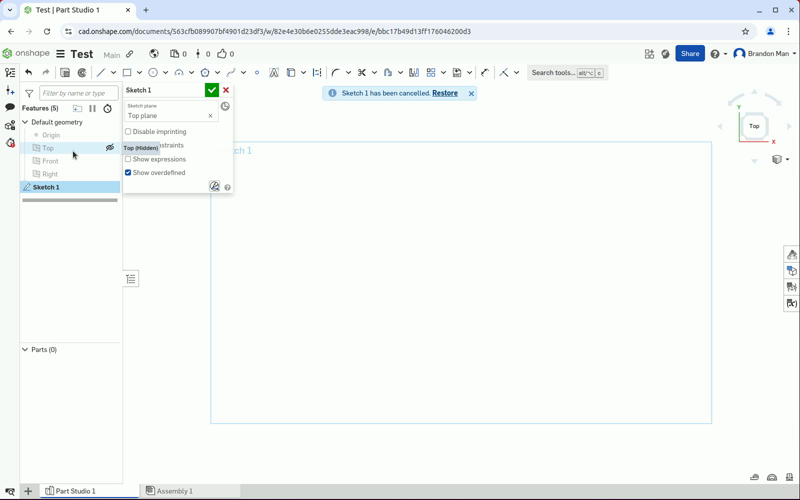
mouse_move(73, 352)
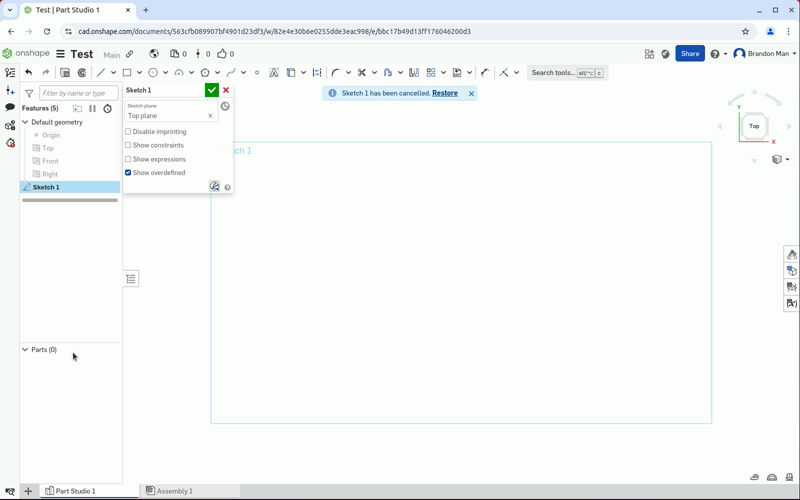
key(y)
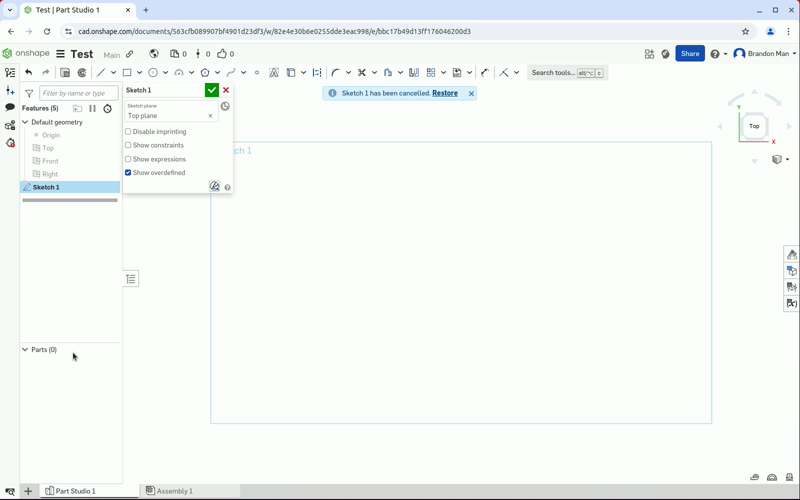
key(l)
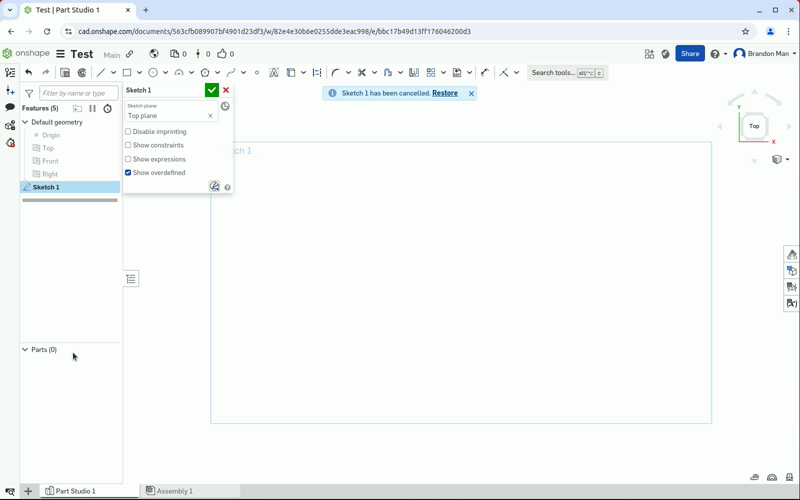
key_down(shift)
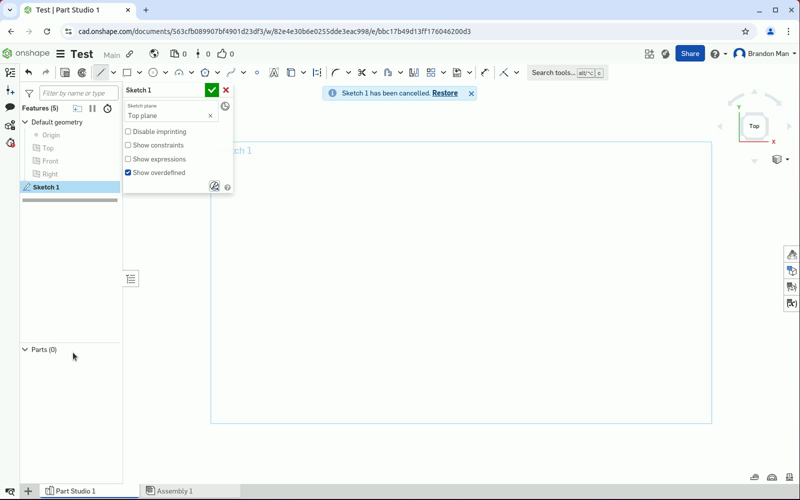
mouse_move(348, 297)
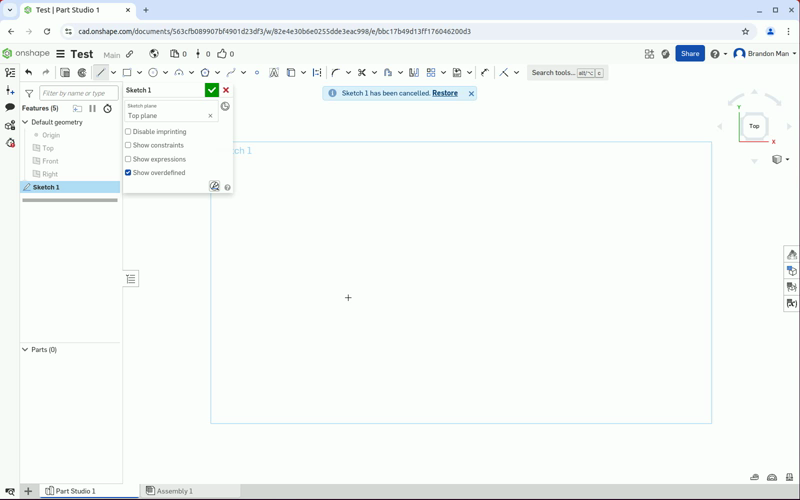
click(348, 297)
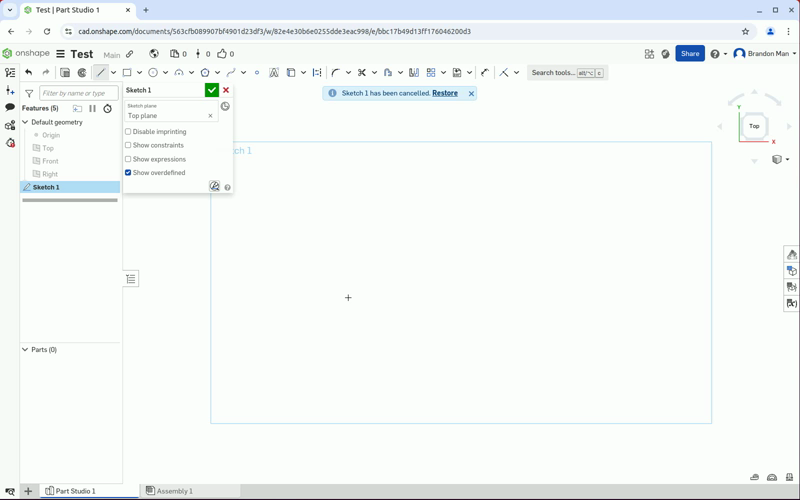
key_up(shift)
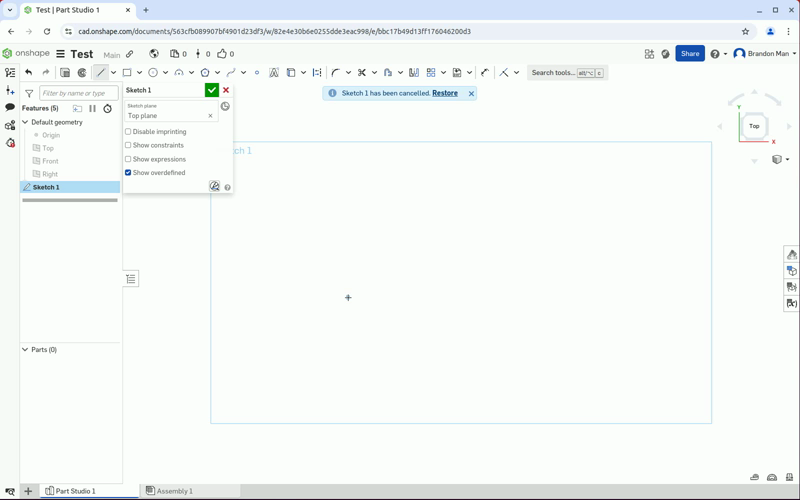
key_down(shift)
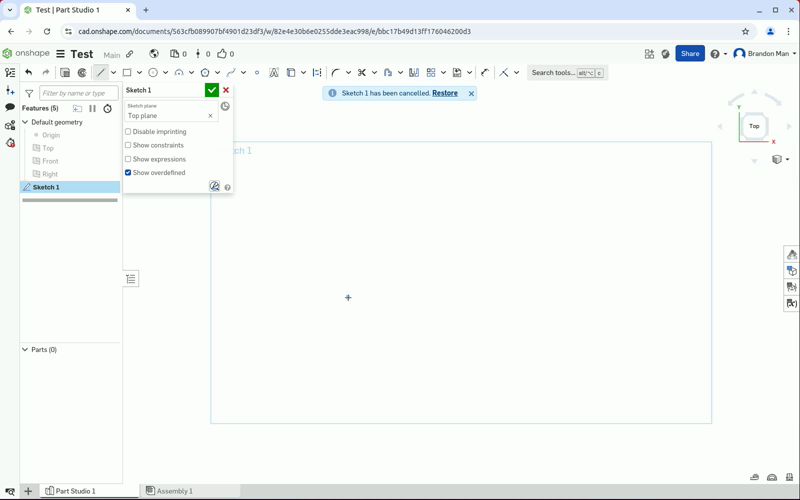
mouse_move(434, 297)
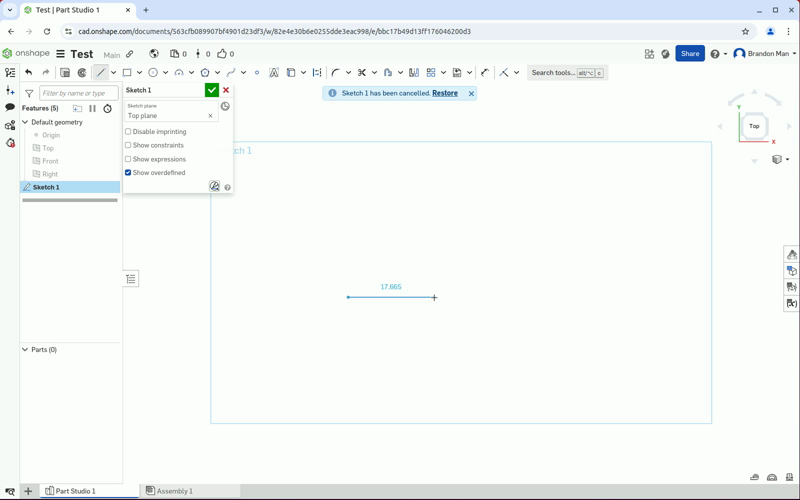
click(434, 297)
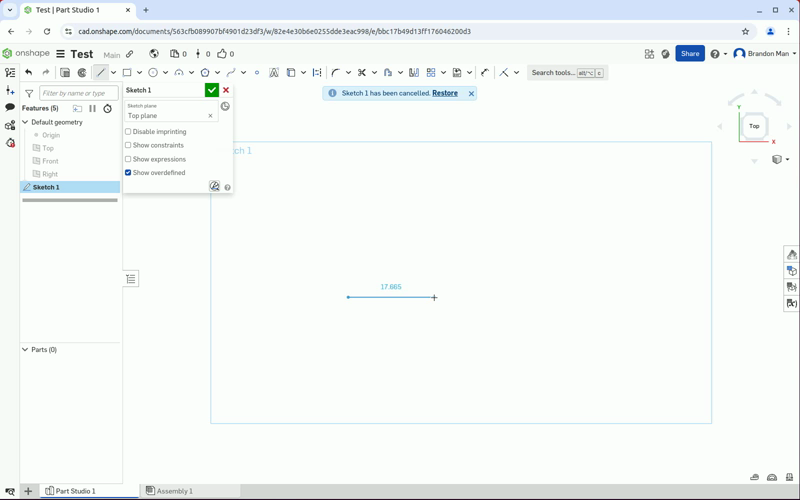
key_up(shift)
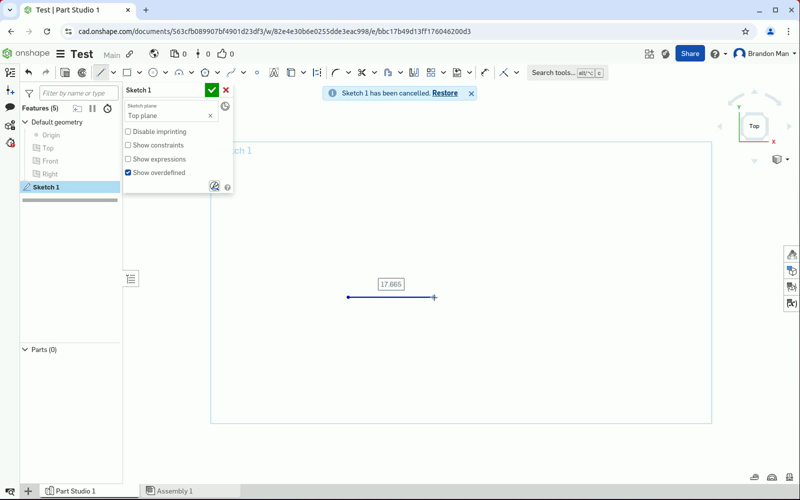
key(esc)
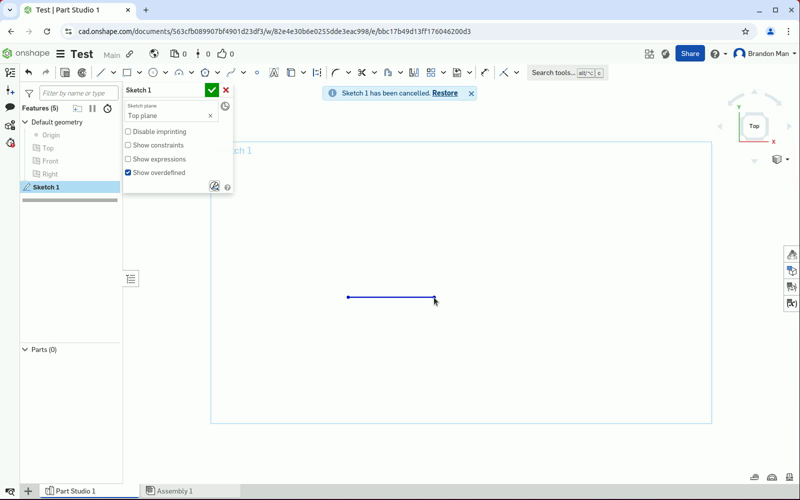
key(a)
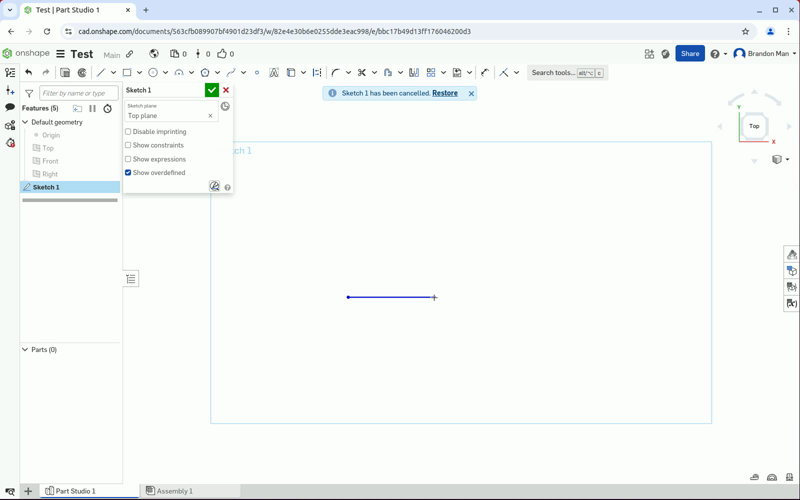
mouse_move(434, 297)
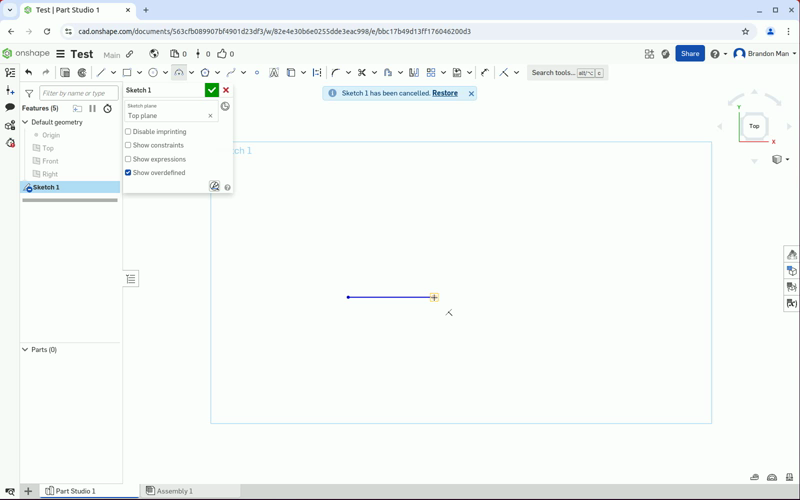
click(434, 297)
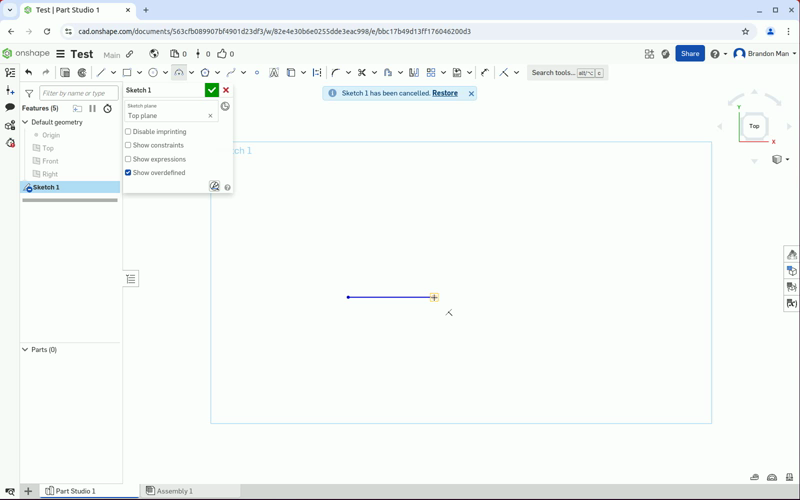
key_down(shift)
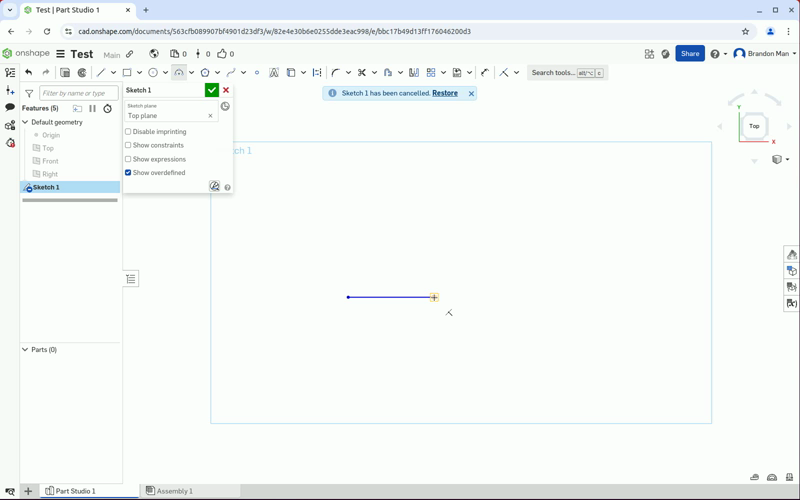
mouse_move(430, 282)
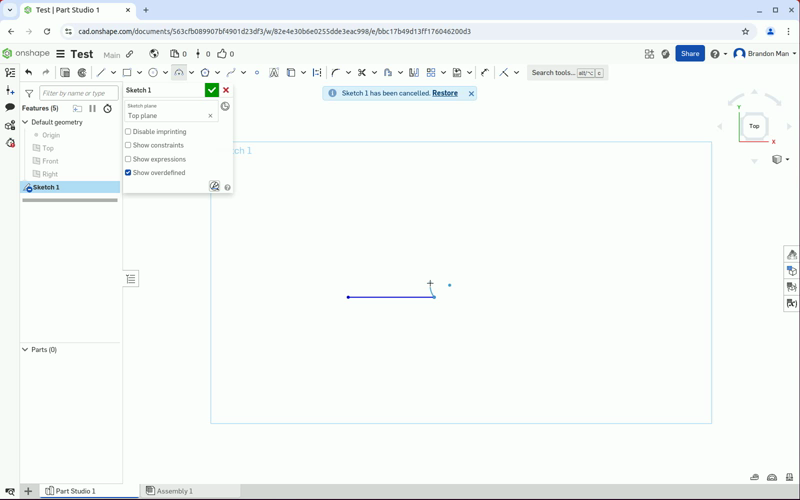
click(430, 282)
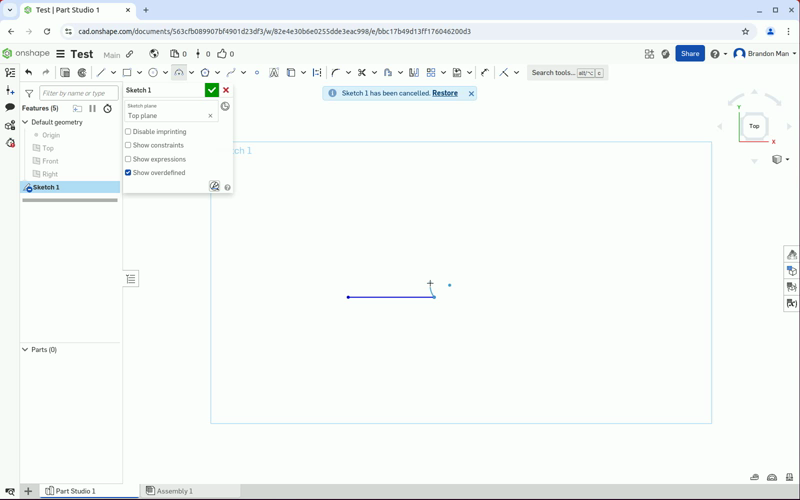
mouse_move(431, 290)
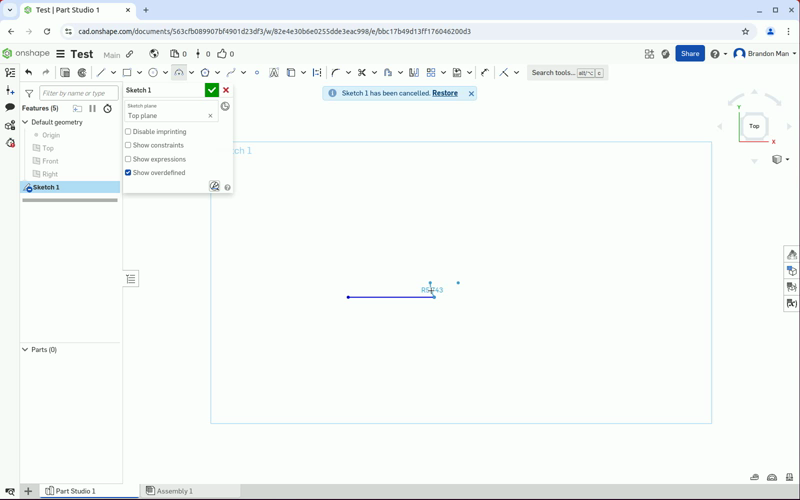
click(431, 290)
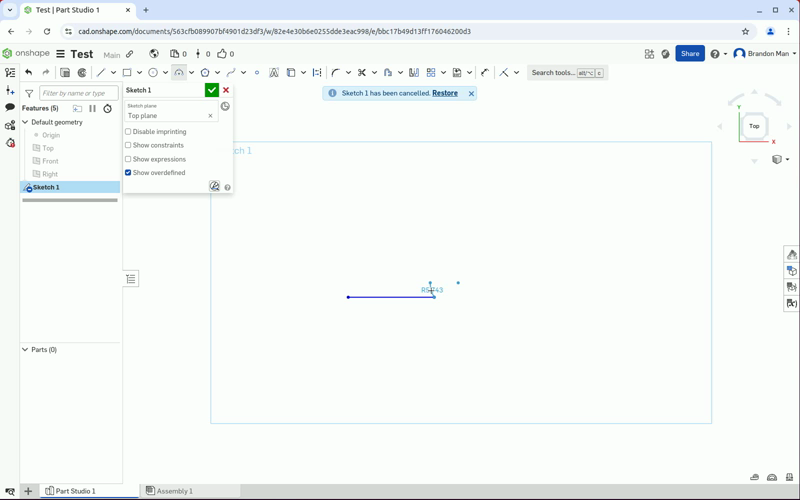
key_up(shift)
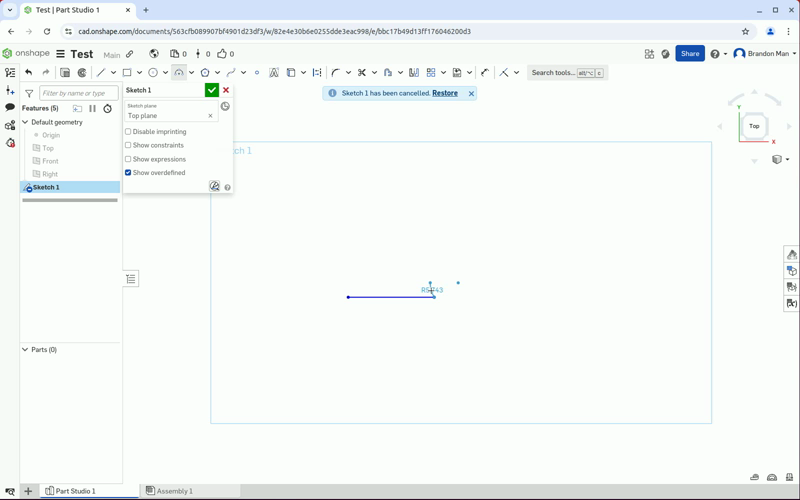
key(esc)
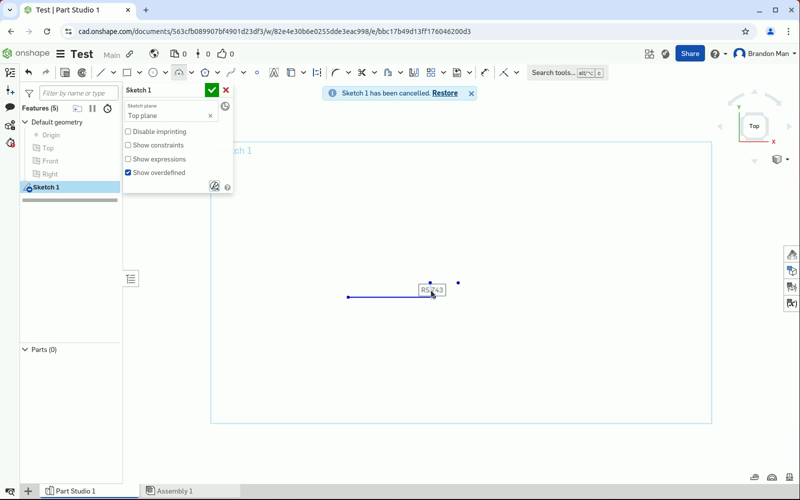
key(l)
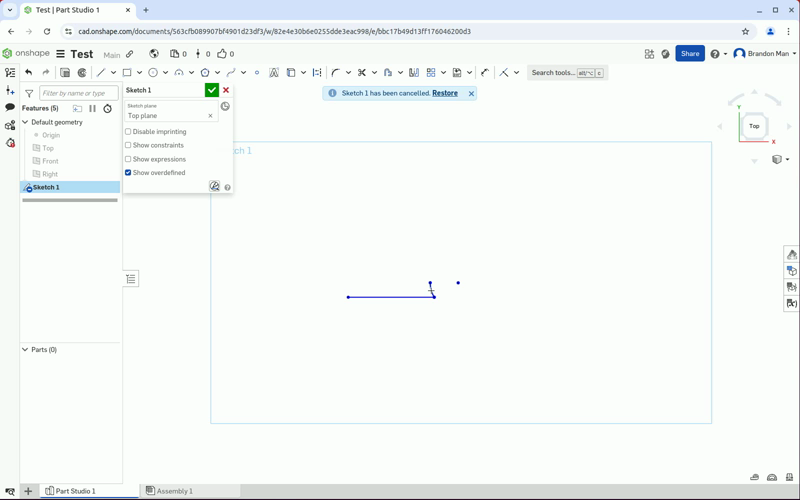
mouse_move(430, 282)
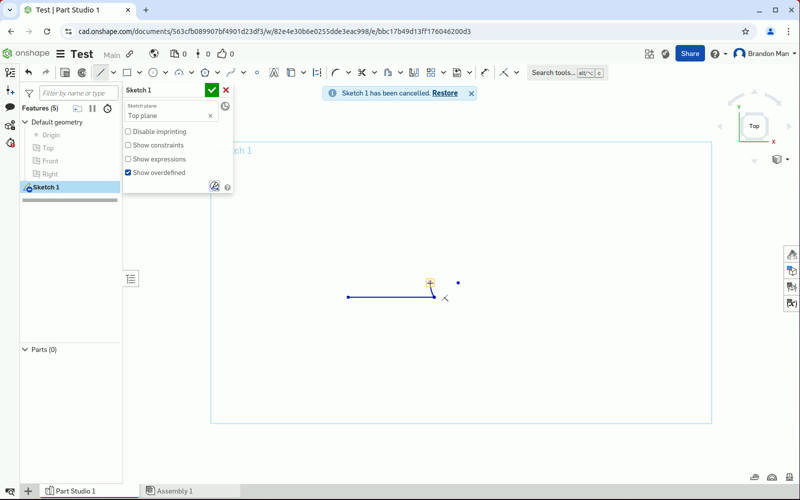
click(430, 282)
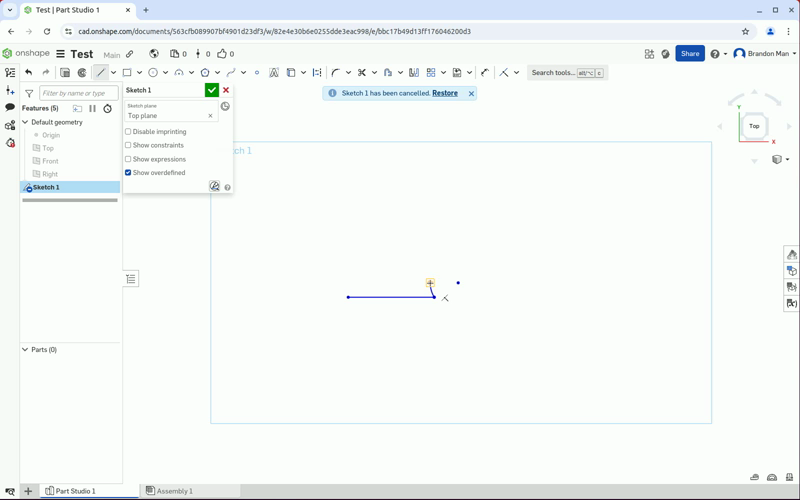
key_down(shift)
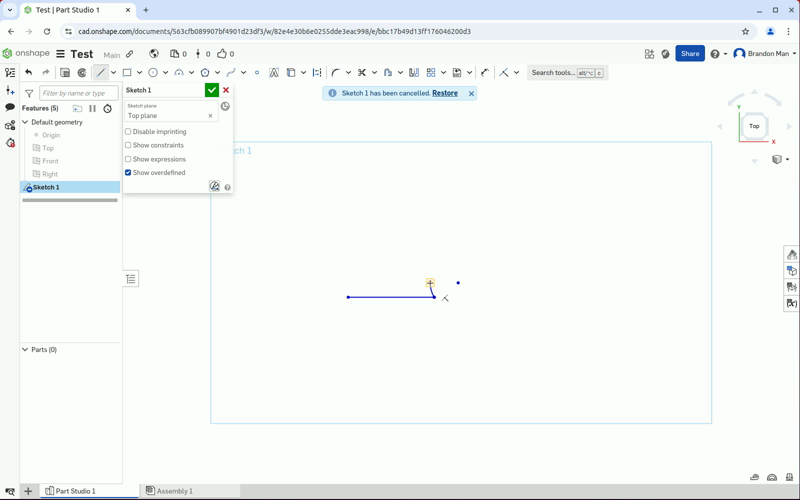
mouse_move(348, 282)
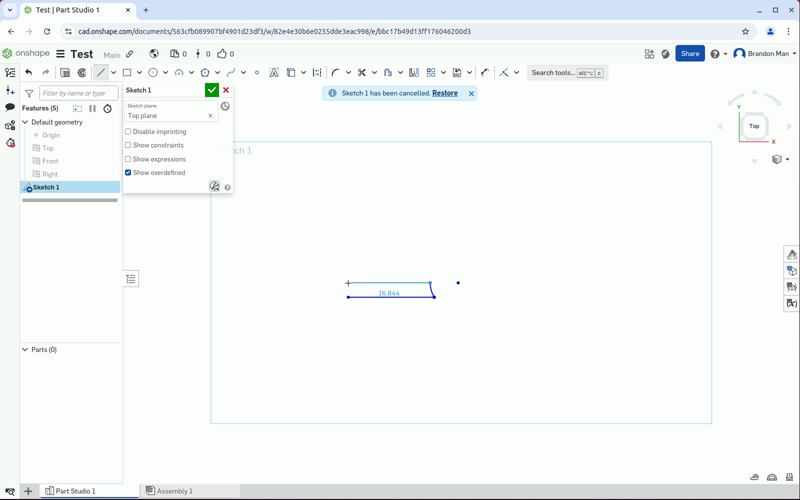
click(348, 282)
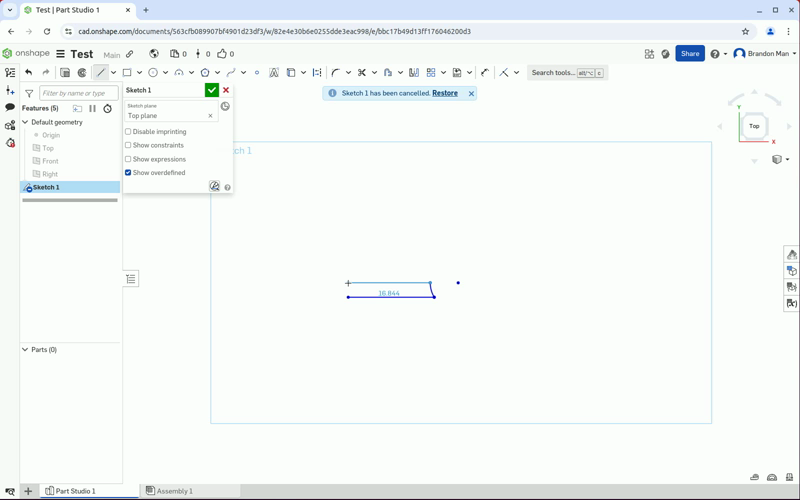
key_up(shift)
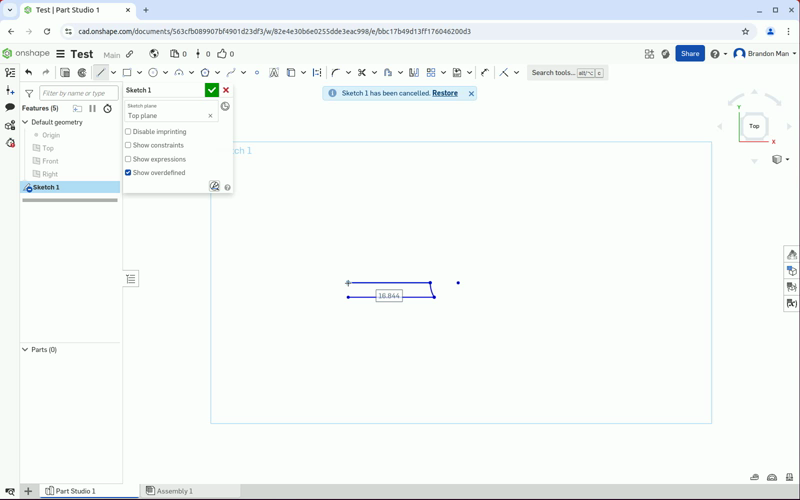
mouse_move(378, 282)
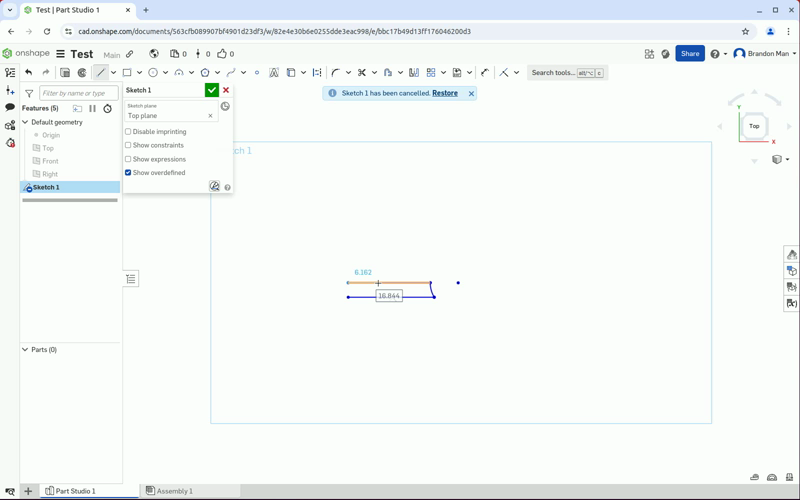
key_down(shift)
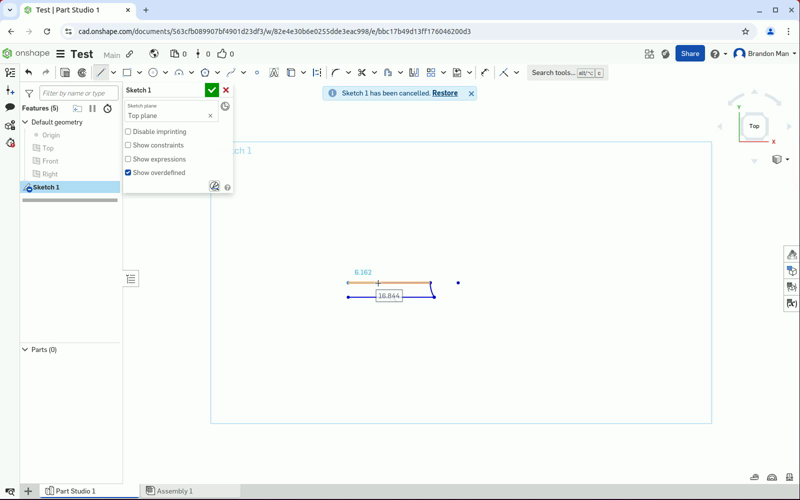
mouse_move(348, 297)
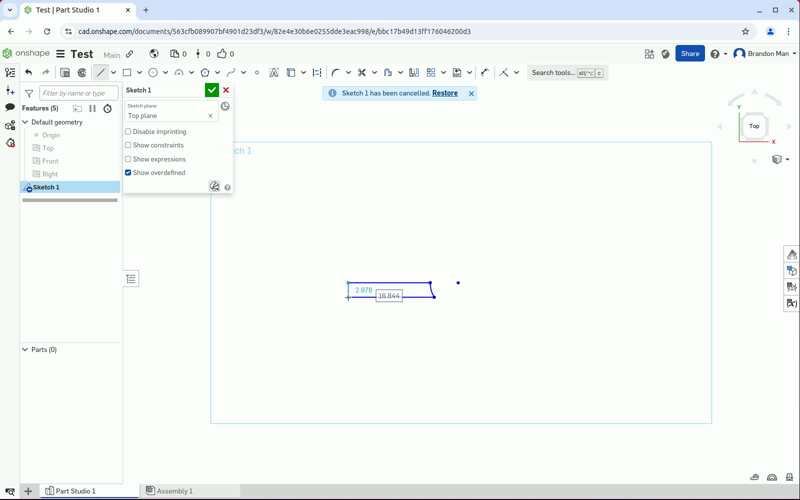
key_up(shift)
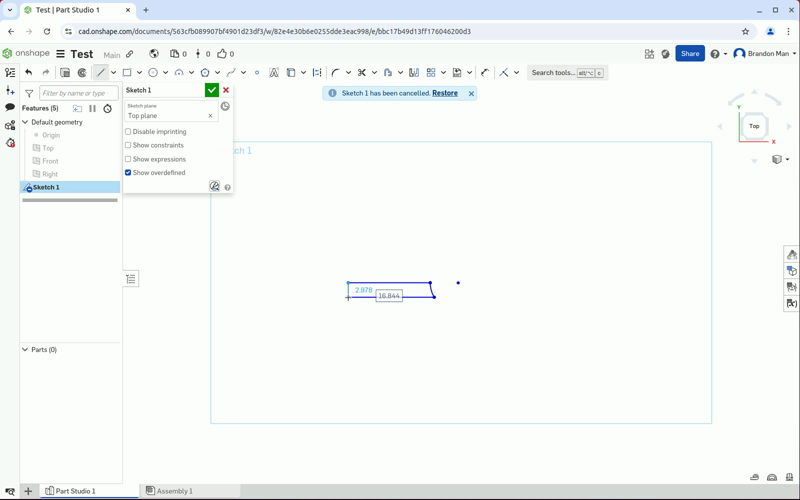
click(348, 297)
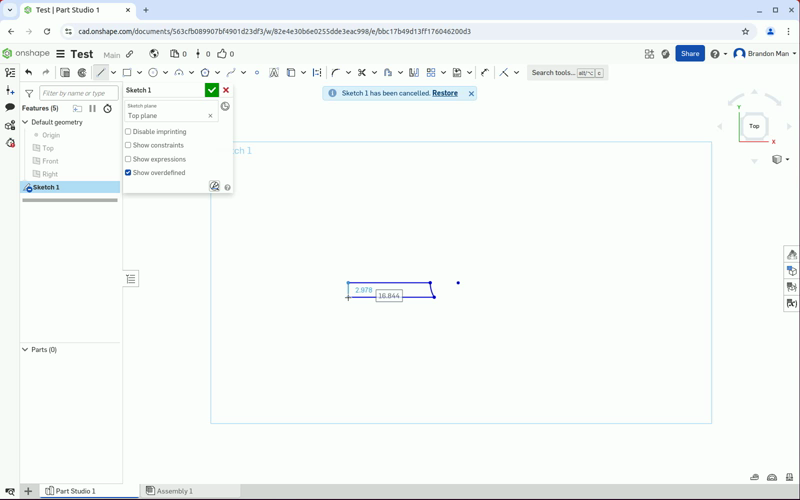
key(esc)
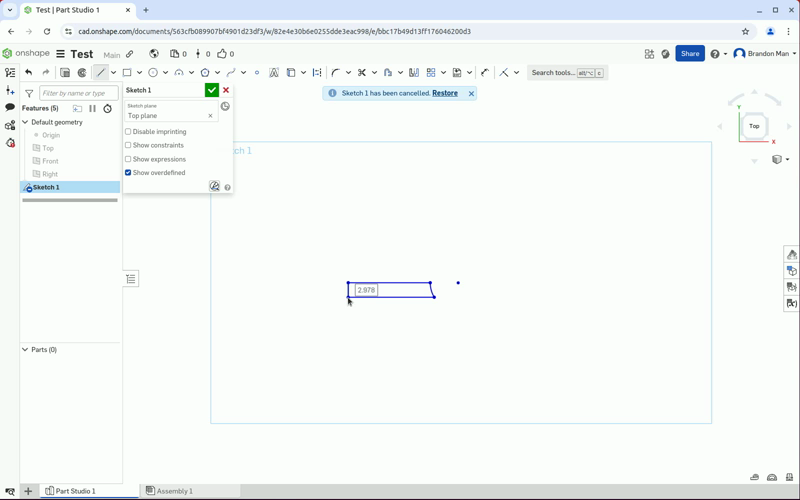
mouse_move(422, 284)
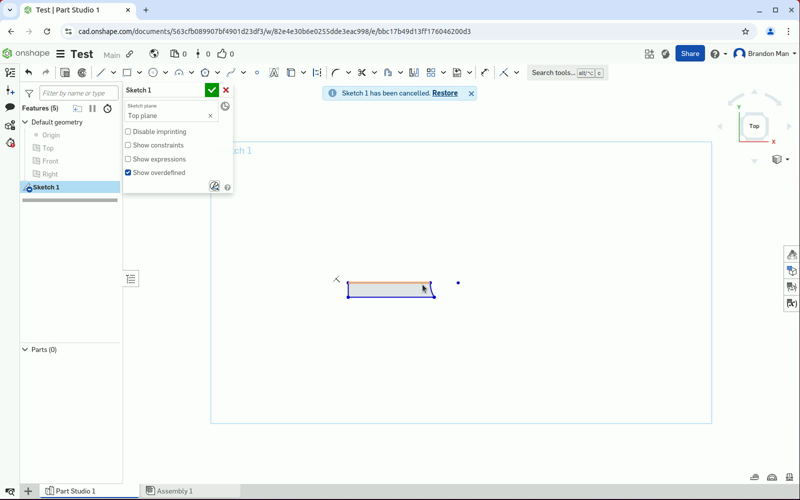
scroll(6)
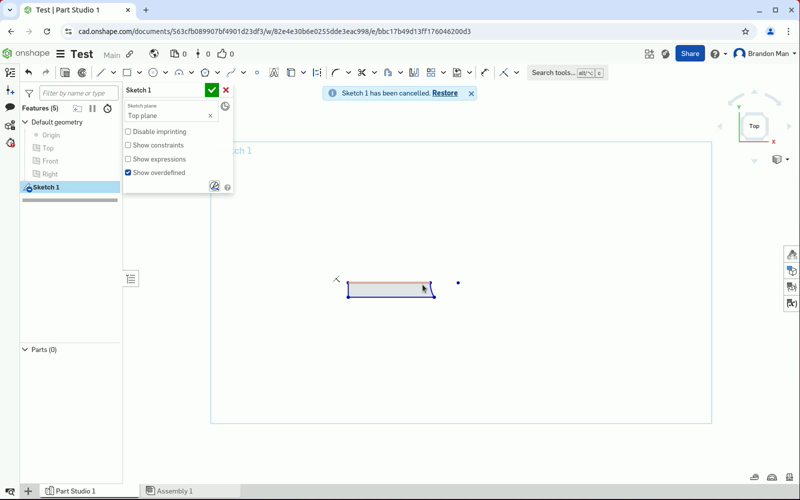
scroll(6)
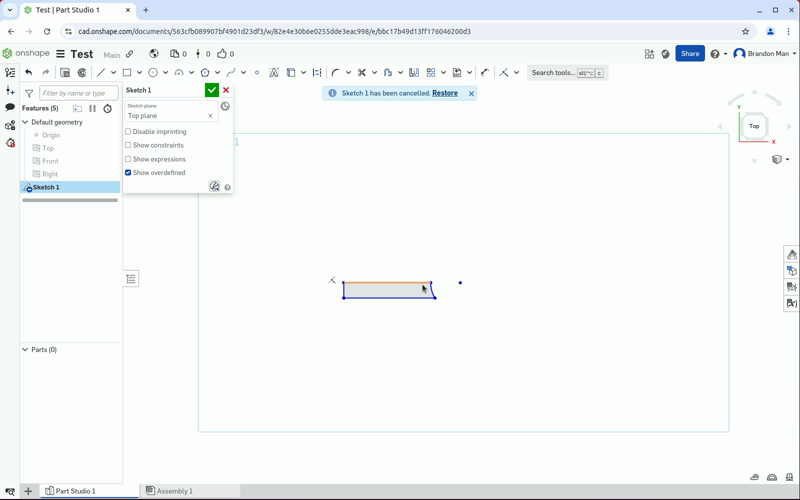
scroll(6)
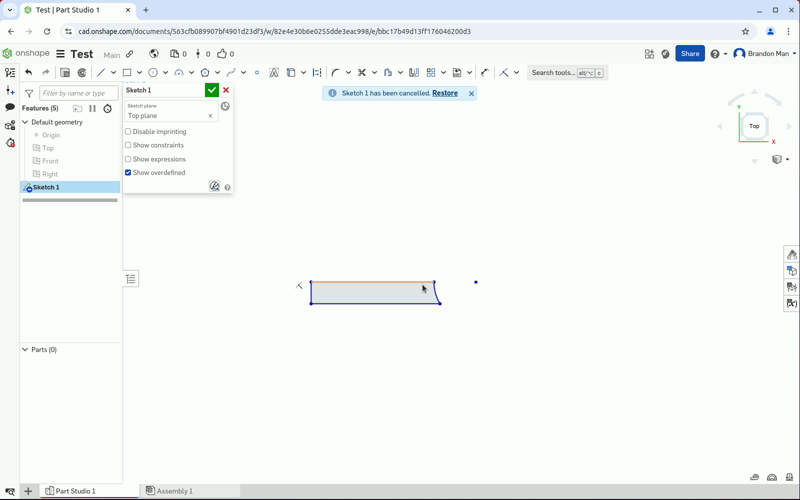
scroll(6)
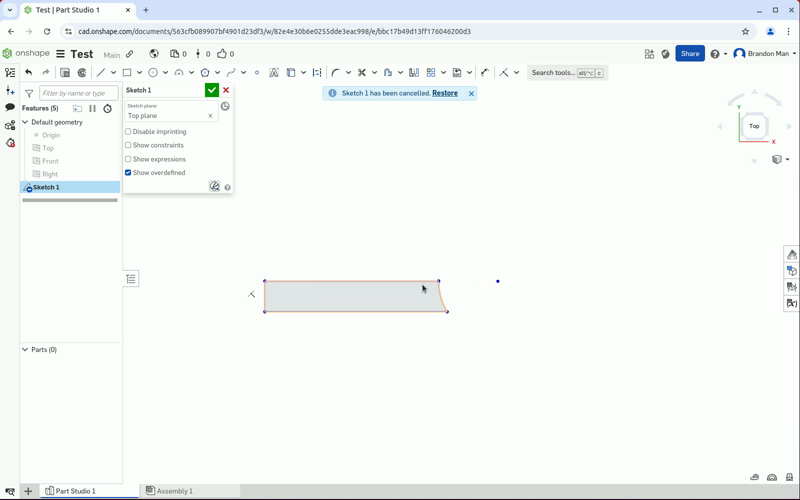
scroll(6)
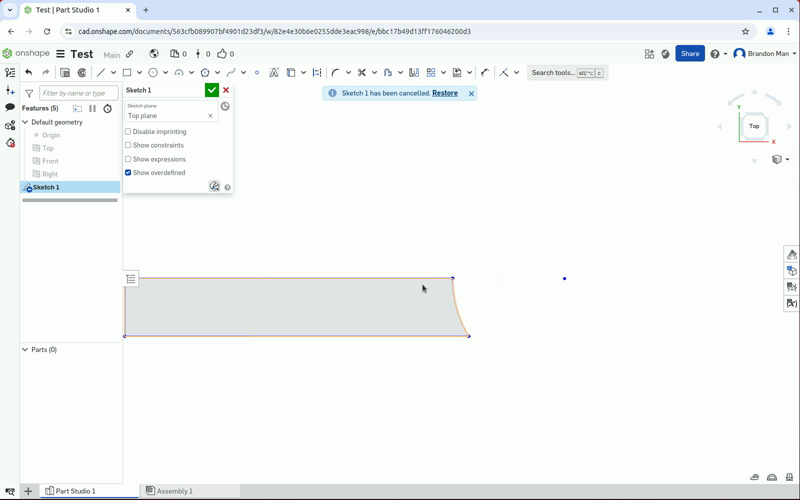
scroll(6)
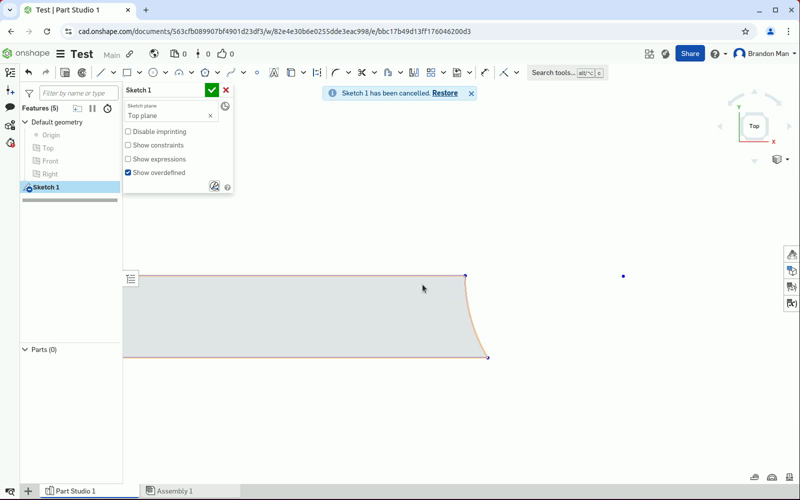
scroll(6)
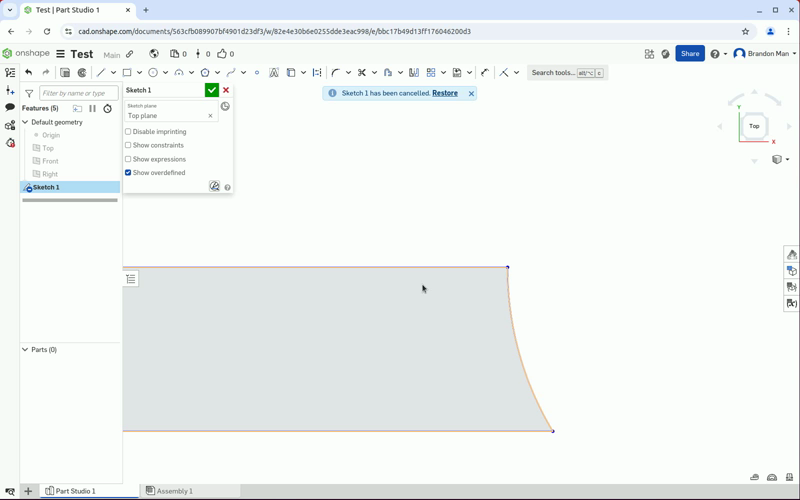
click(422, 284)
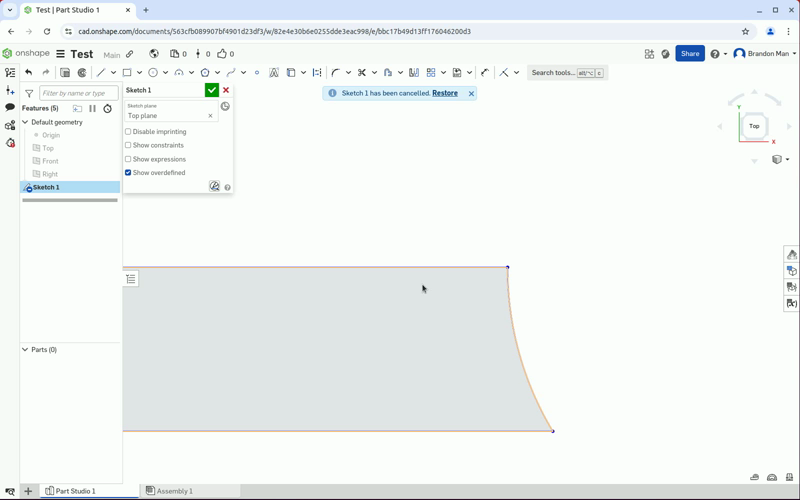
scroll(-6)
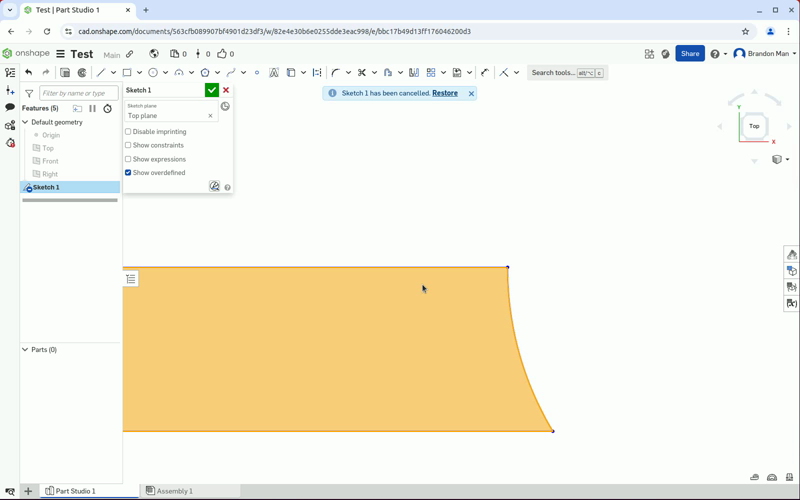
scroll(-6)
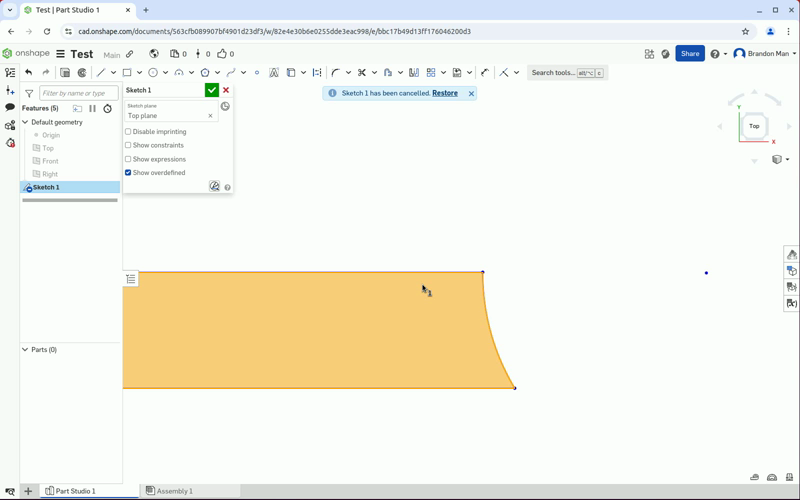
scroll(-6)
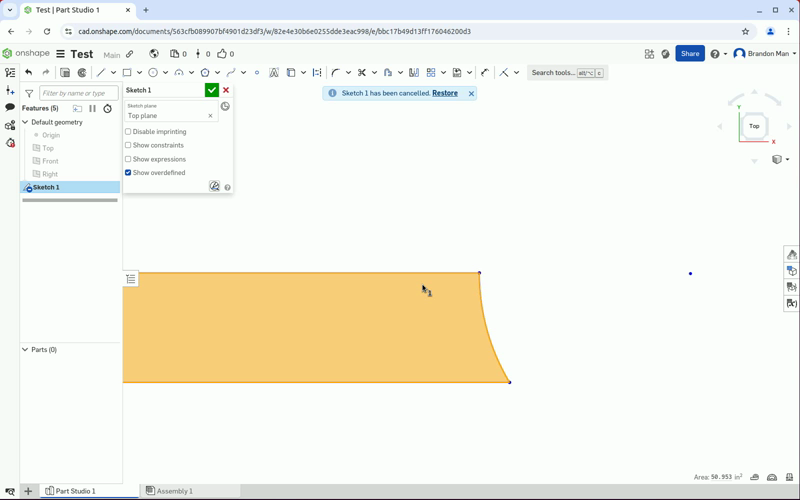
scroll(-6)
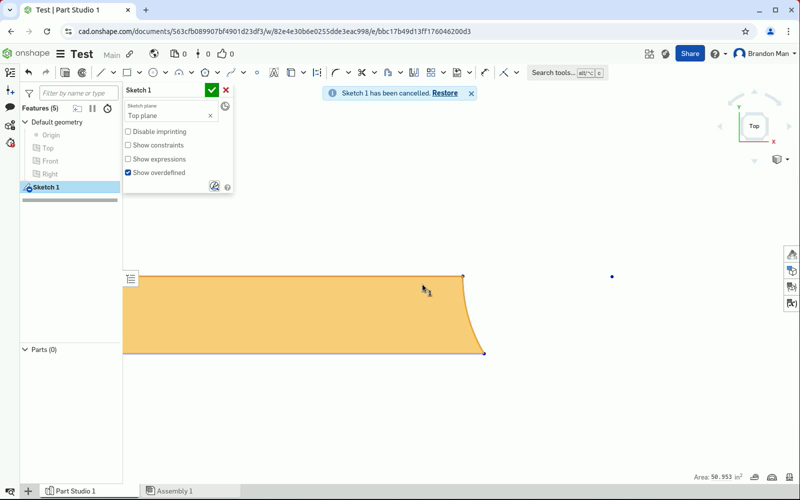
scroll(-6)
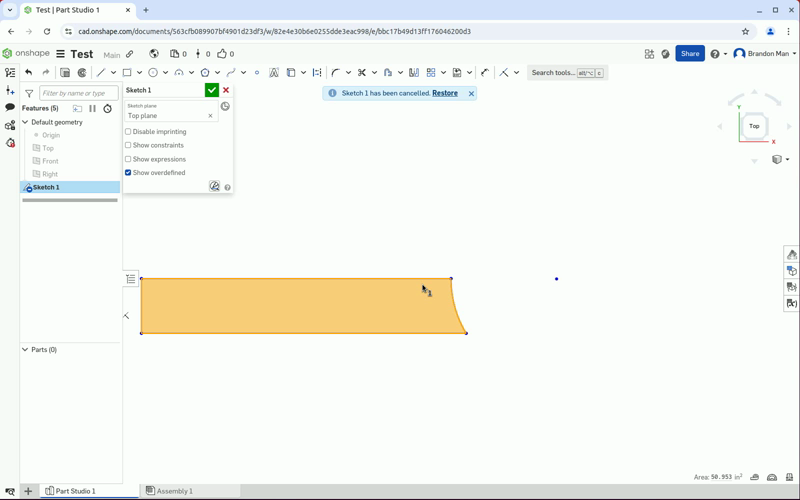
scroll(-6)
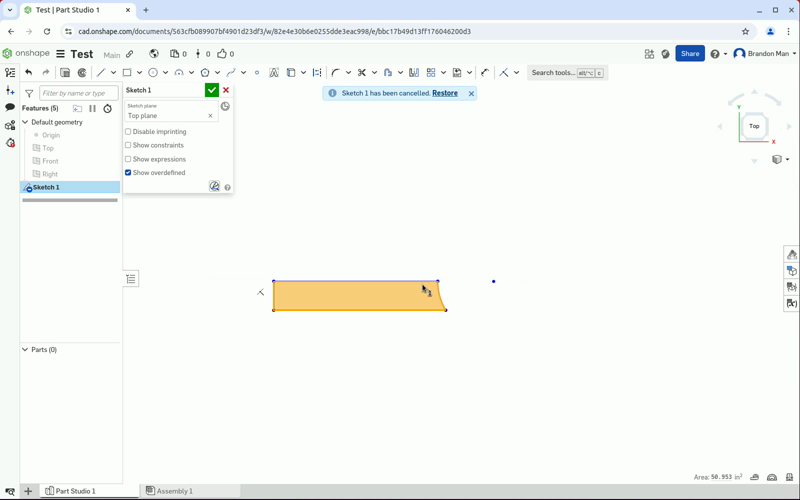
scroll(-6)
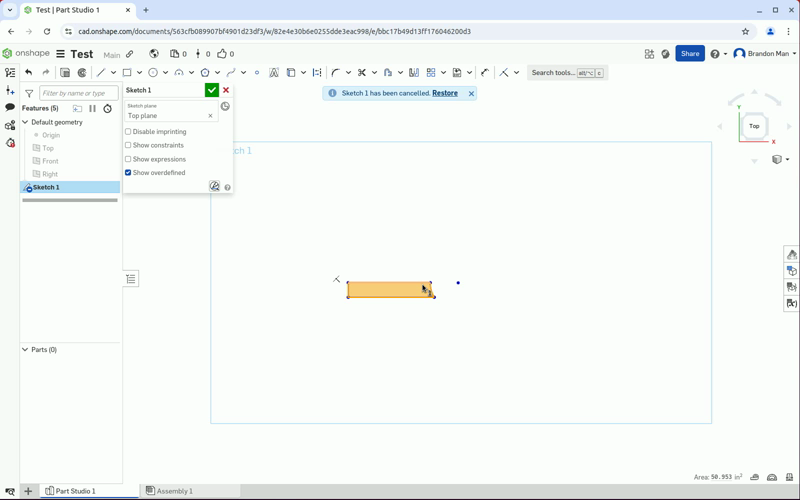
mouse_move(73, 352)
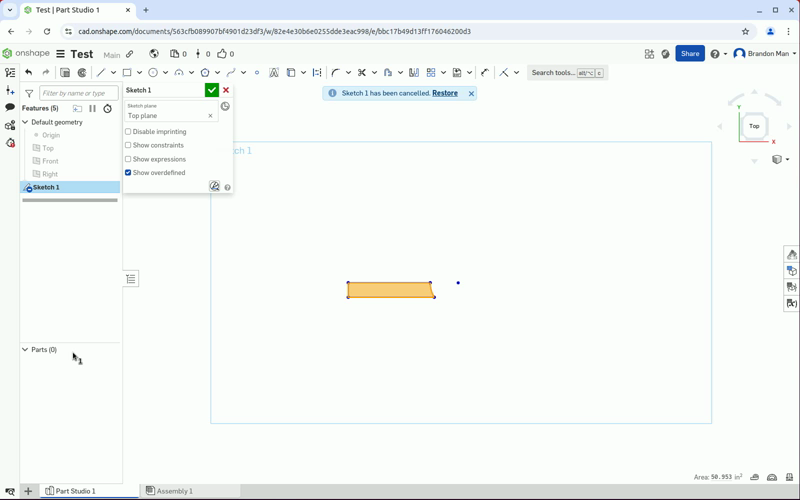
key(shift+y)
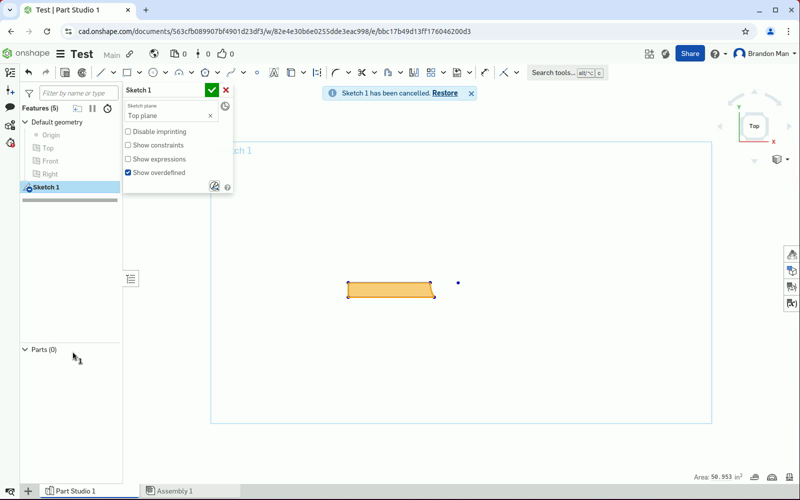
key(shift+e)
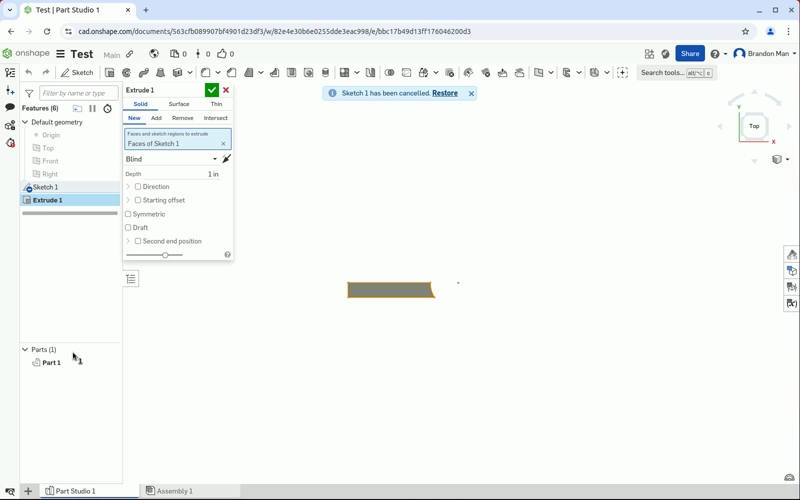
mouse_move(143, 106)
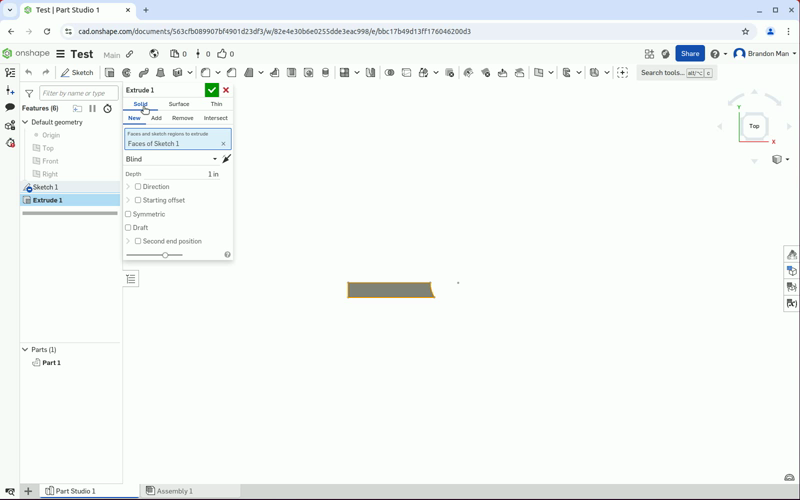
click(143, 106)
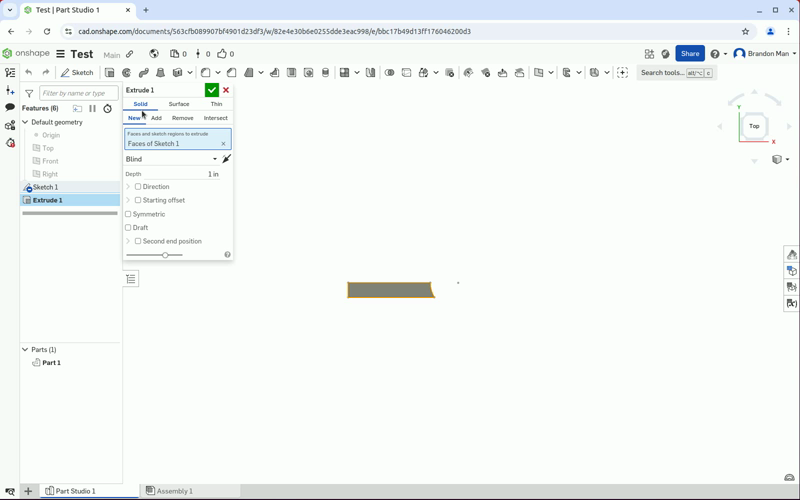
mouse_move(137, 120)
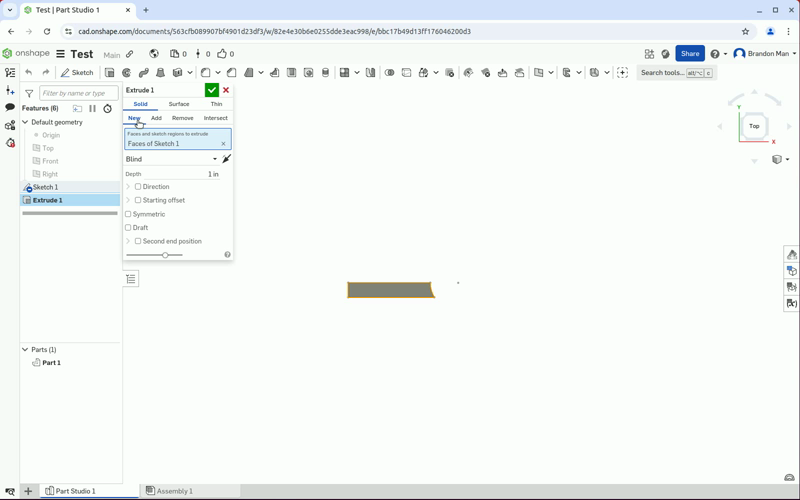
click(137, 120)
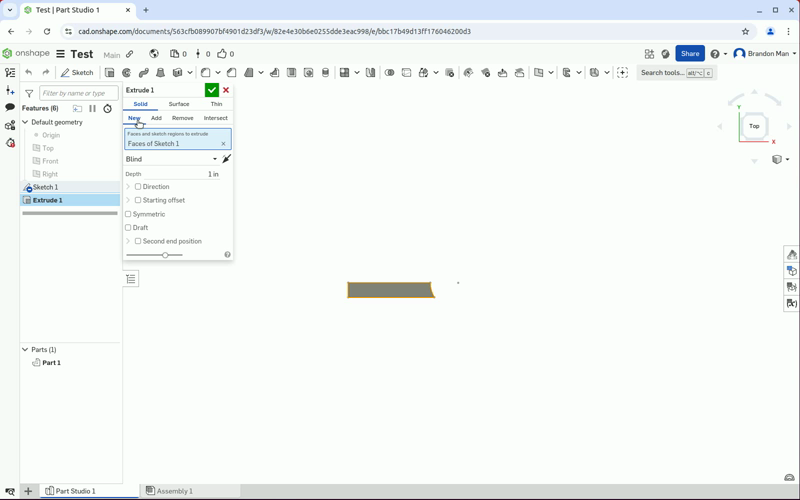
key(tab, 4)
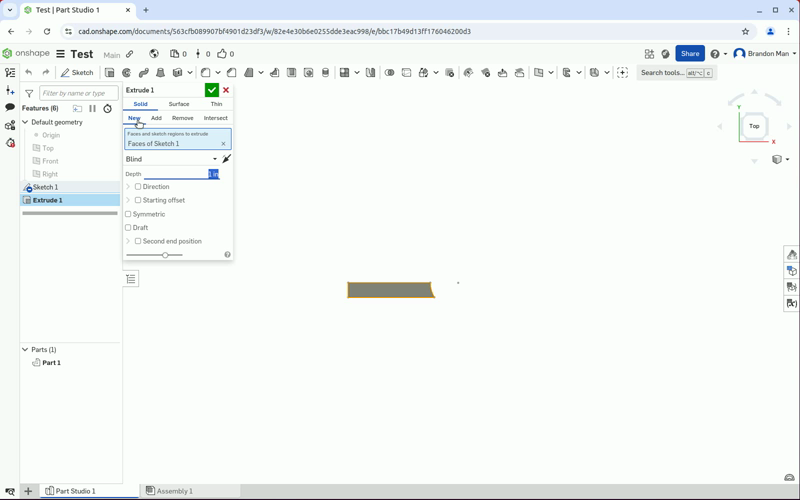
text(0.481)
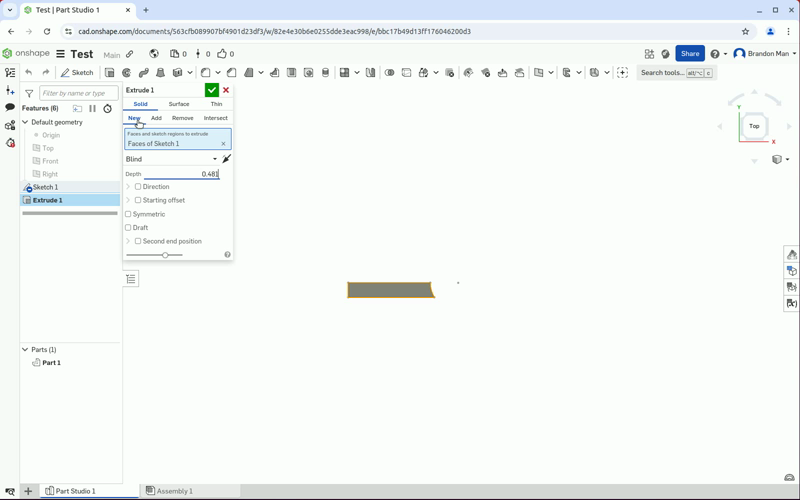
key(enter)
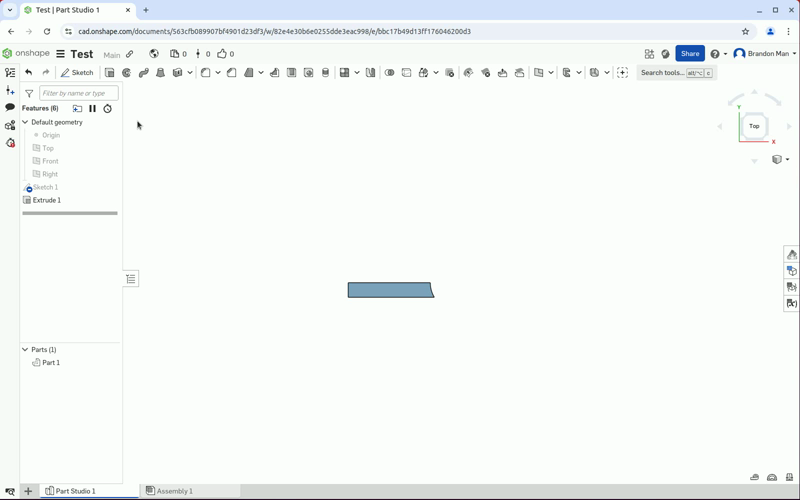
key(shift+h)
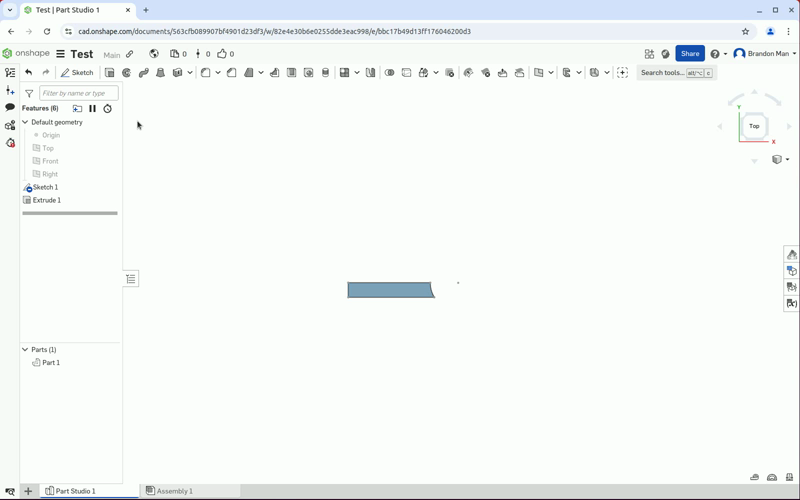
key(shift+h)
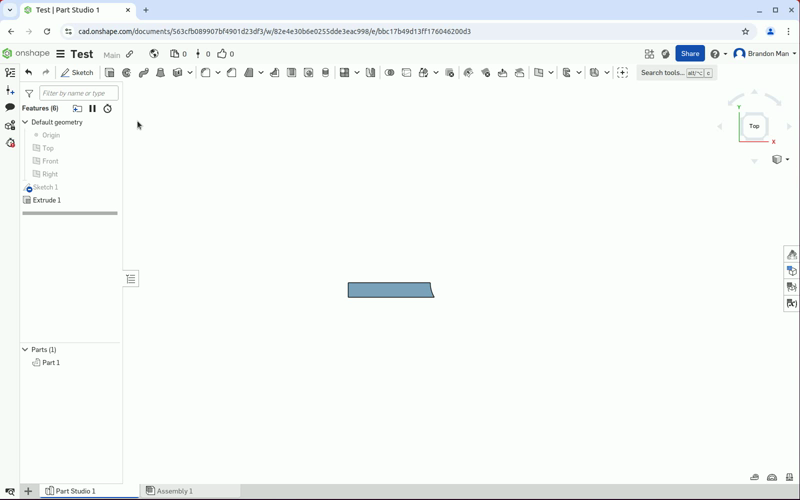
mouse_move(73, 189)
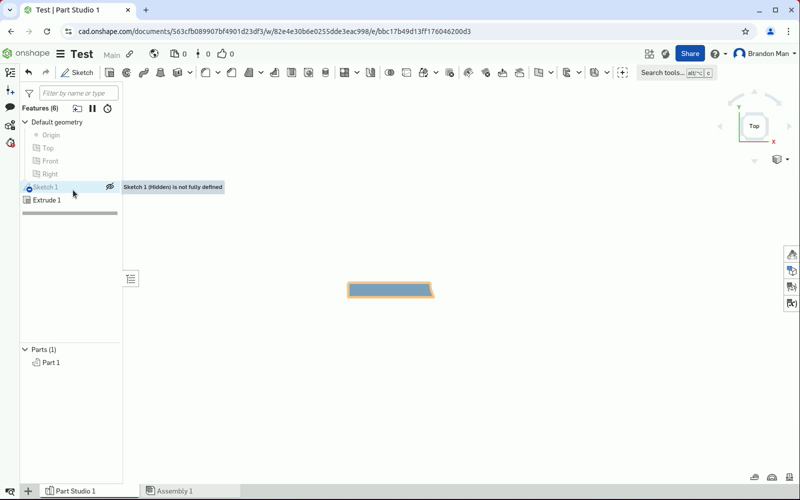
click(73, 189)
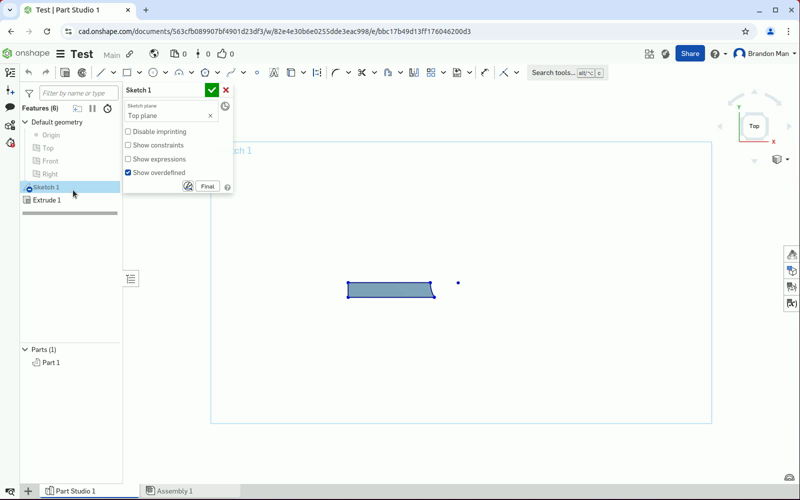
mouse_move(229, 92)
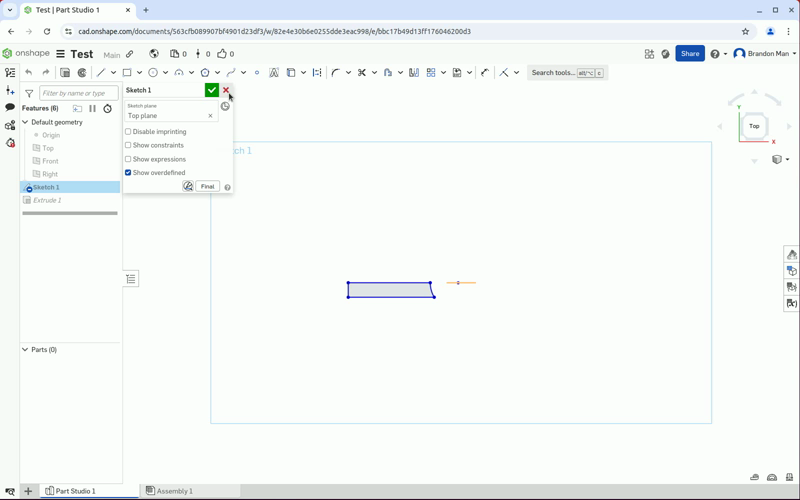
click(229, 92)
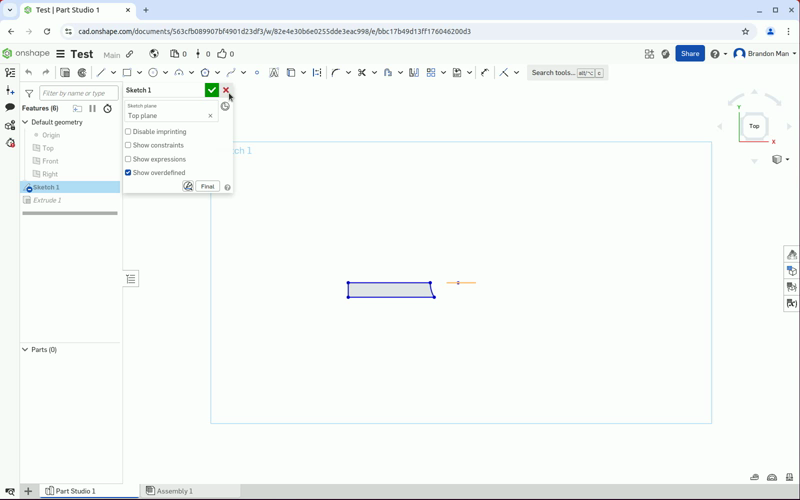
key(shift+s)
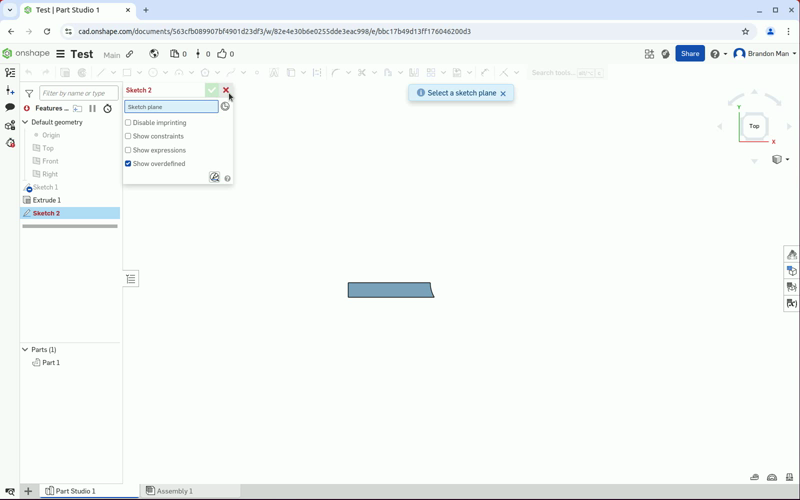
mouse_move(73, 150)
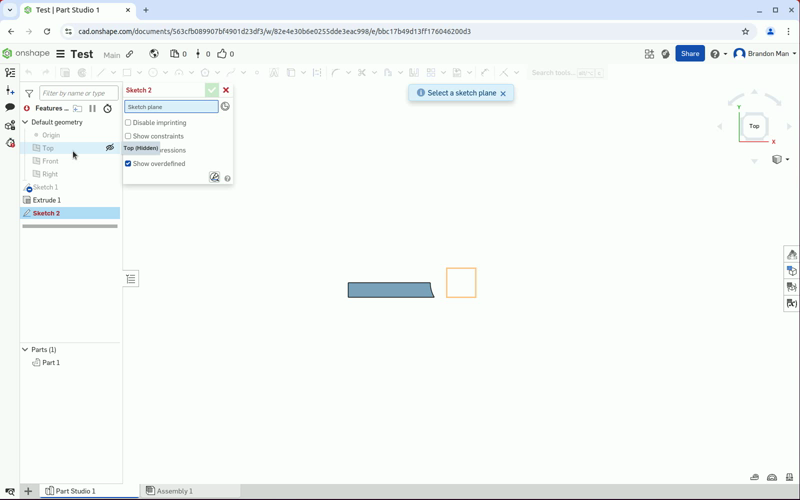
click(73, 150)
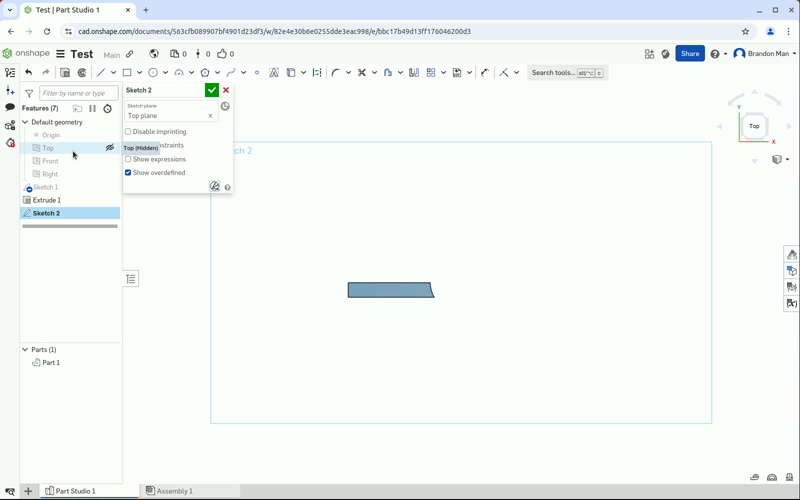
mouse_move(73, 352)
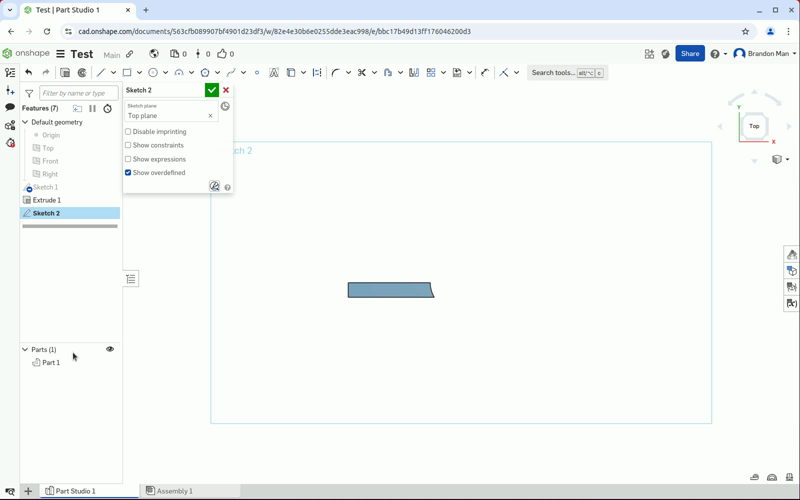
key(y)
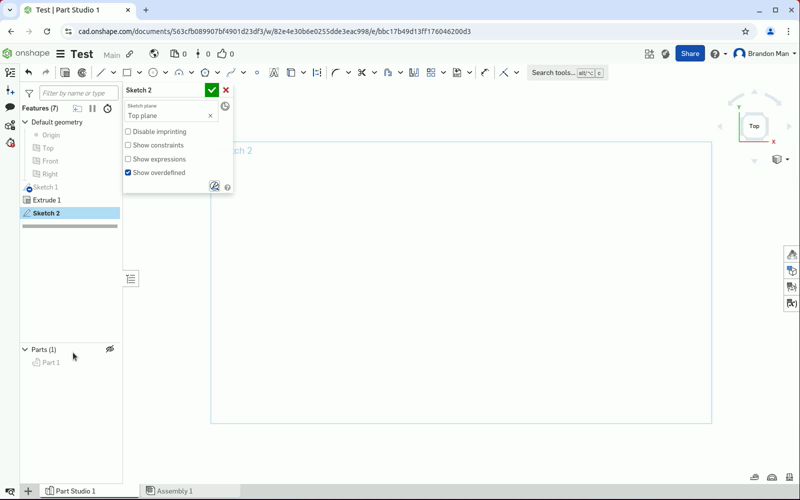
key(a)
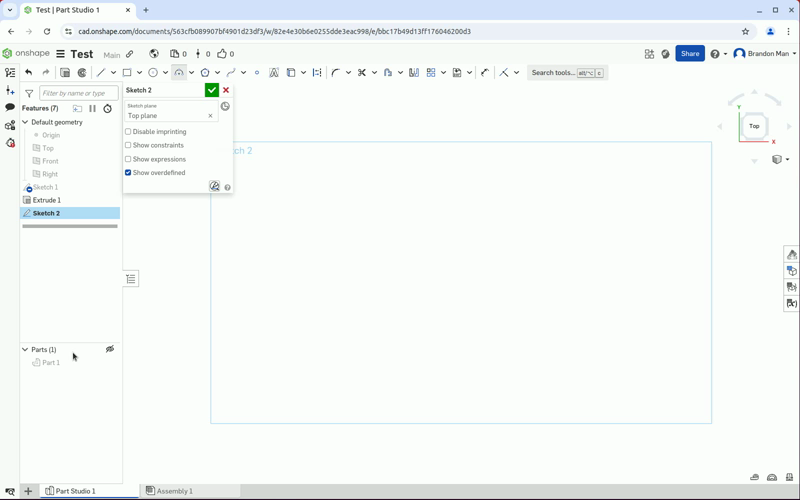
key_down(shift)
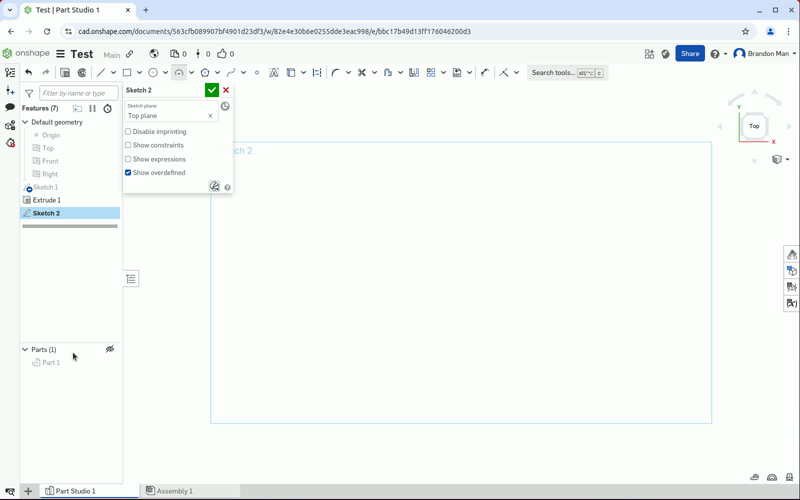
mouse_move(430, 282)
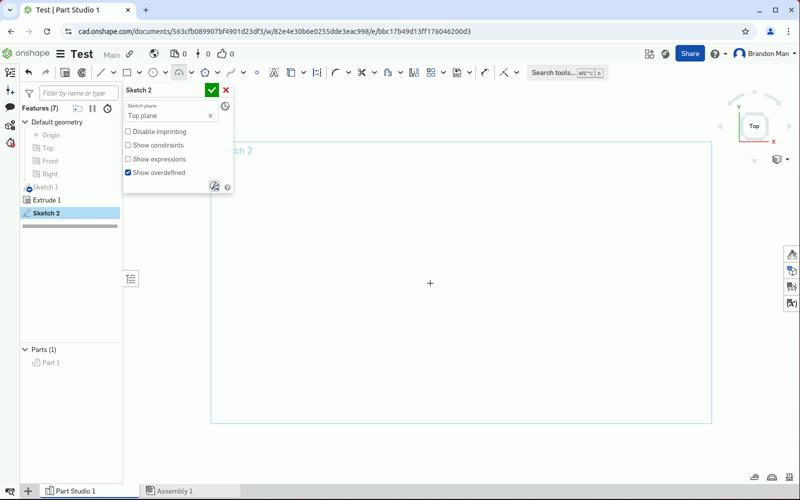
click(430, 282)
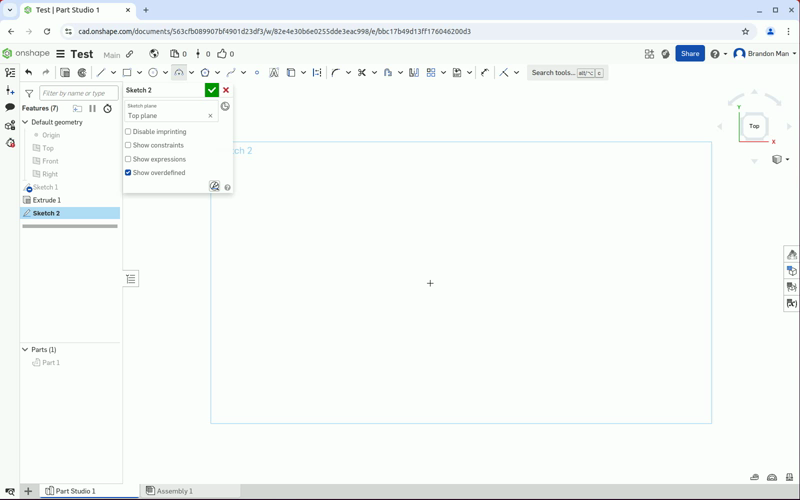
key_up(shift)
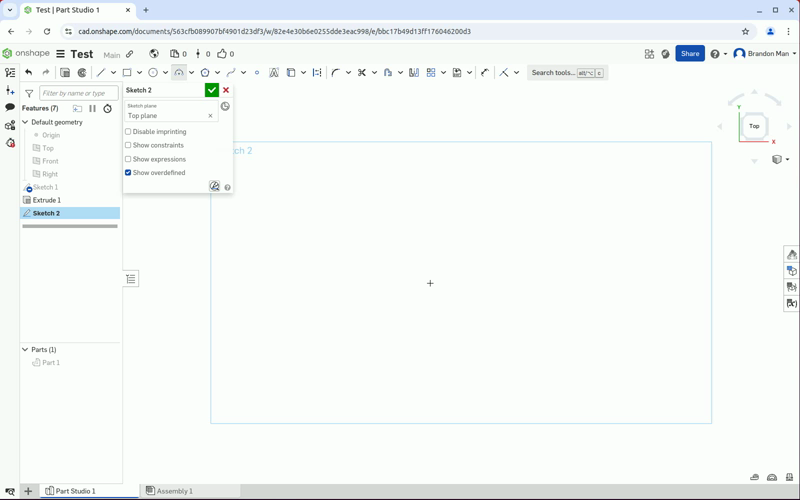
key_down(shift)
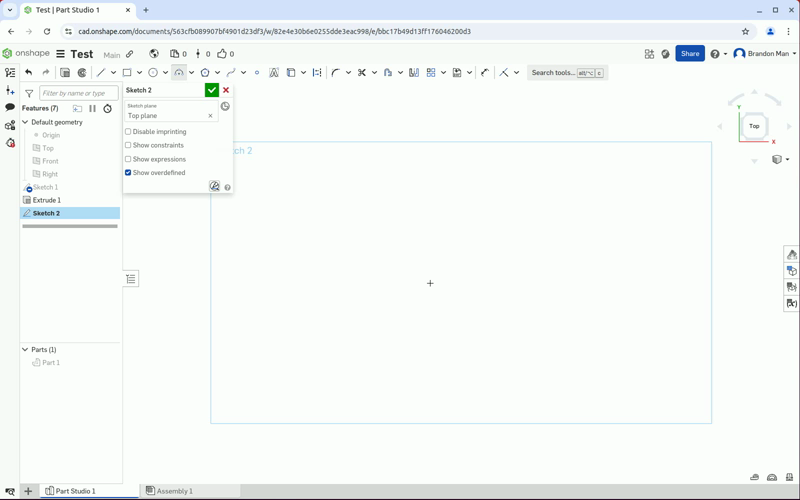
mouse_move(434, 297)
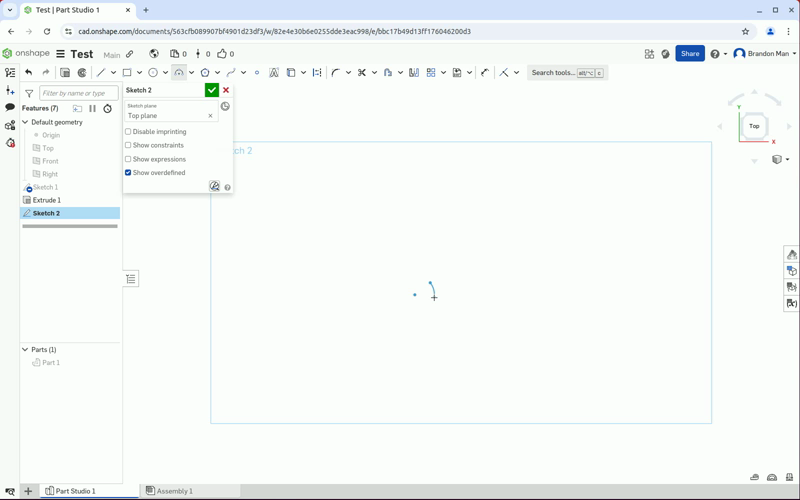
click(434, 297)
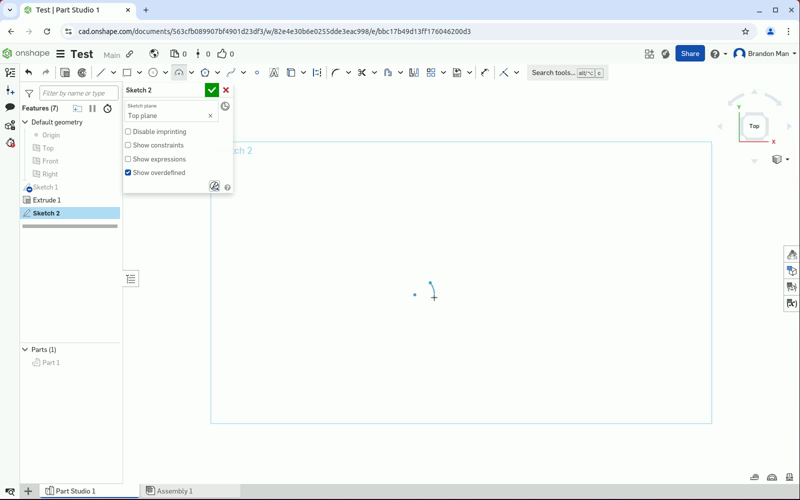
mouse_move(431, 290)
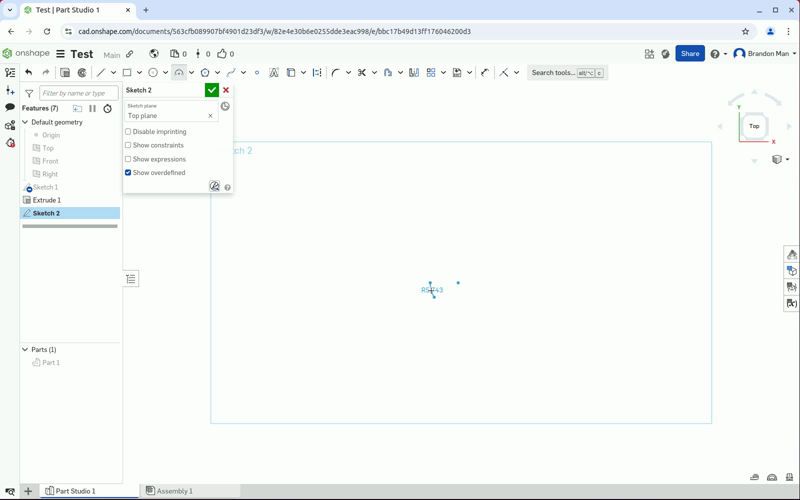
click(431, 290)
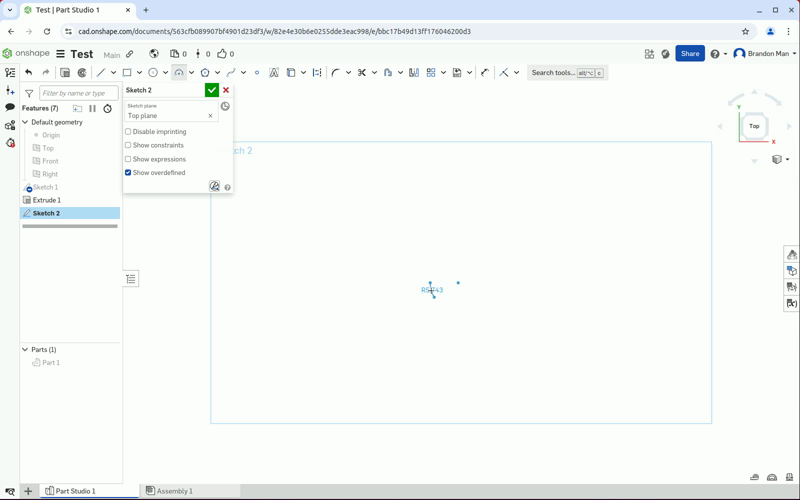
key_up(shift)
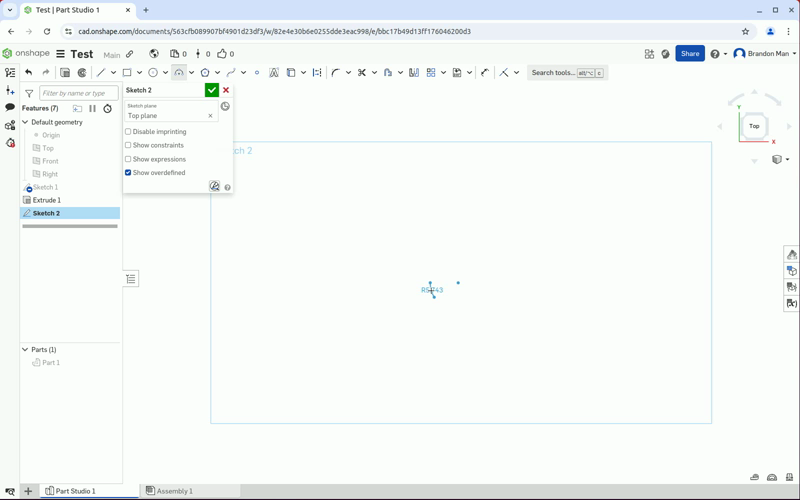
key(esc)
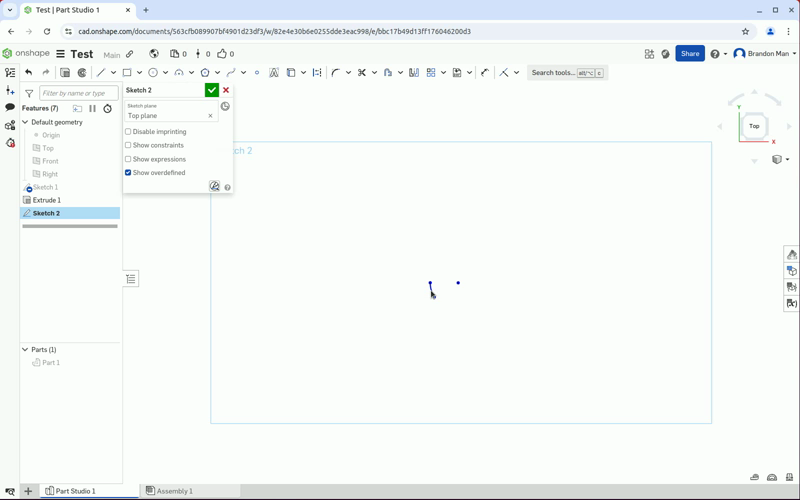
key(l)
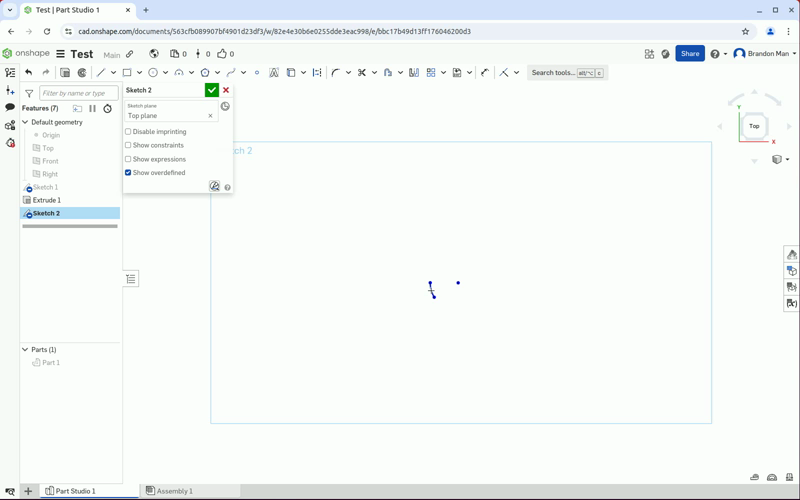
mouse_move(434, 297)
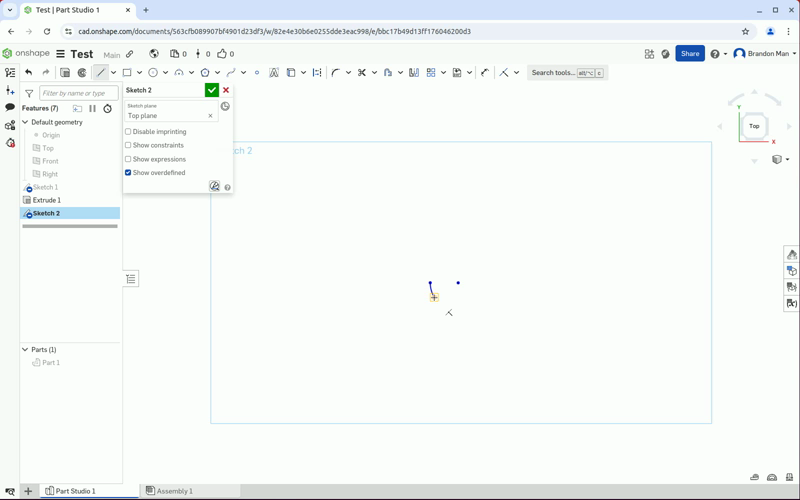
click(434, 297)
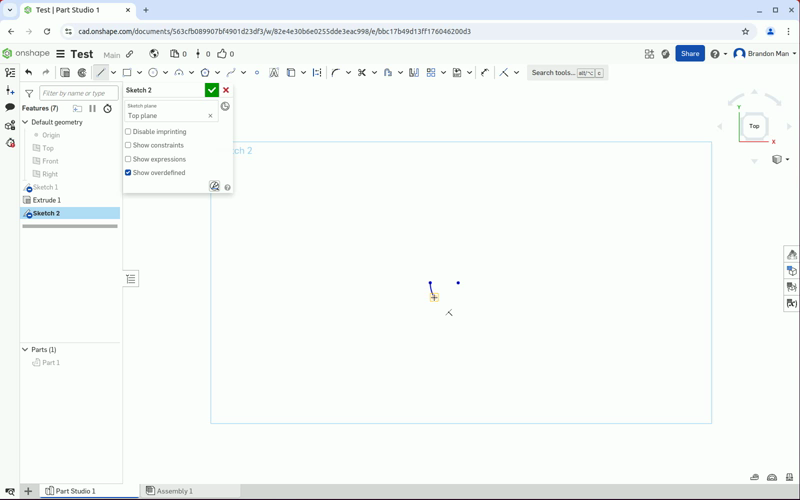
key_down(shift)
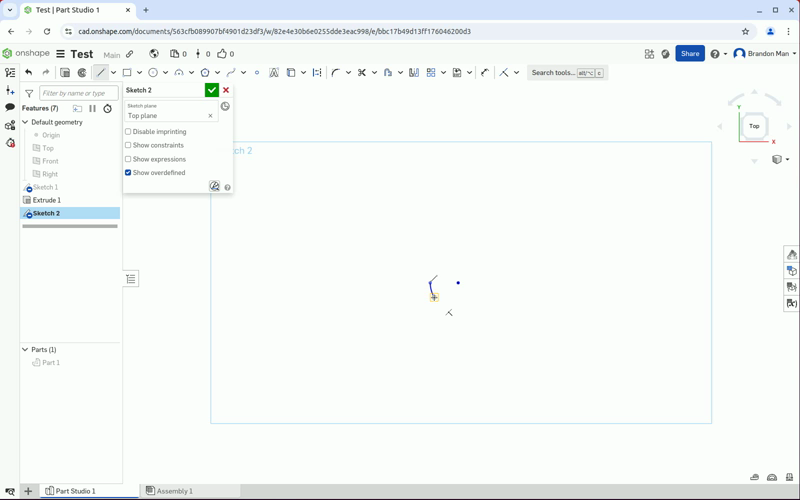
mouse_move(464, 297)
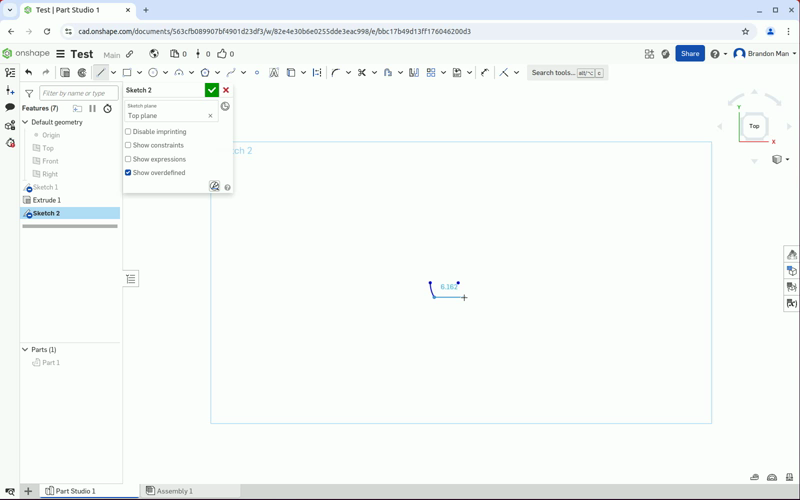
mouse_move(461, 297)
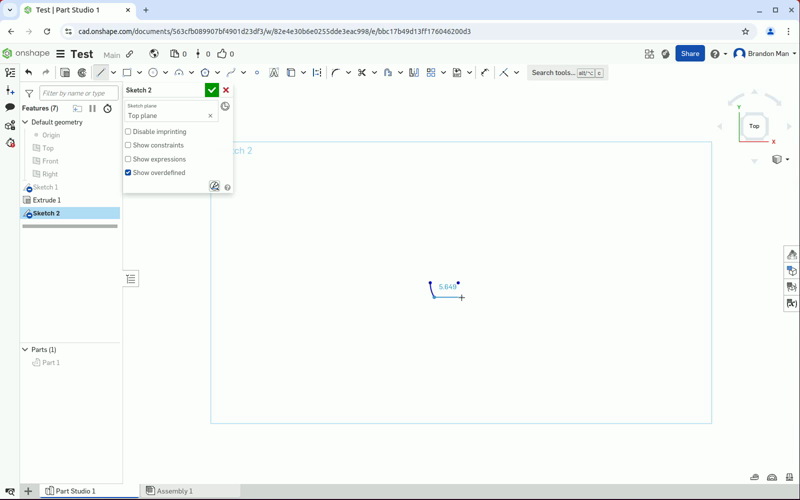
click(461, 297)
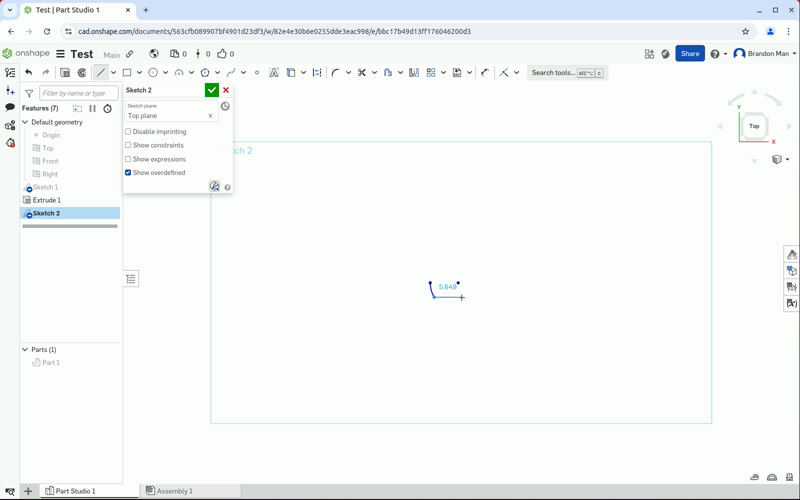
key_up(shift)
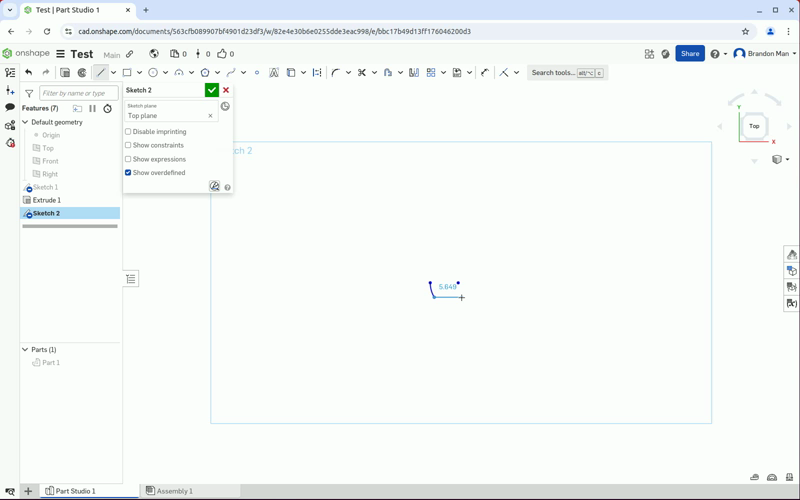
key_down(shift)
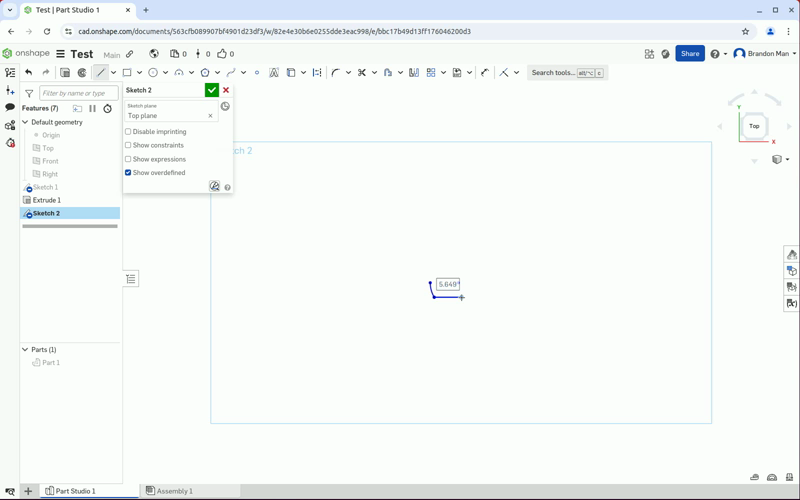
mouse_move(491, 297)
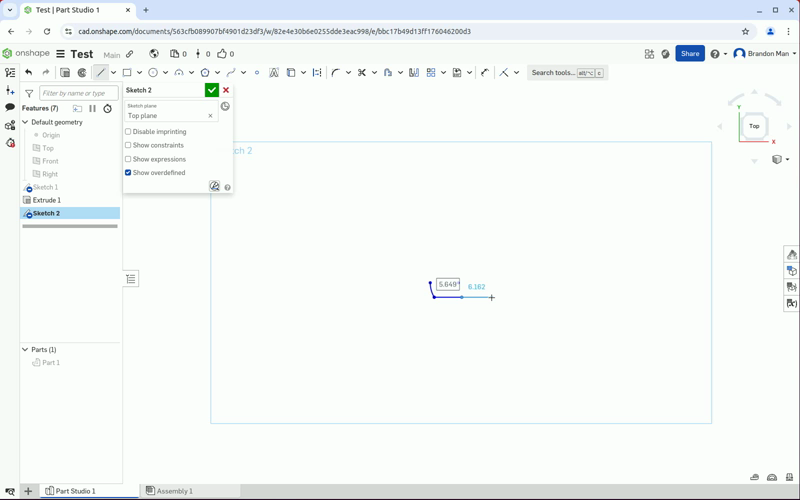
mouse_move(461, 282)
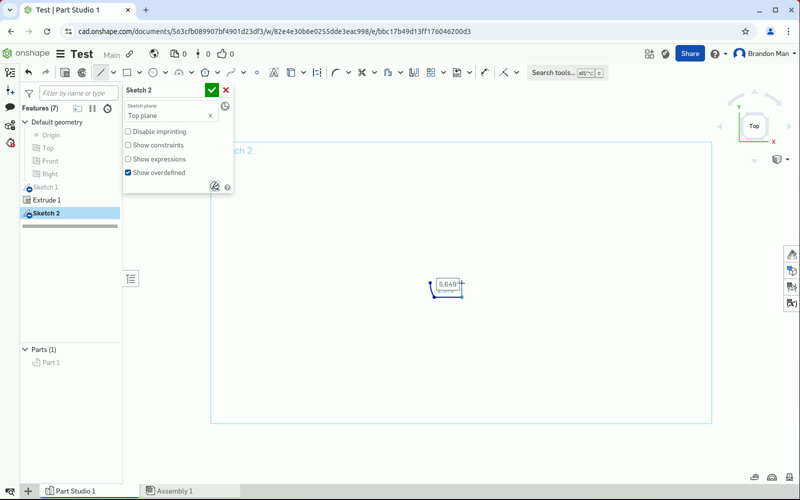
scroll(6)
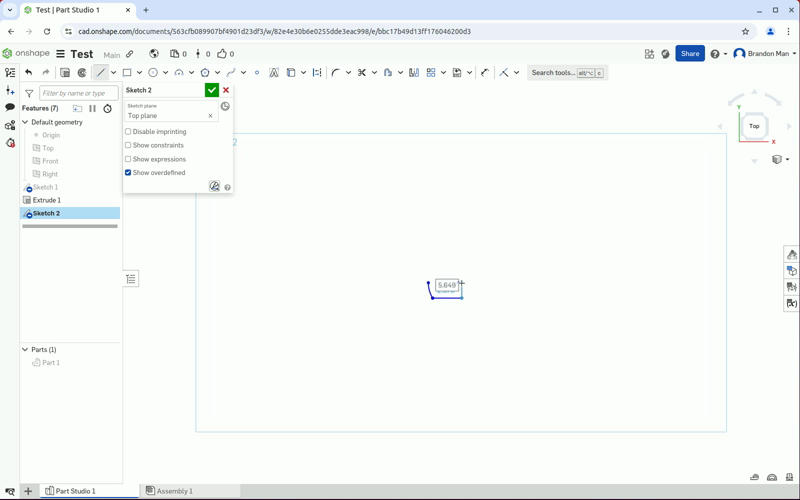
scroll(6)
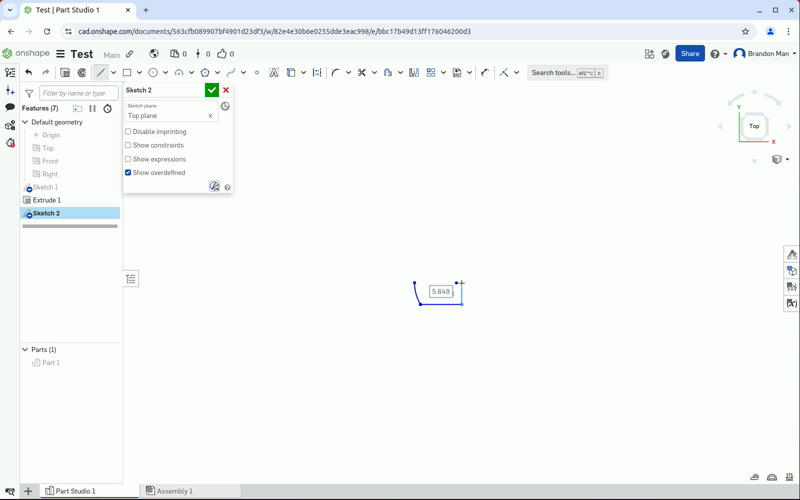
scroll(6)
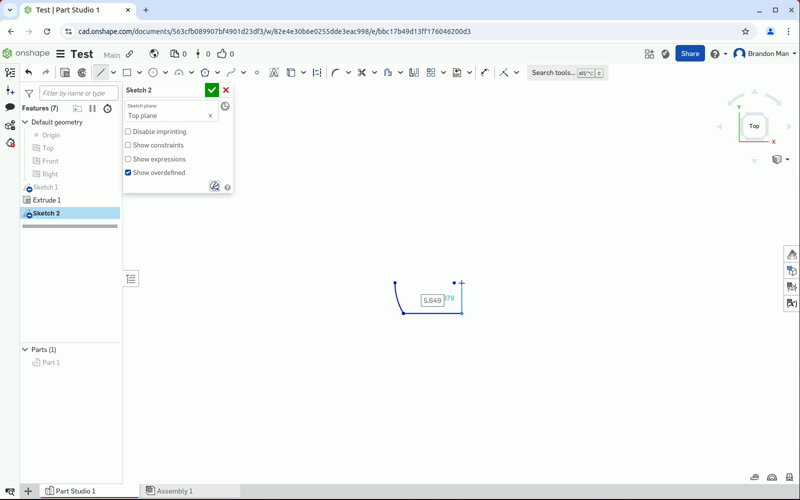
scroll(6)
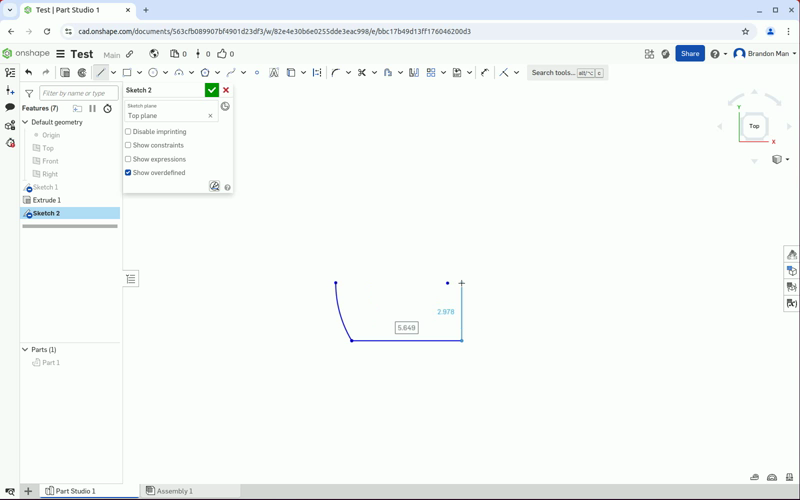
scroll(6)
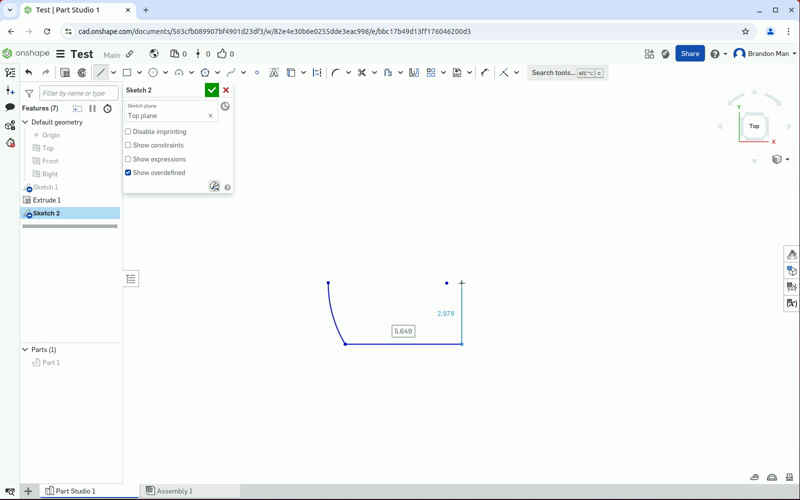
scroll(6)
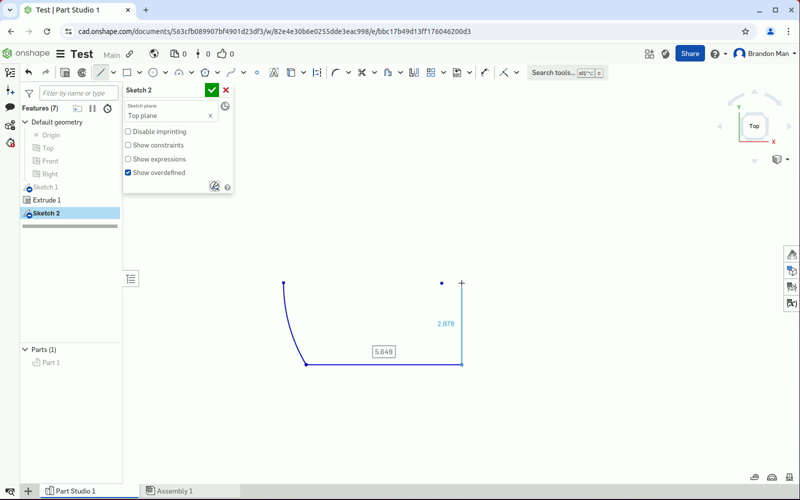
scroll(6)
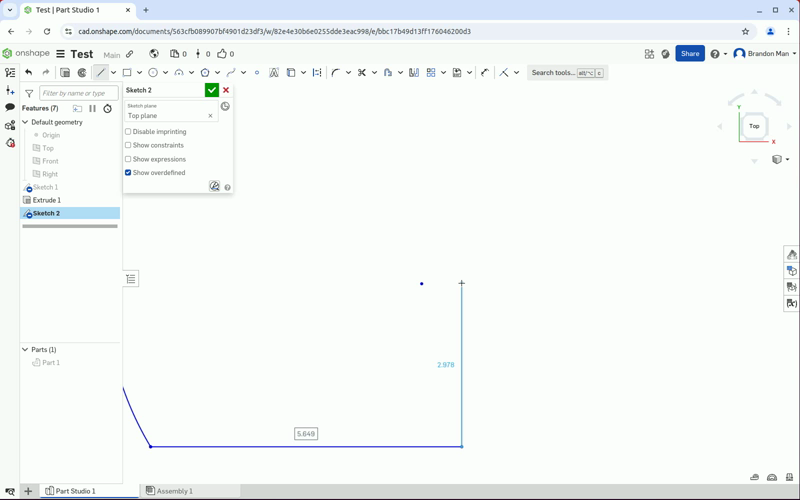
click(461, 282)
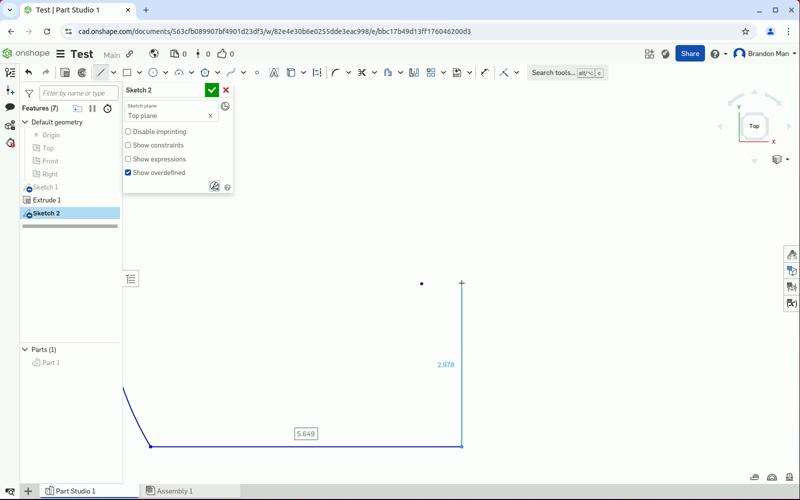
scroll(-6)
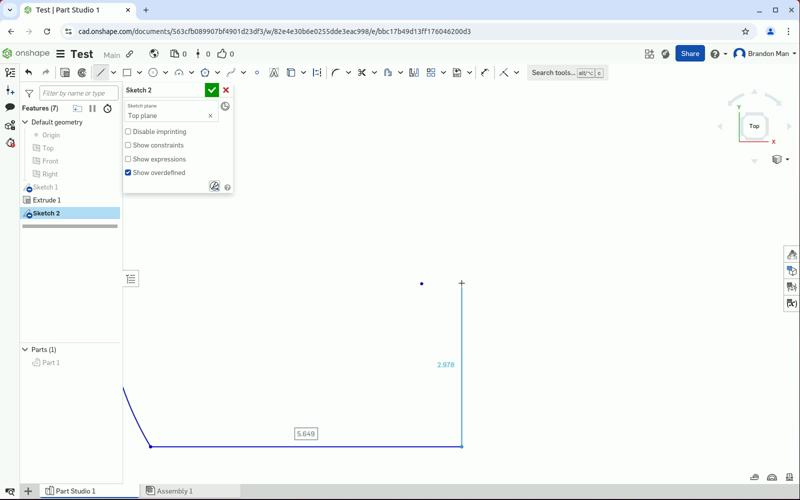
scroll(-6)
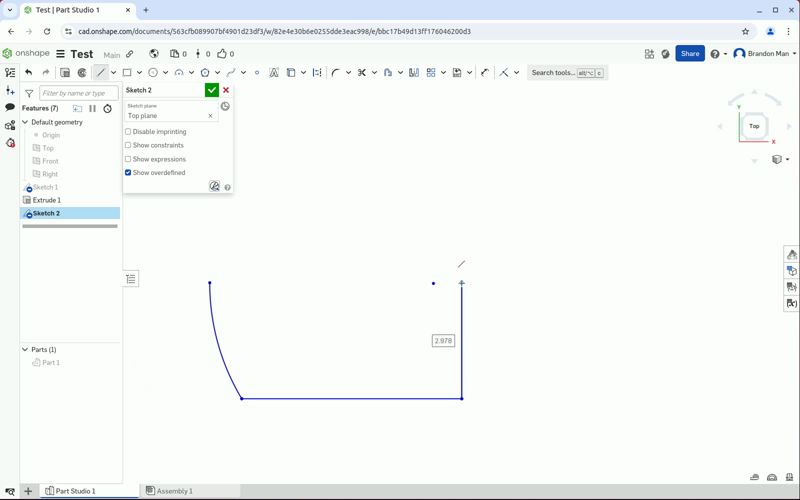
scroll(-6)
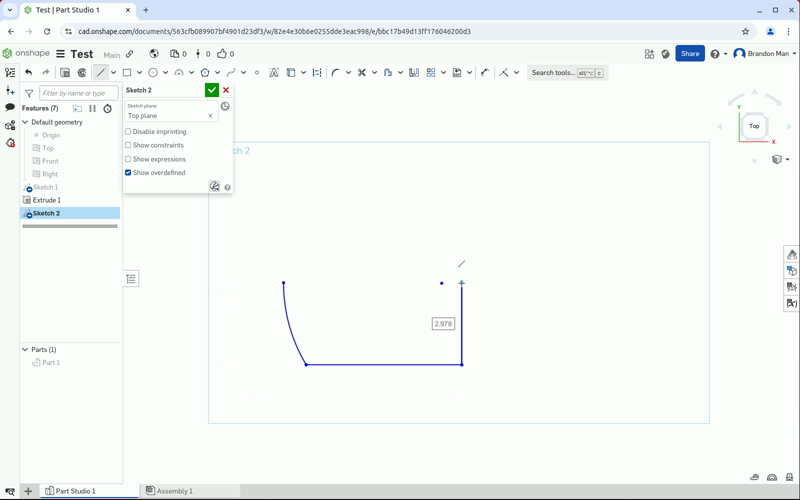
scroll(-6)
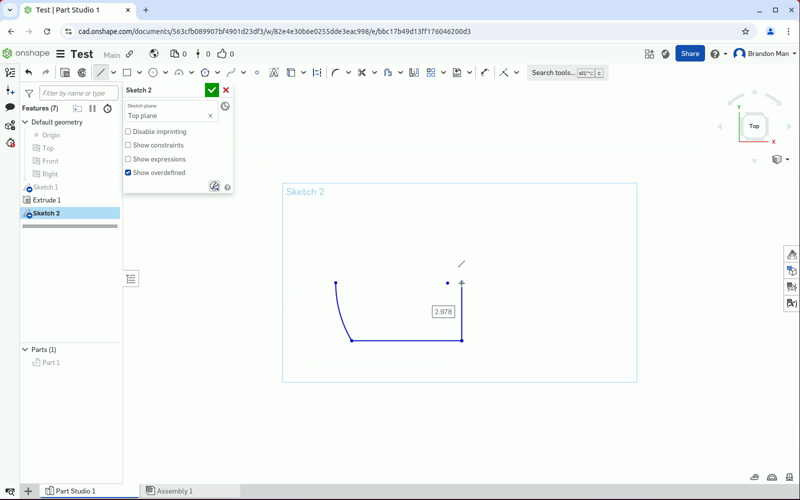
scroll(-6)
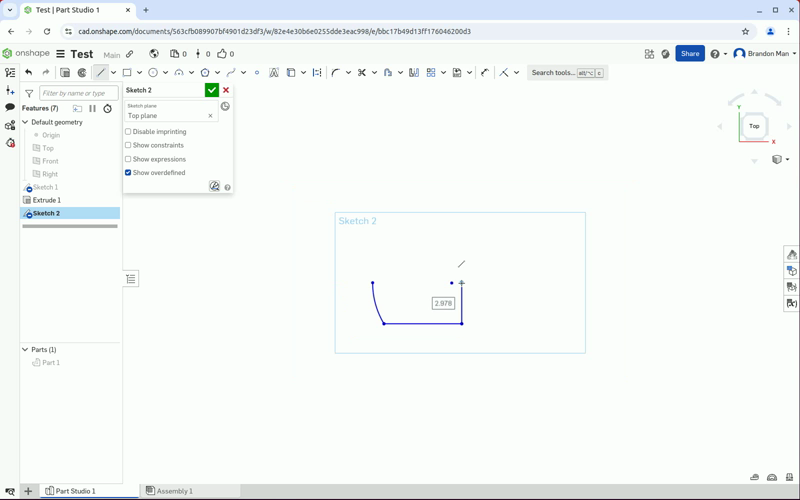
scroll(-6)
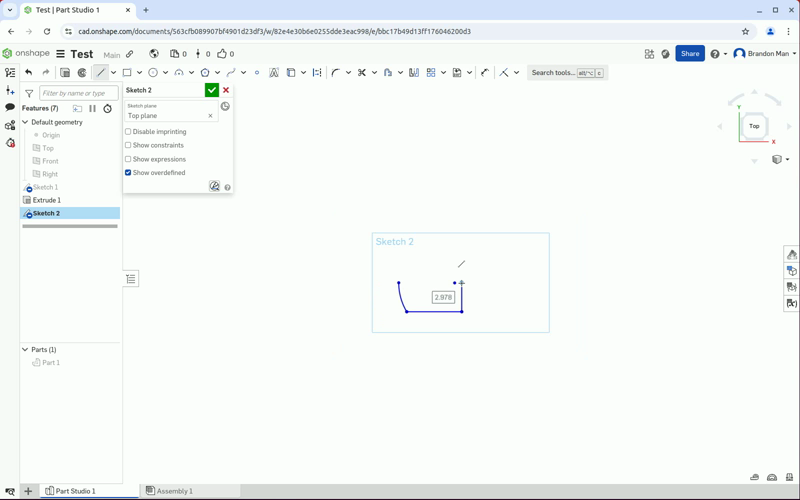
scroll(-6)
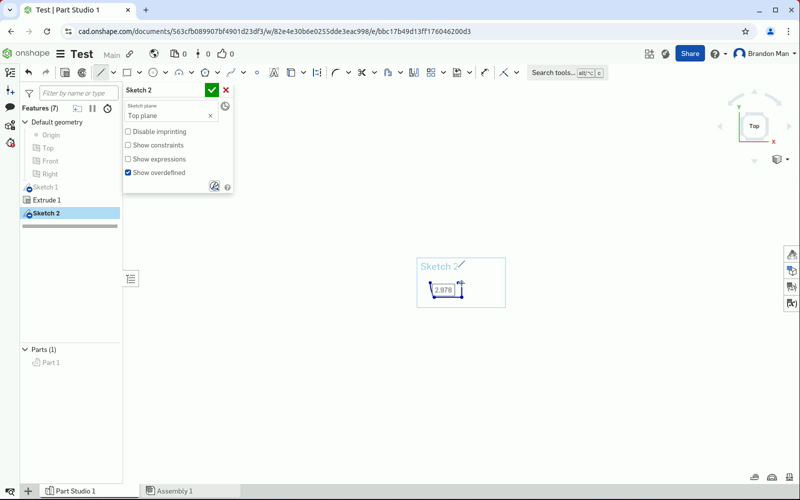
key_up(shift)
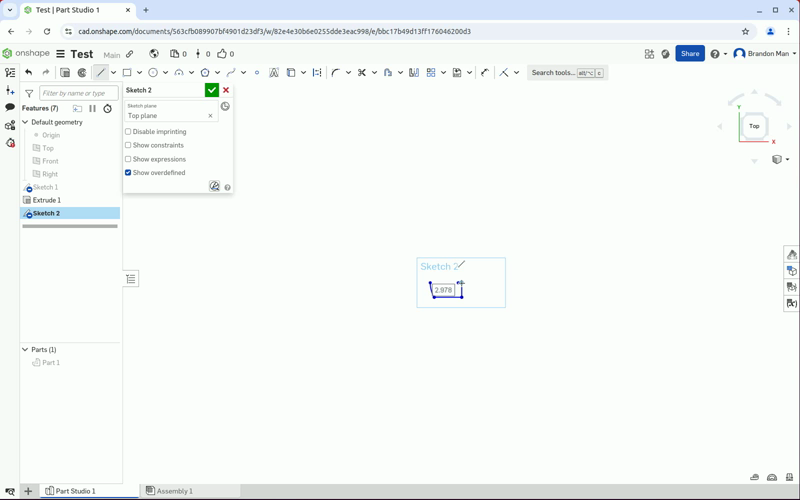
mouse_move(491, 282)
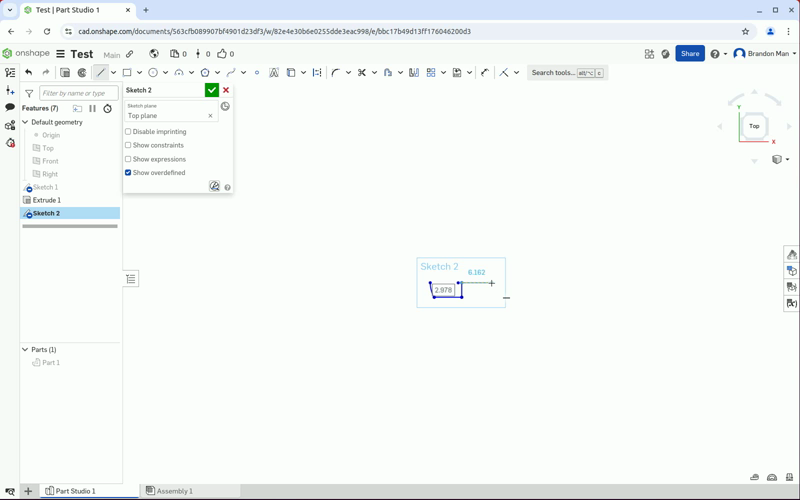
key_down(shift)
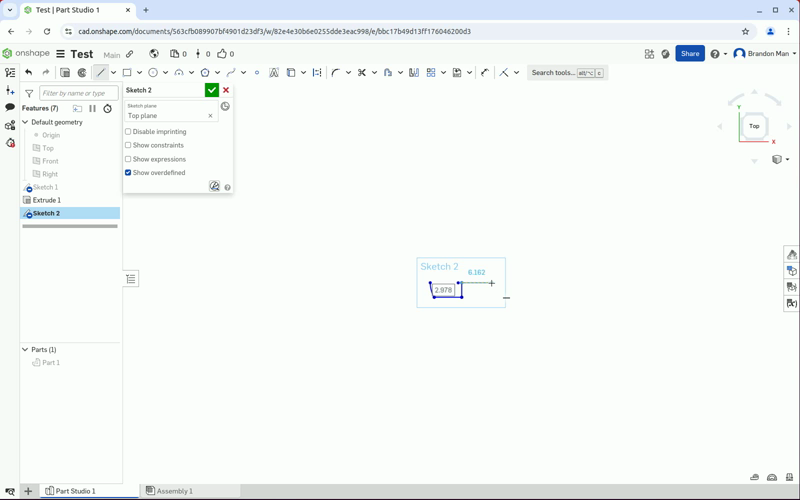
mouse_move(430, 282)
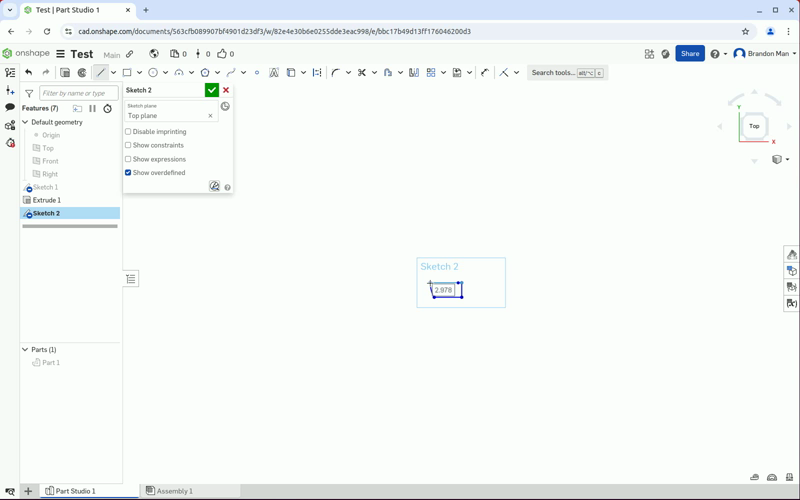
key_up(shift)
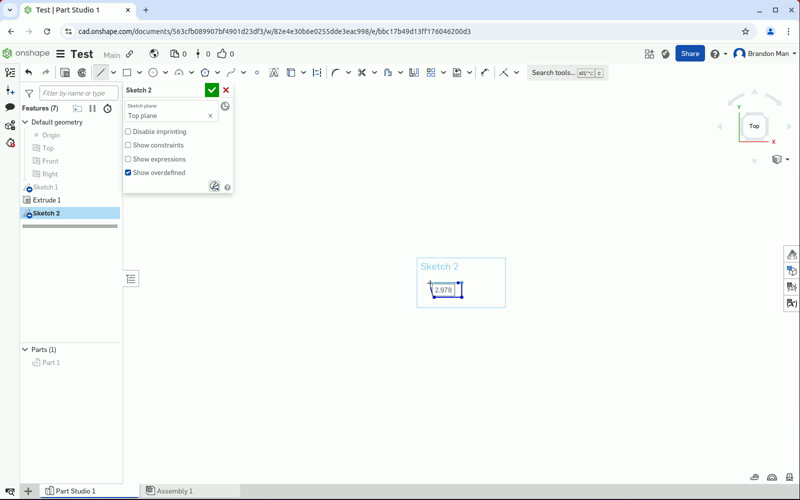
click(430, 282)
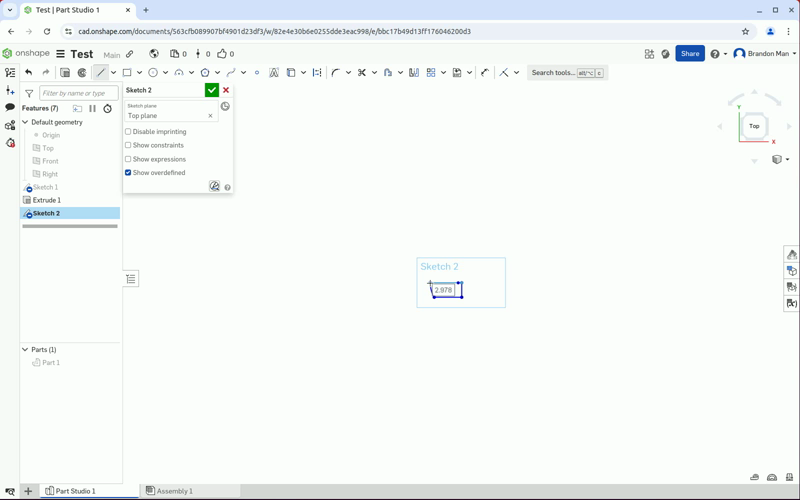
key(esc)
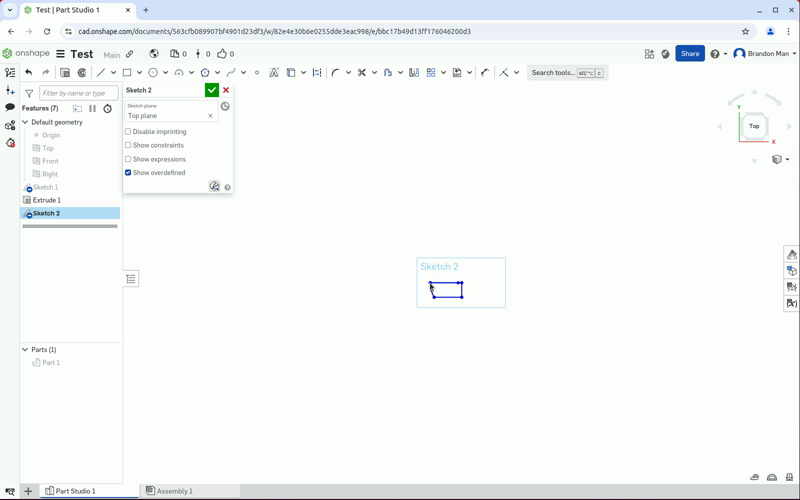
mouse_move(458, 284)
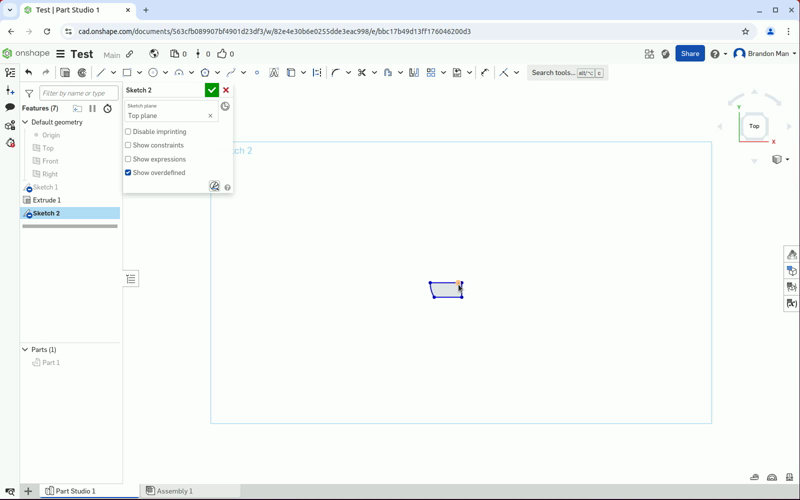
scroll(6)
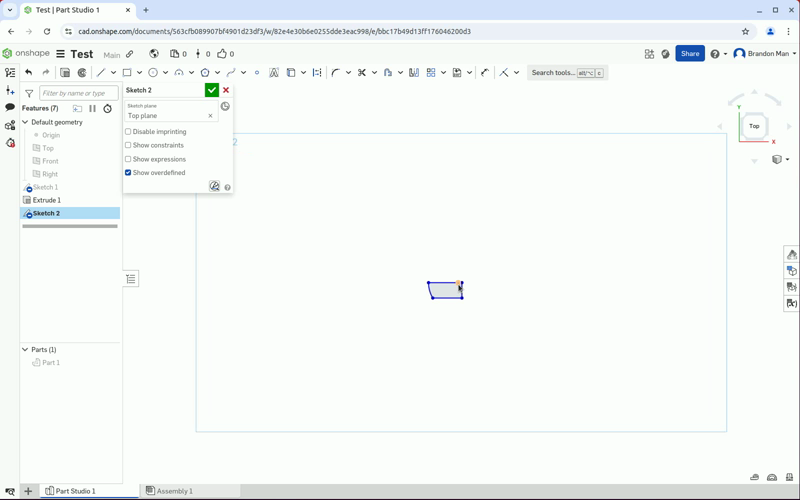
scroll(6)
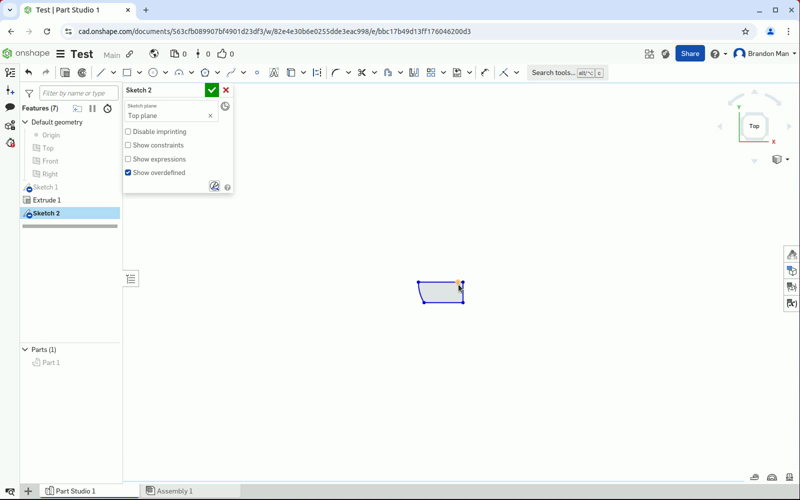
scroll(6)
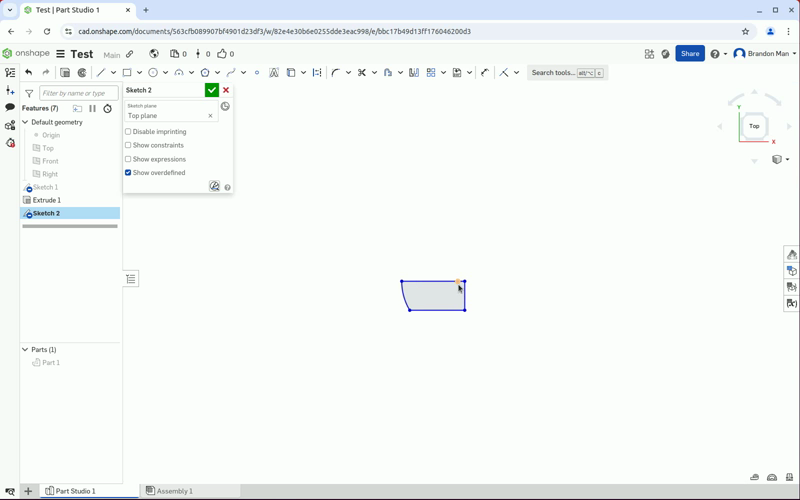
scroll(6)
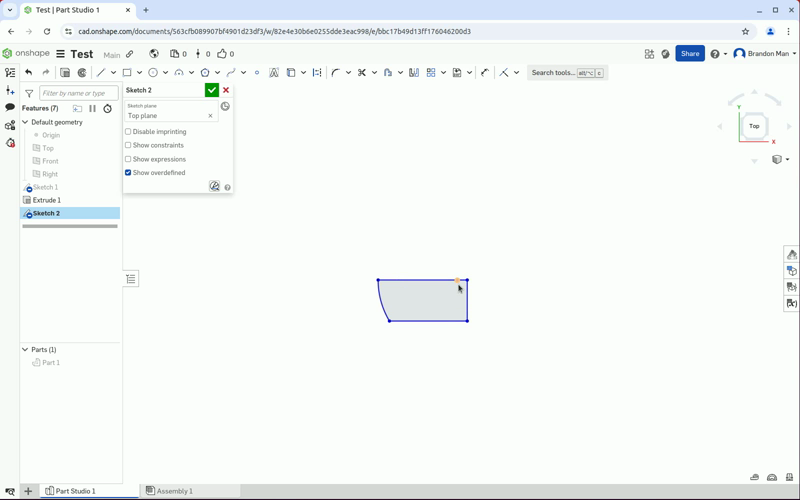
scroll(6)
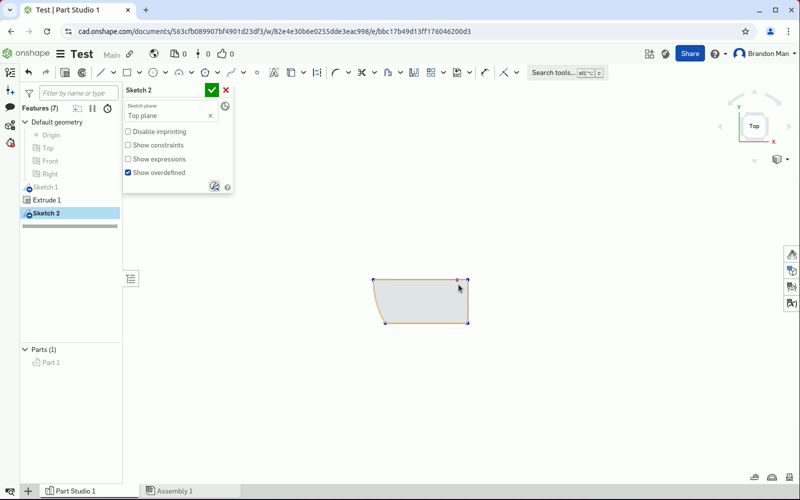
scroll(6)
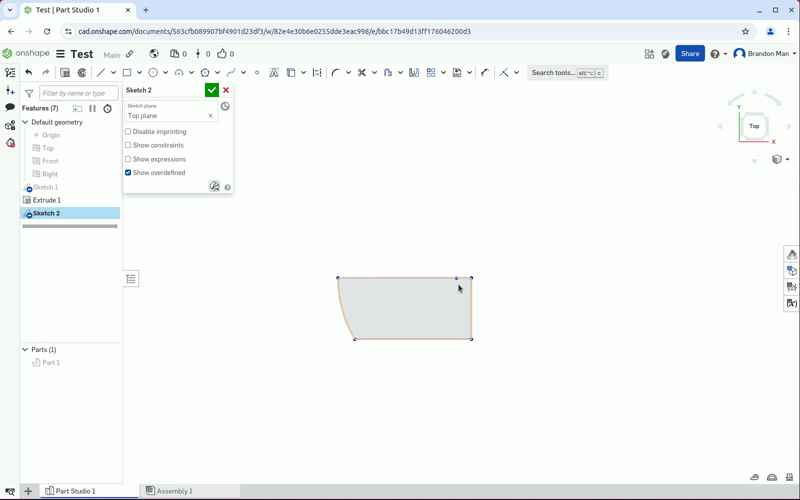
scroll(6)
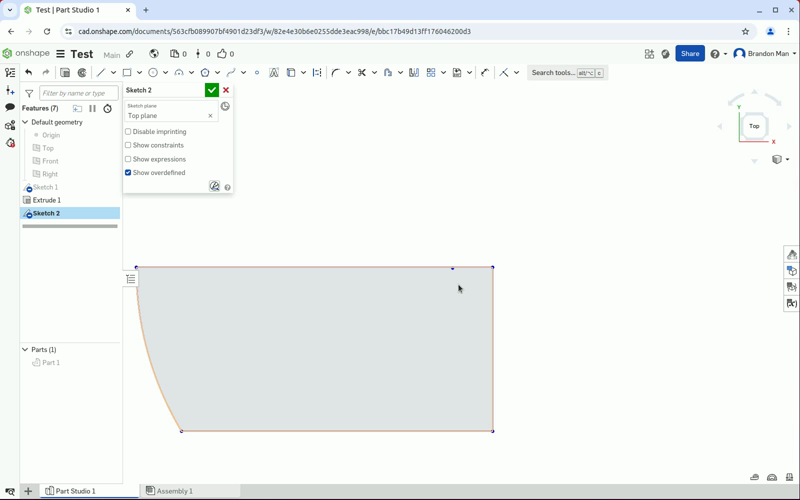
click(458, 284)
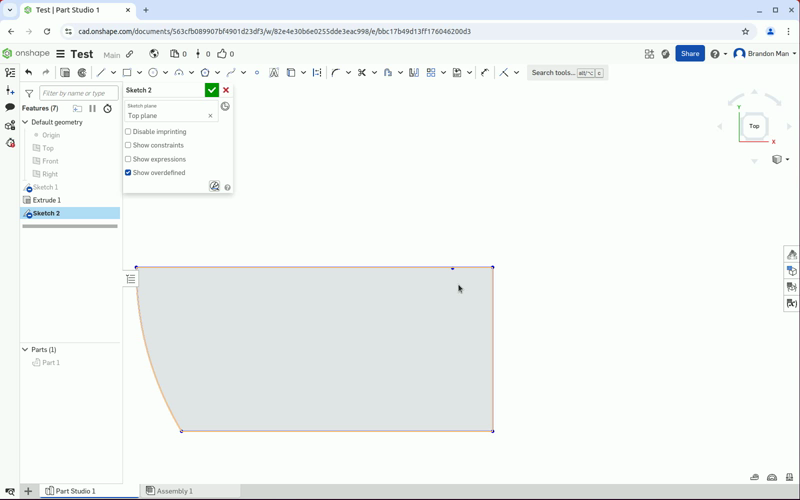
scroll(-6)
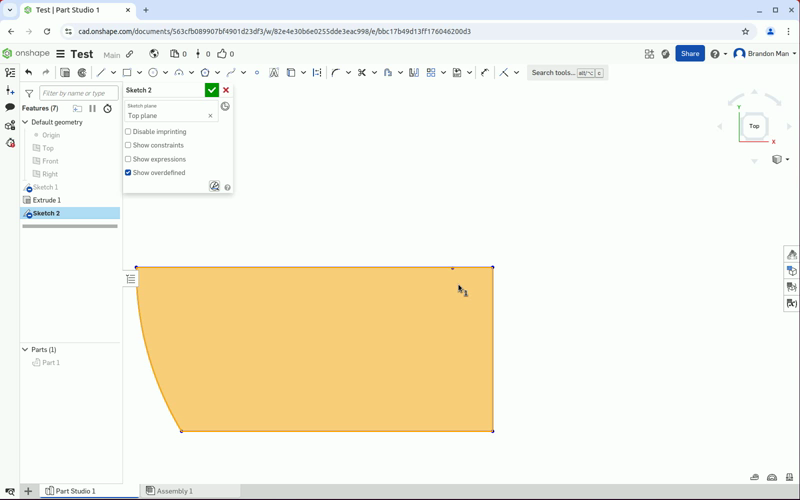
scroll(-6)
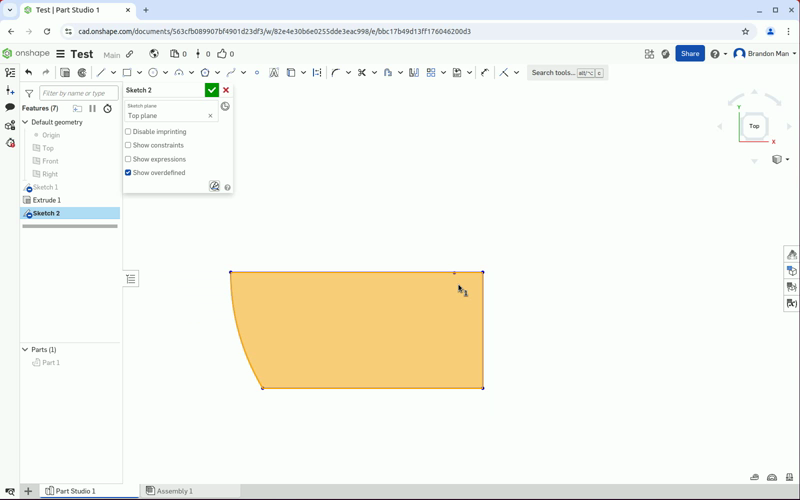
scroll(-6)
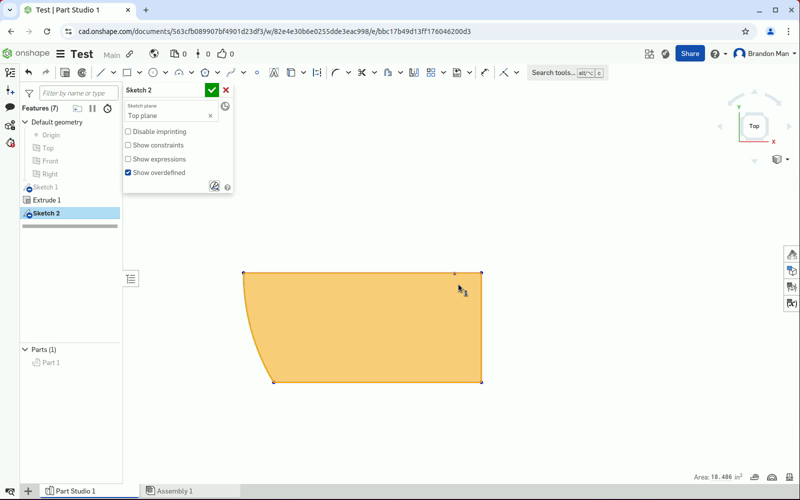
scroll(-6)
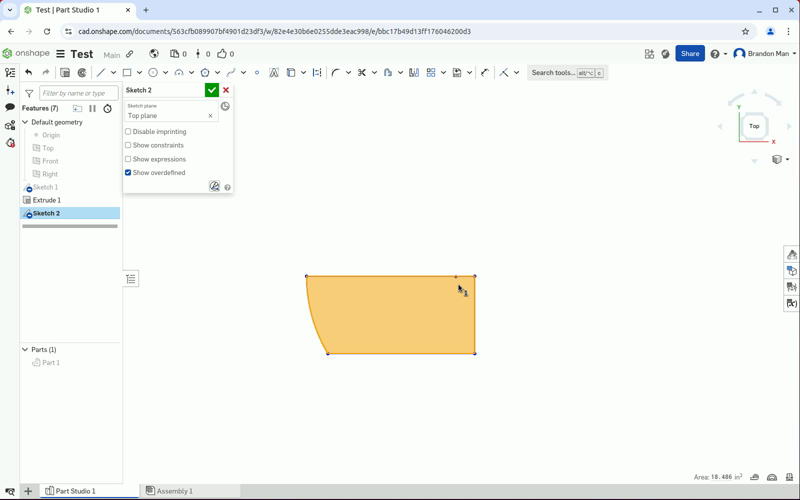
scroll(-6)
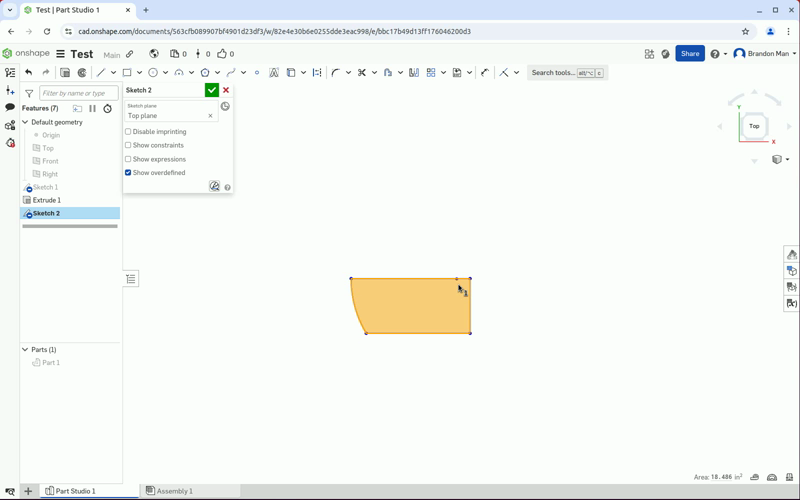
scroll(-6)
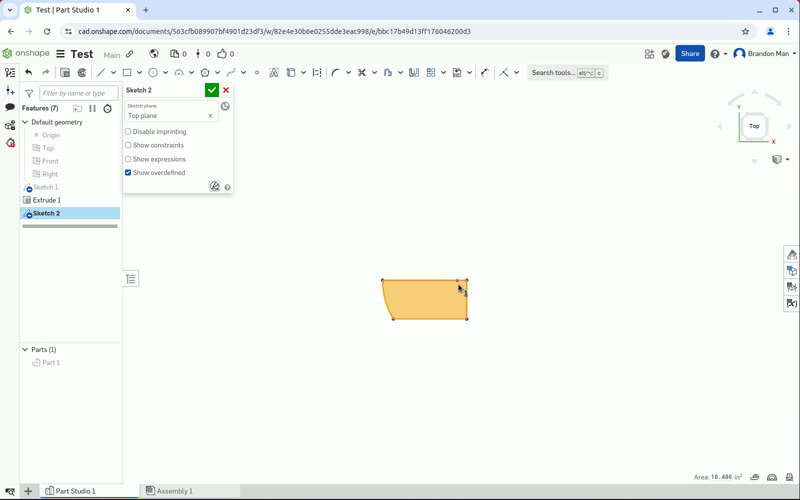
scroll(-6)
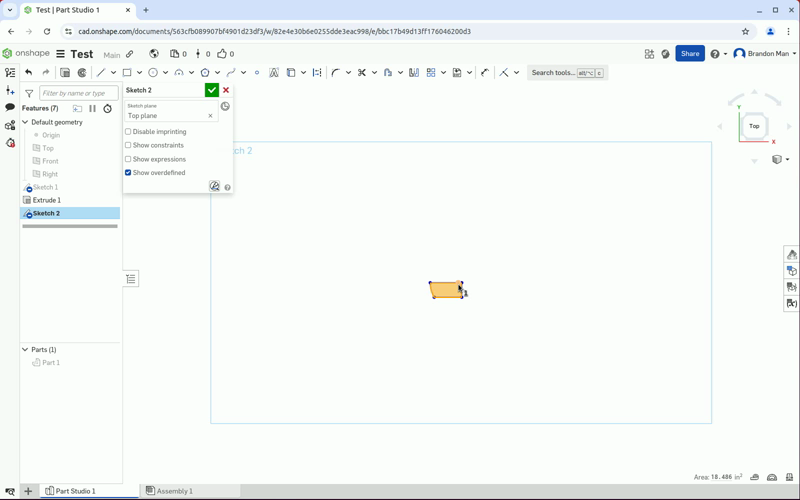
mouse_move(73, 352)
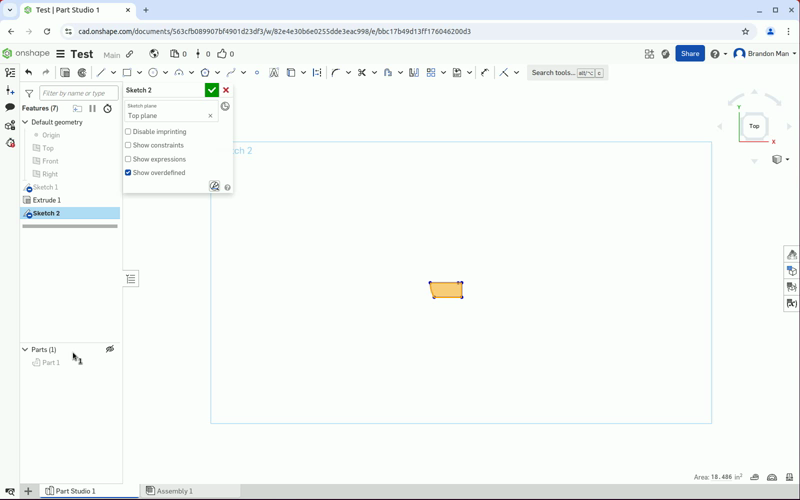
key(shift+y)
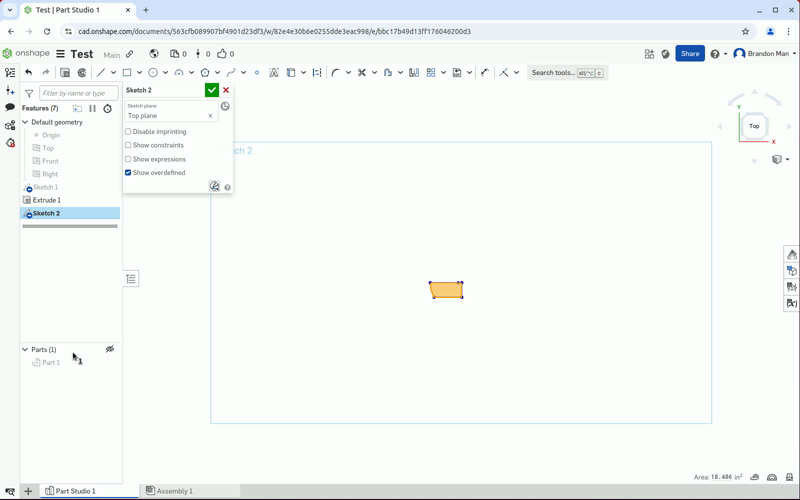
key(shift+e)
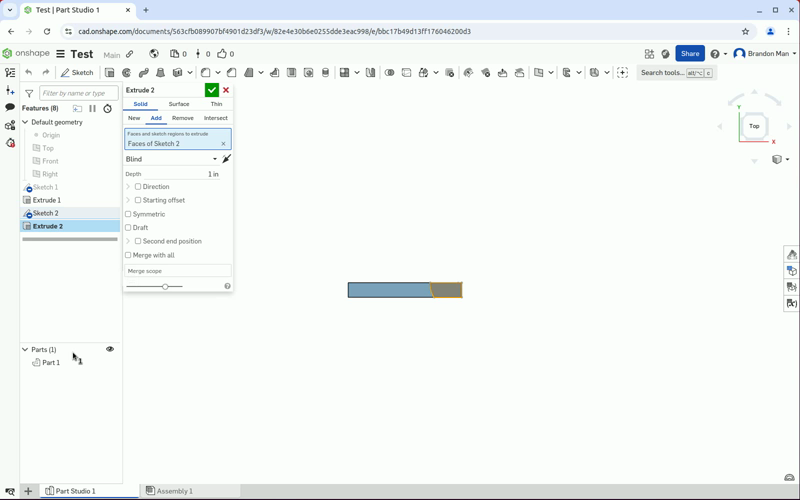
mouse_move(143, 106)
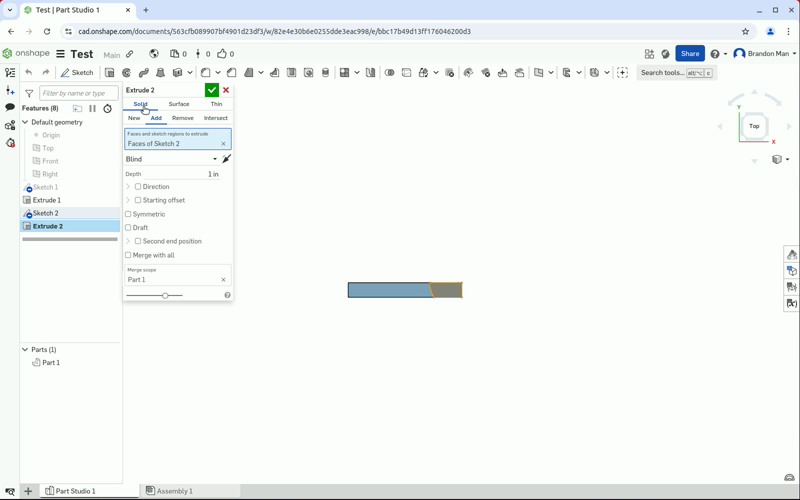
click(143, 106)
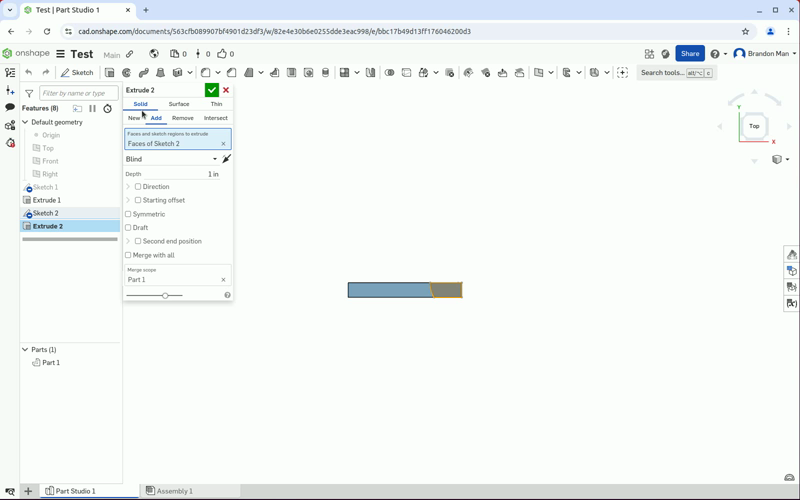
mouse_move(137, 120)
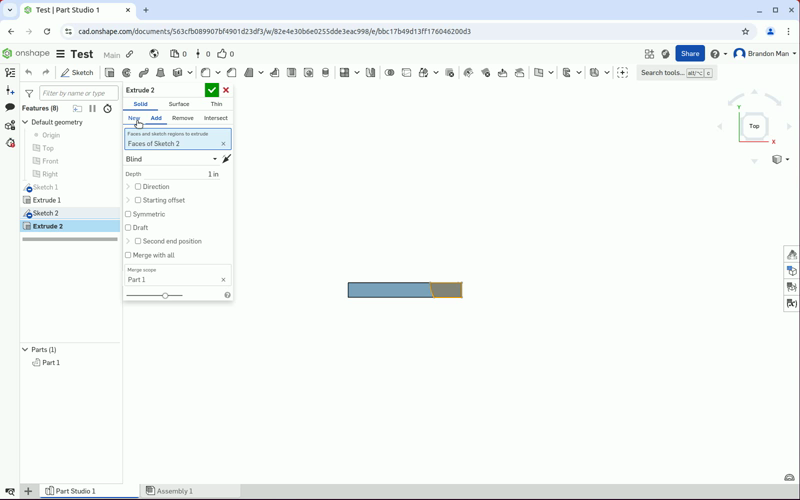
click(137, 120)
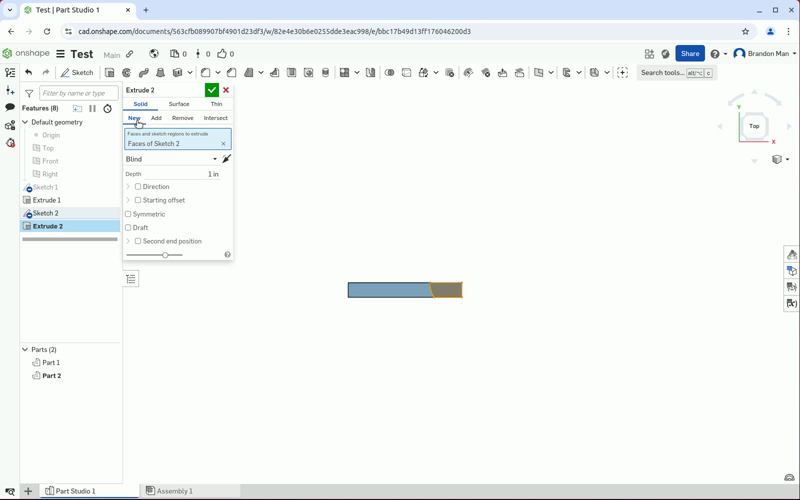
key(tab, 4)
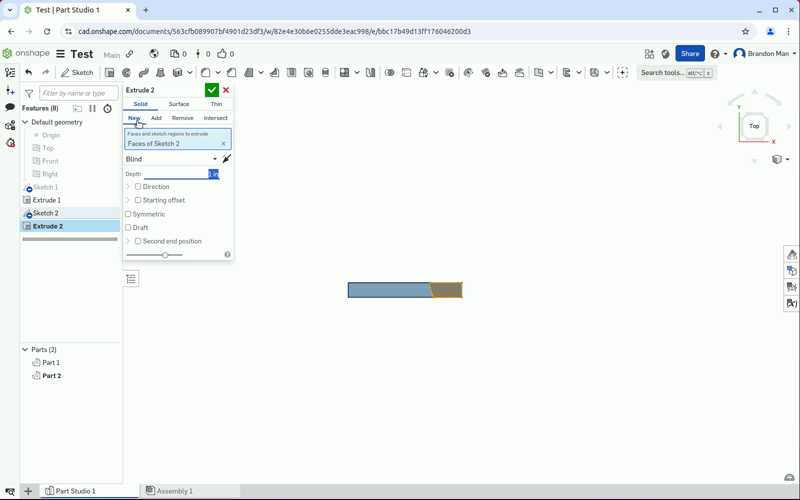
text(0.481)
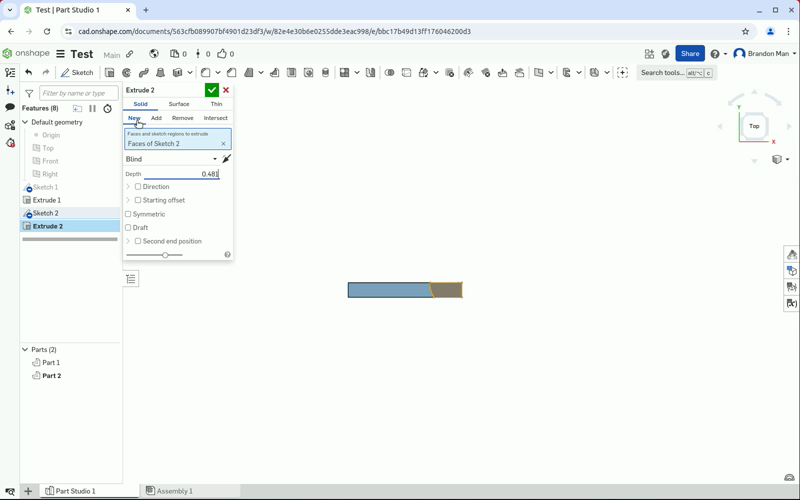
key(enter)
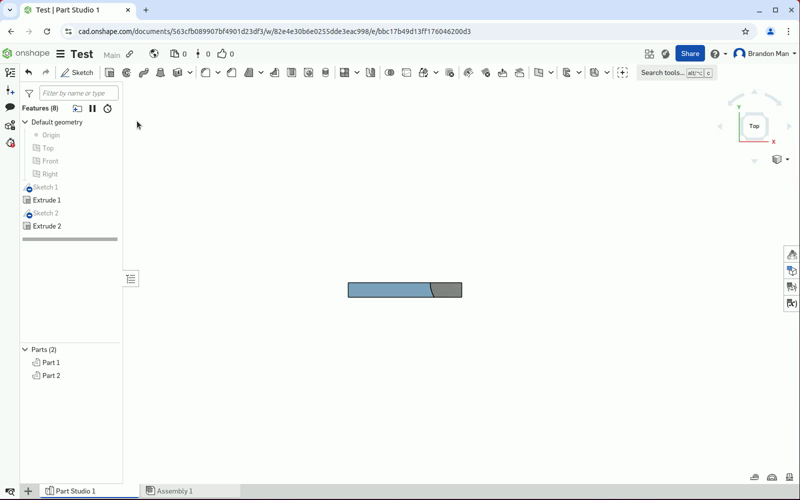
key(shift+h)
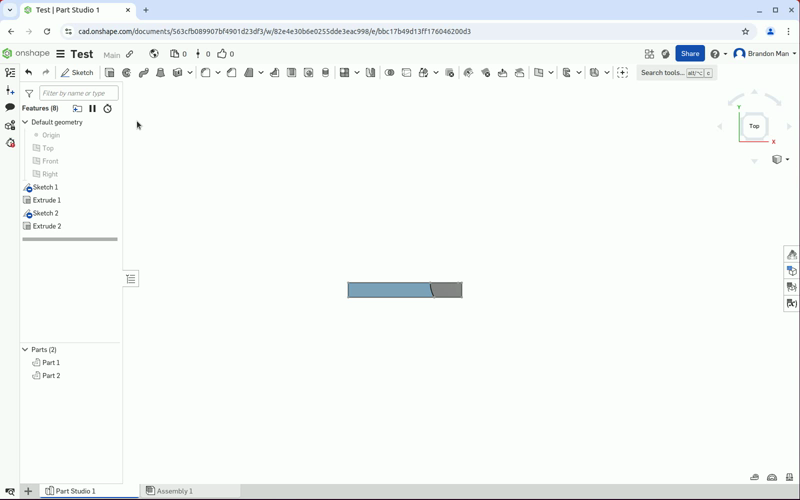
key(shift+h)
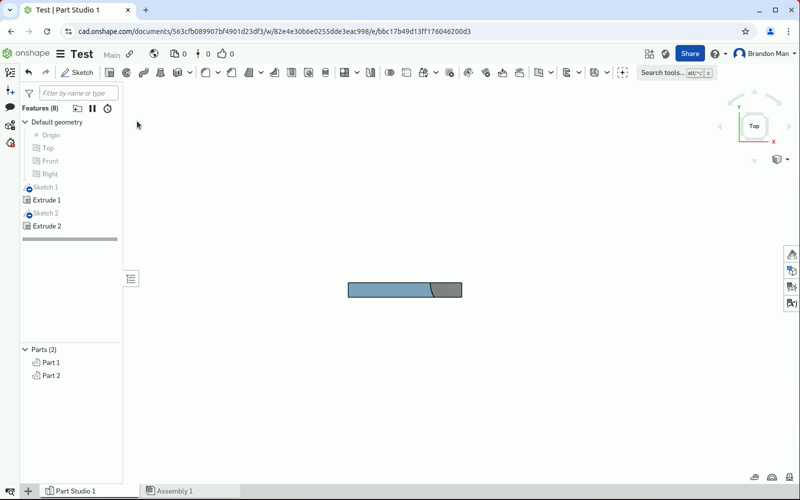
mouse_move(73, 189)
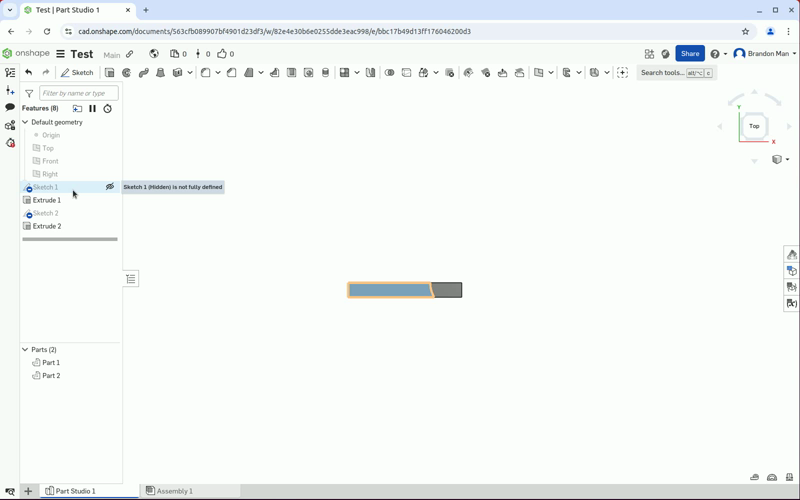
click(73, 189)
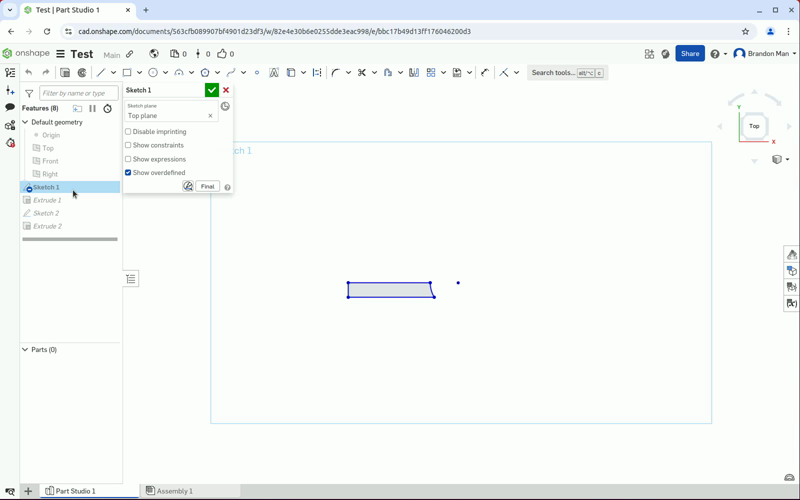
mouse_move(229, 92)
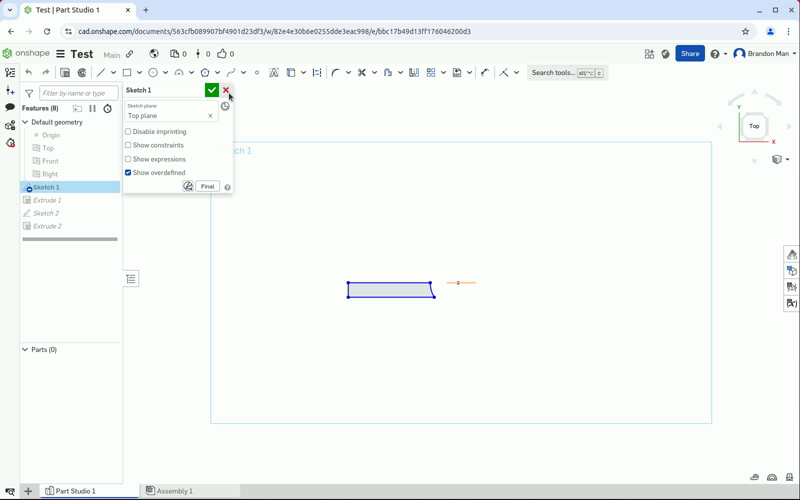
click(229, 92)
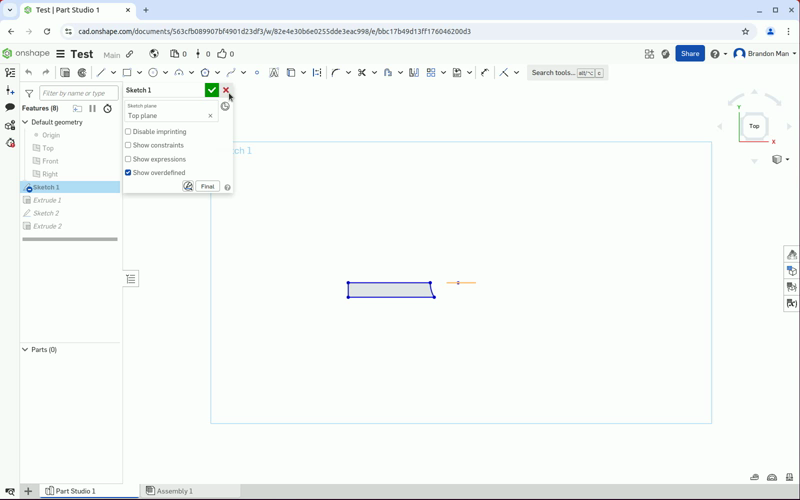
key(shift+s)
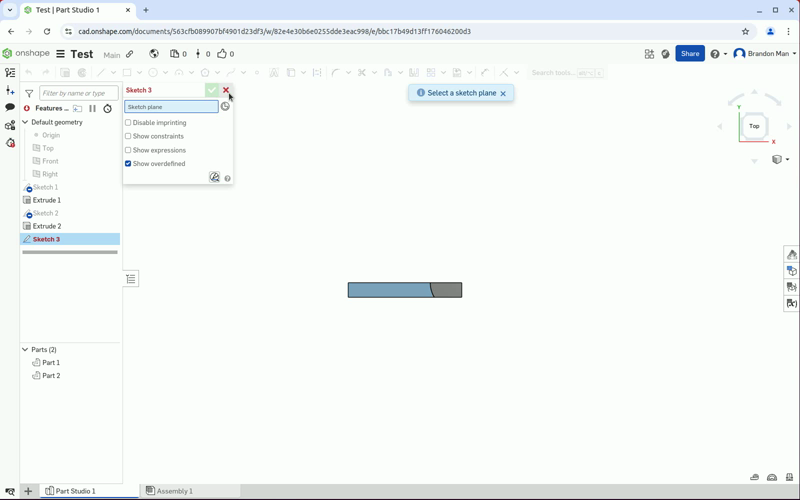
mouse_move(73, 150)
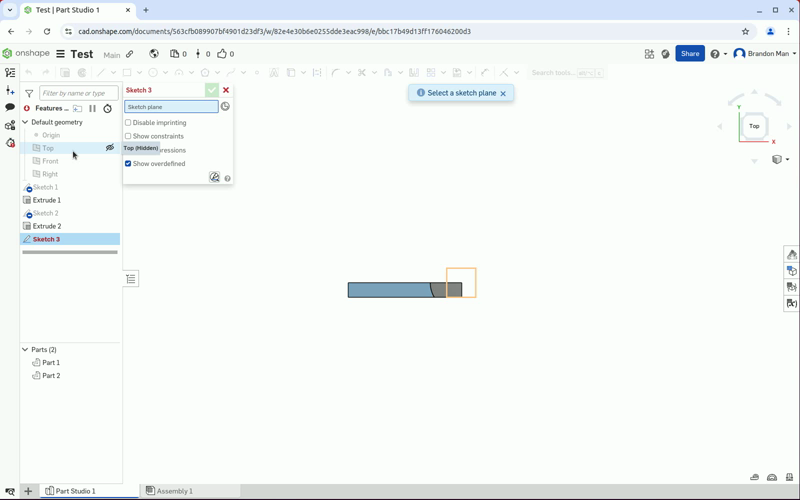
click(73, 150)
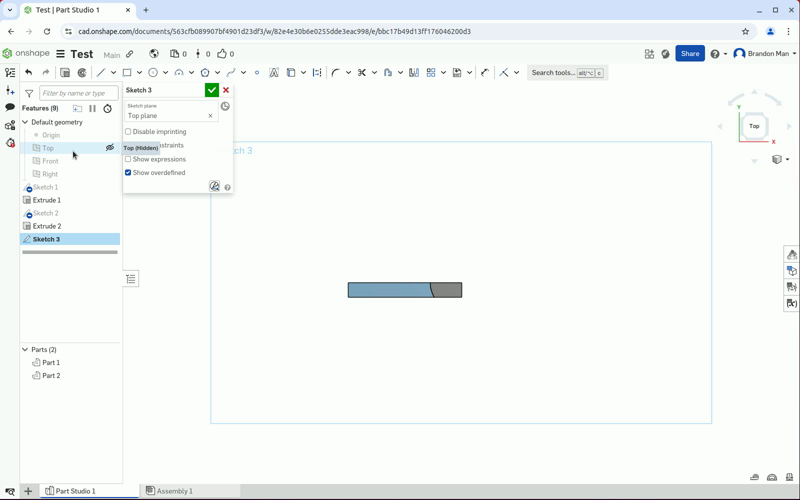
mouse_move(73, 352)
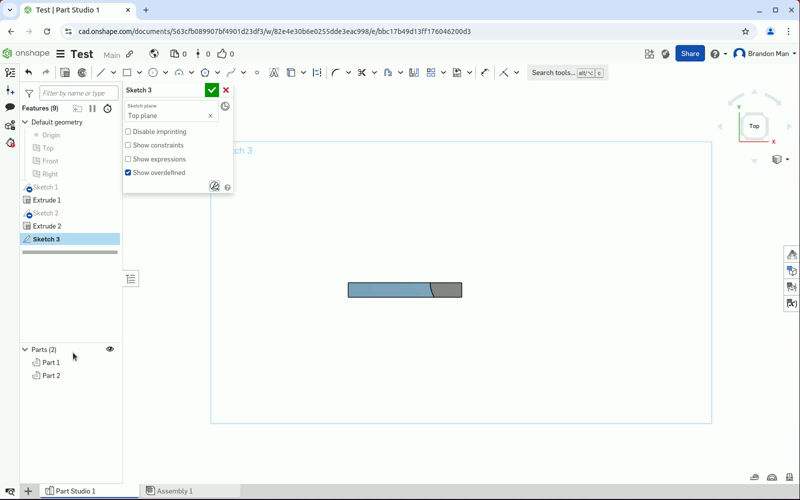
key(y)
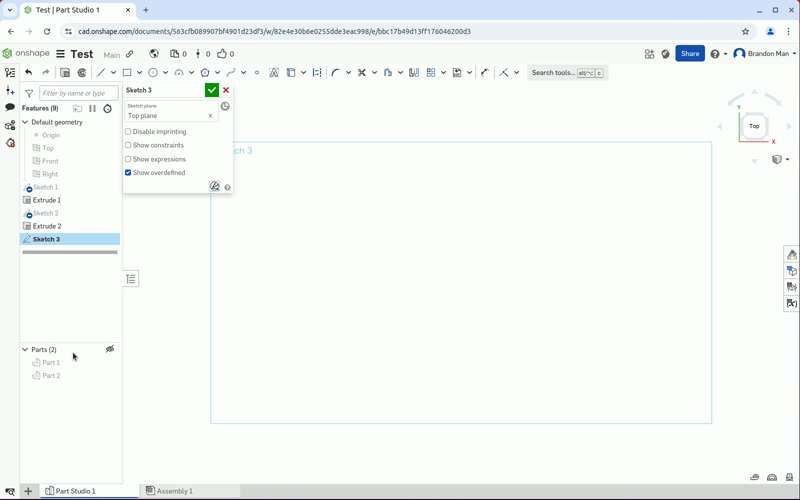
key(l)
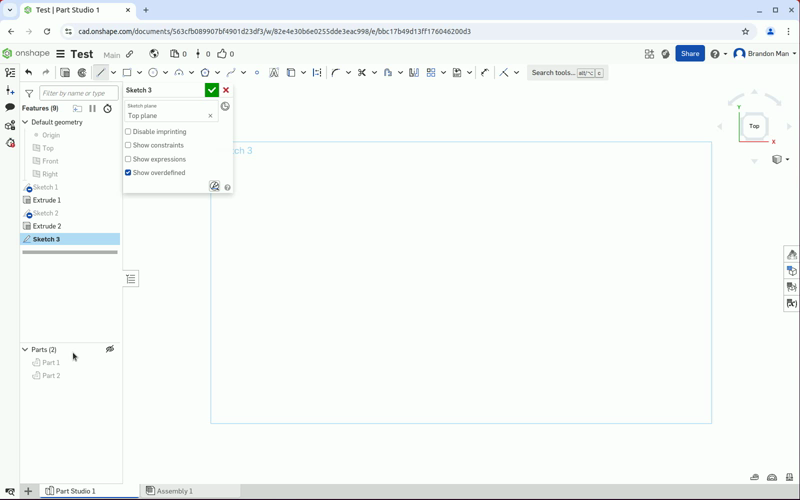
key_down(shift)
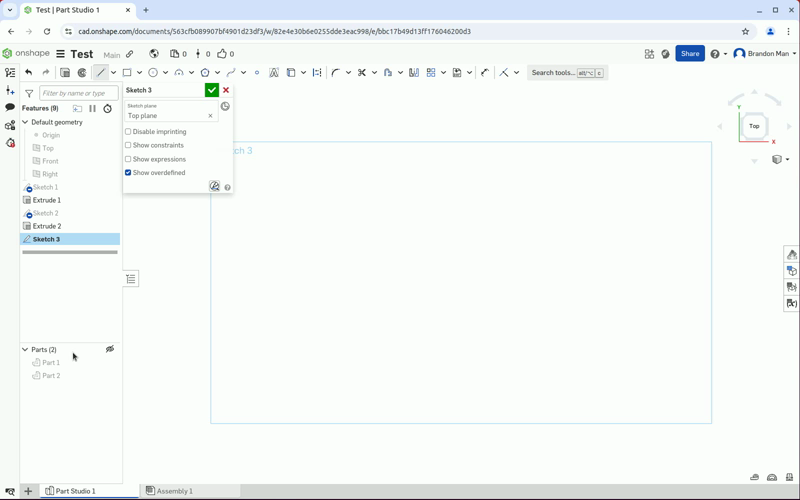
mouse_move(430, 282)
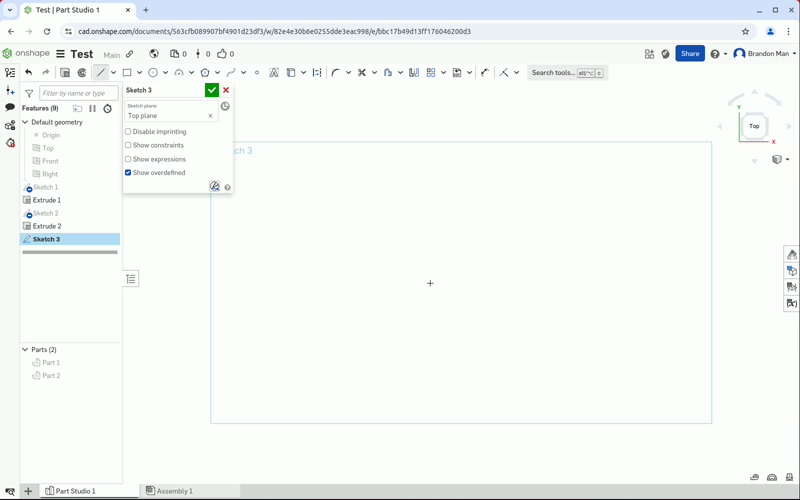
click(430, 282)
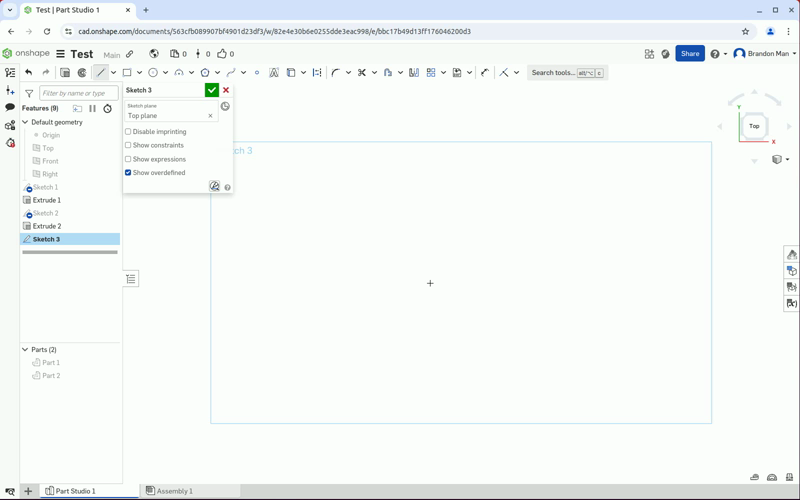
key_up(shift)
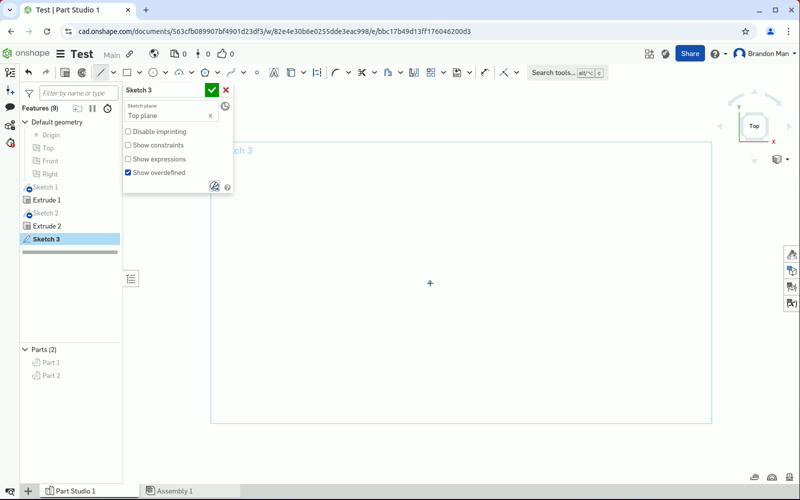
key_down(shift)
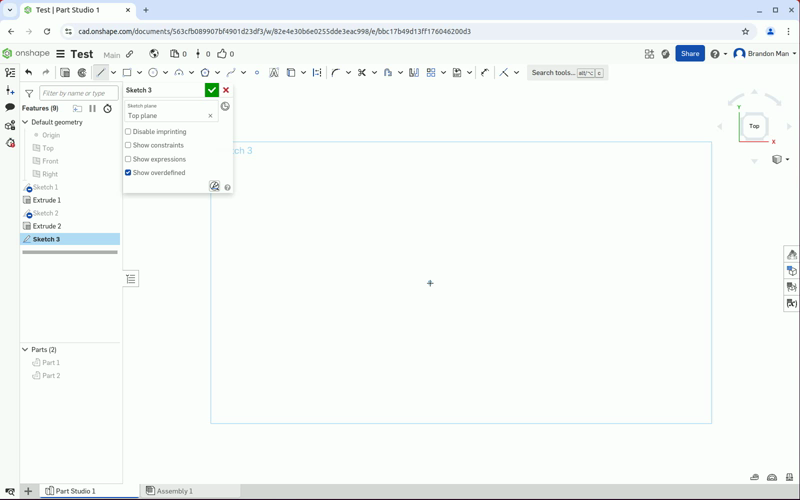
mouse_move(460, 282)
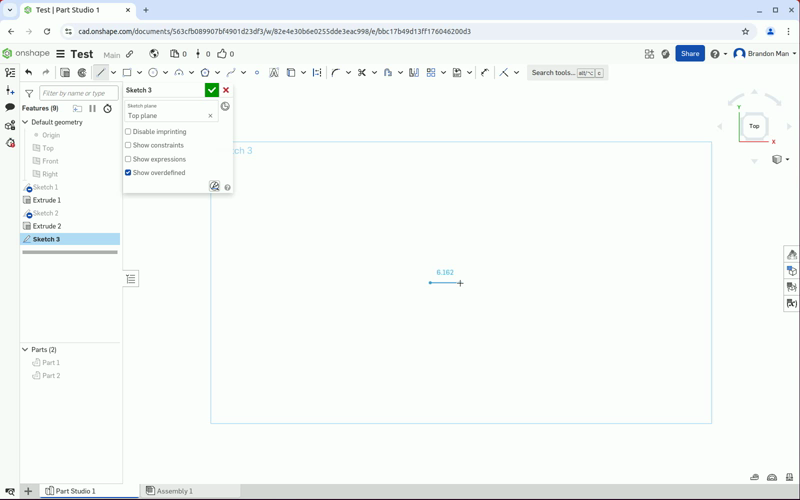
mouse_move(461, 282)
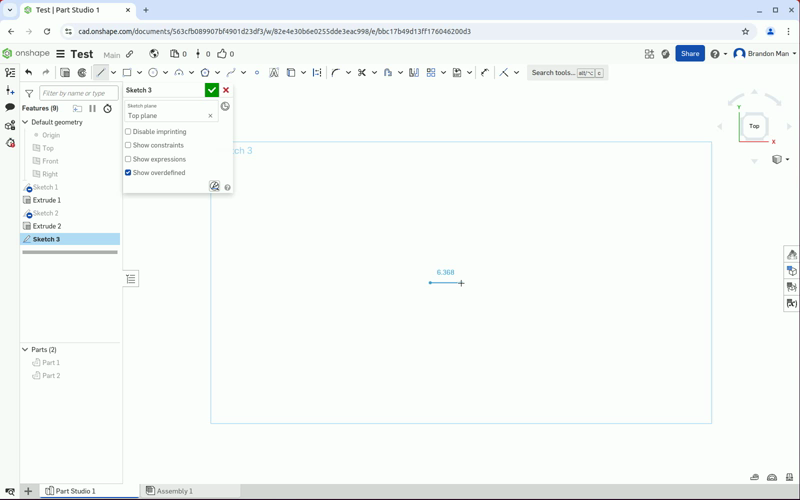
click(461, 282)
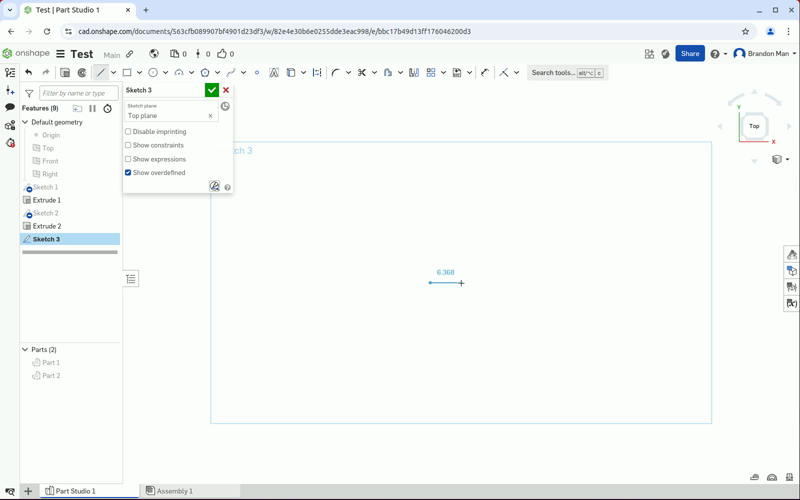
key_up(shift)
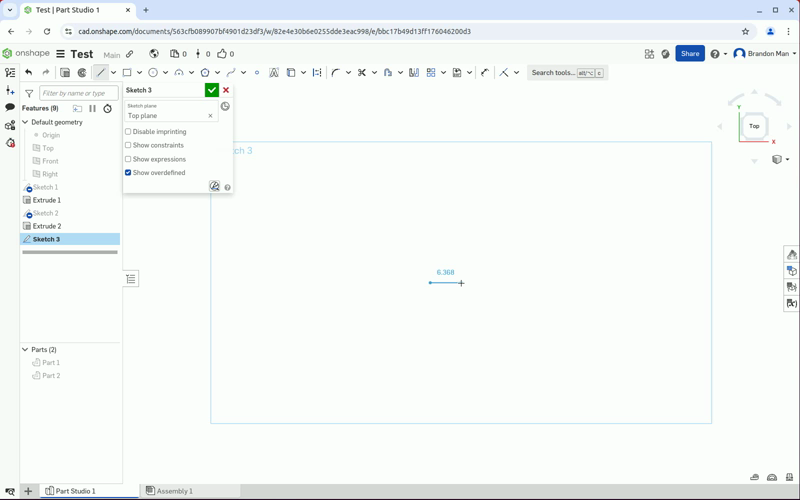
key_down(shift)
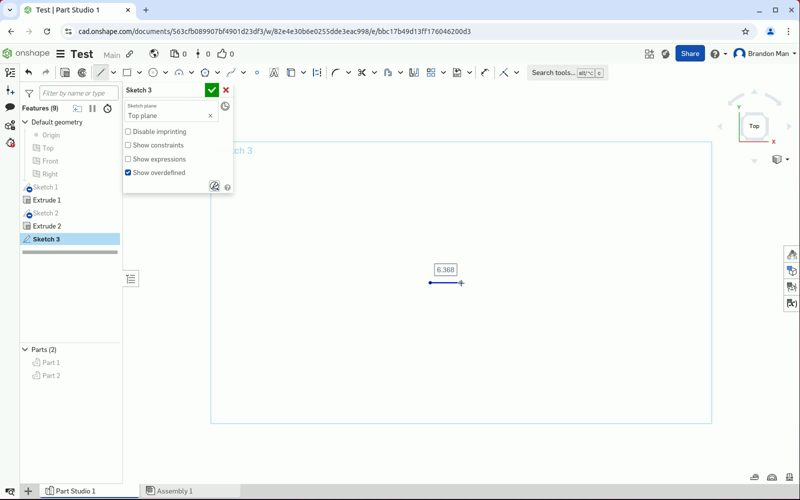
mouse_move(491, 282)
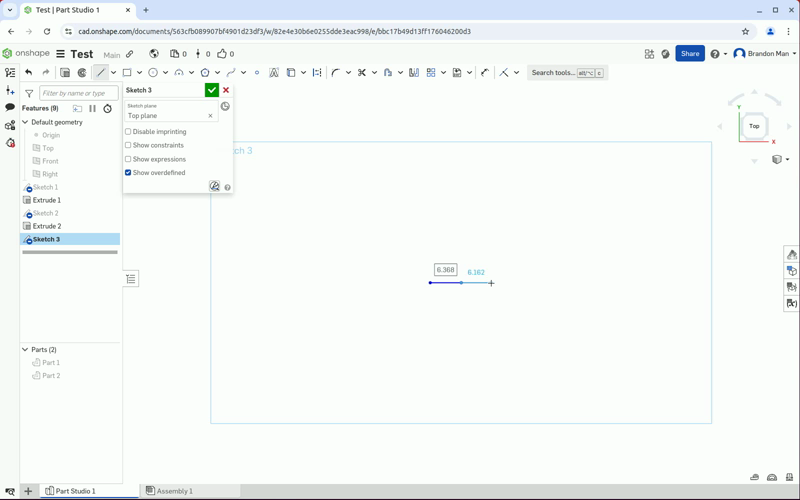
mouse_move(461, 297)
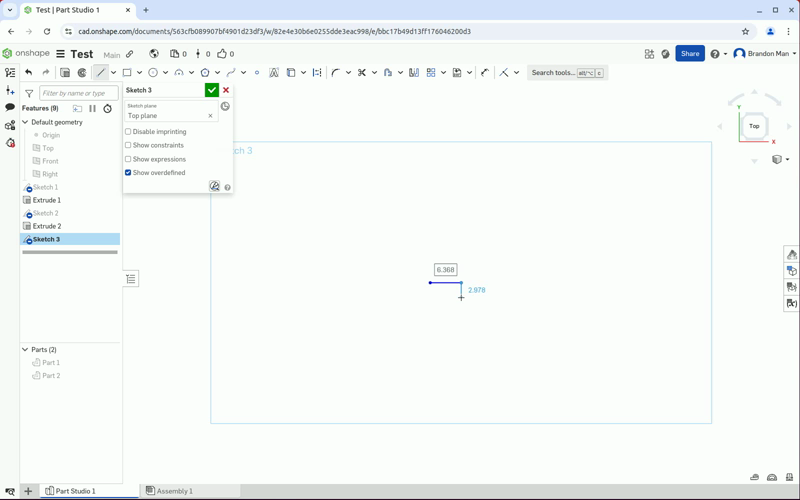
click(461, 297)
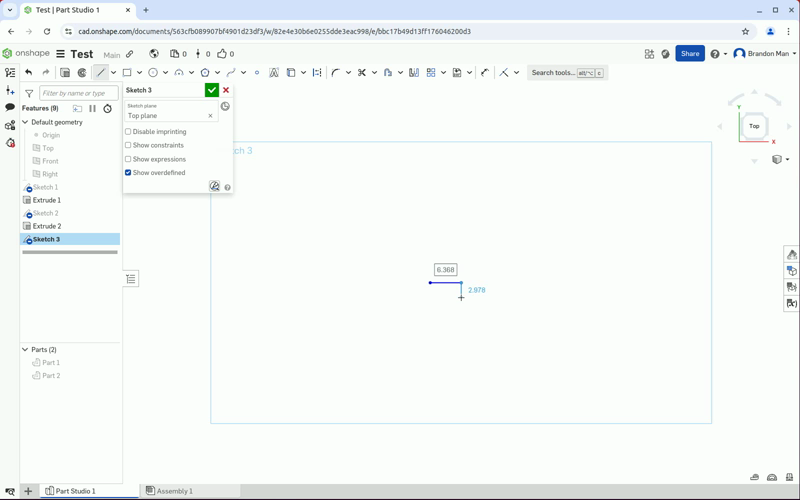
key_up(shift)
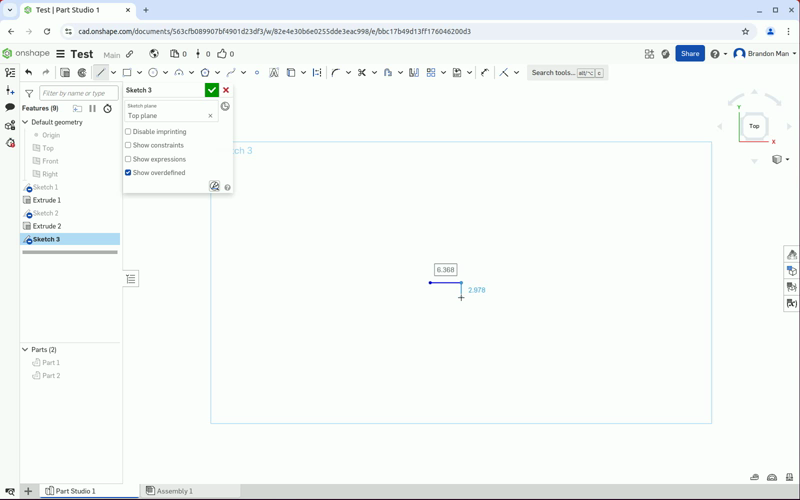
key_down(shift)
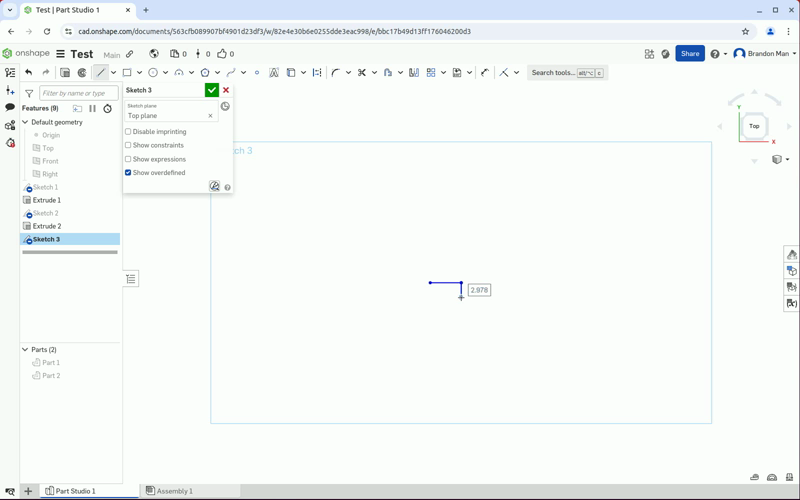
mouse_move(491, 297)
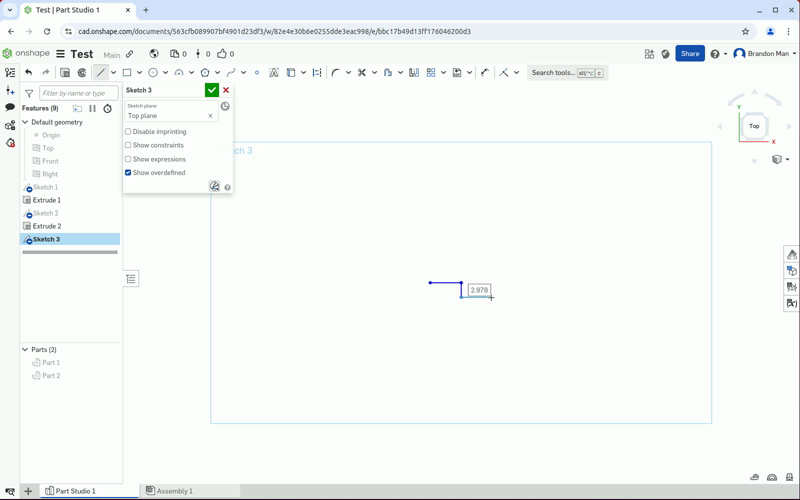
mouse_move(433, 297)
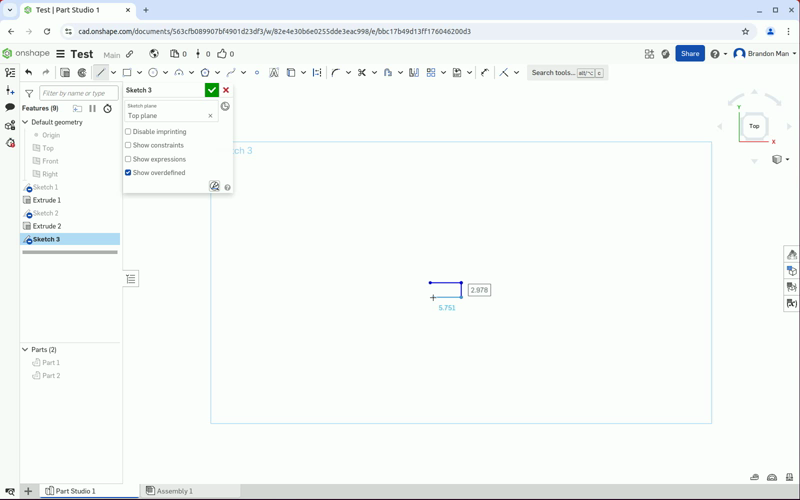
click(433, 297)
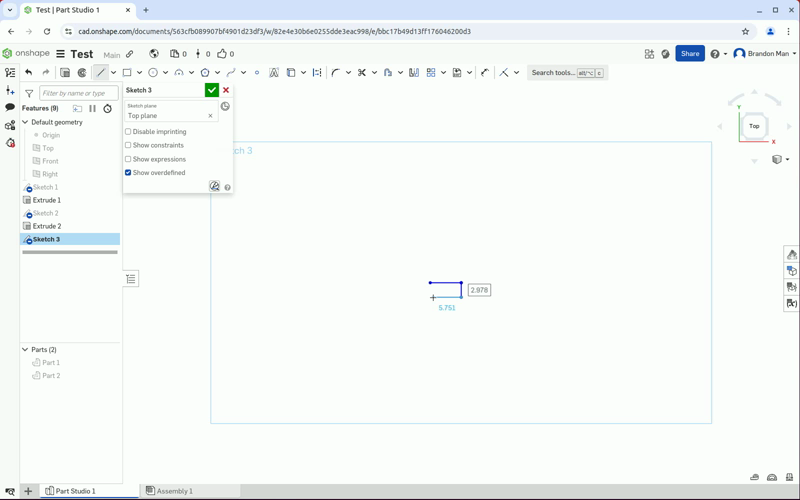
key_up(shift)
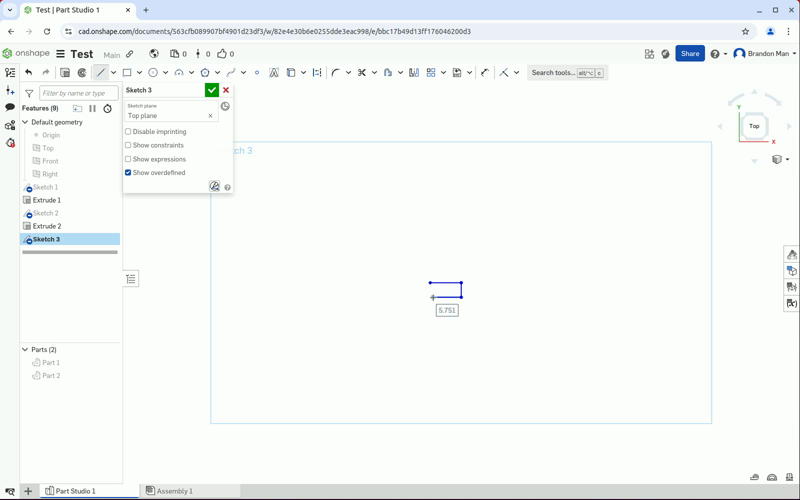
key(esc)
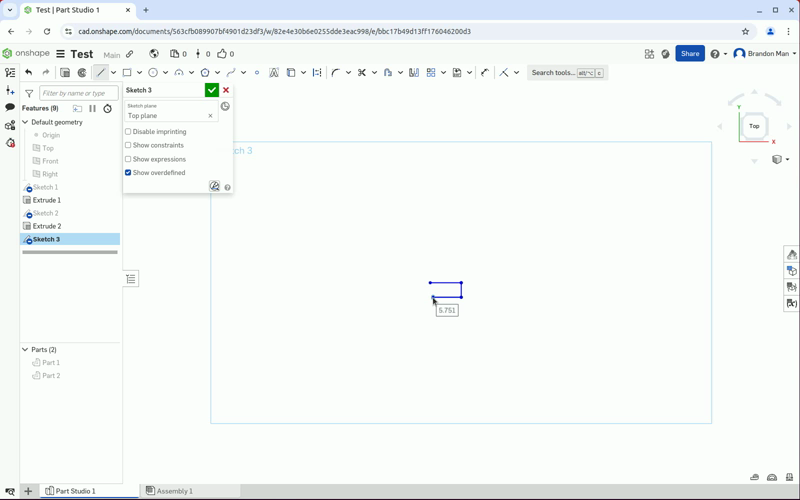
key(a)
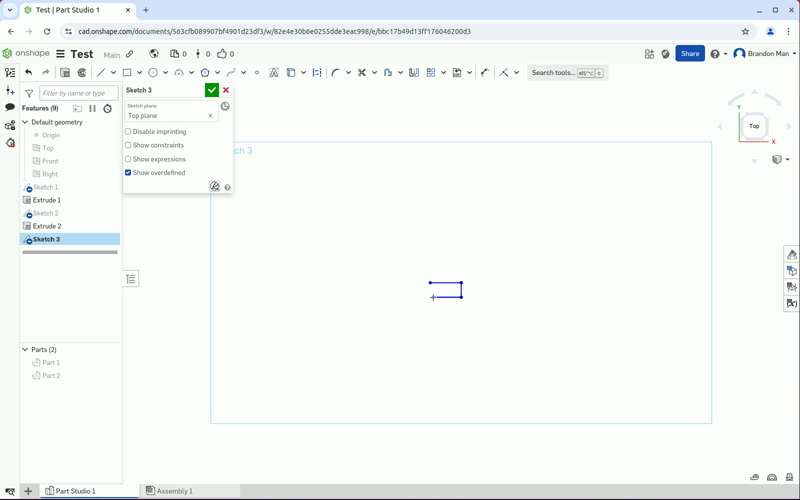
mouse_move(433, 297)
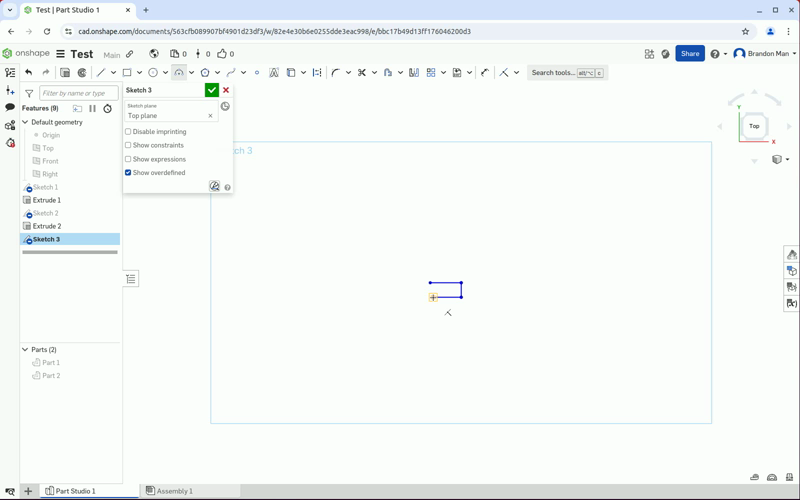
click(433, 297)
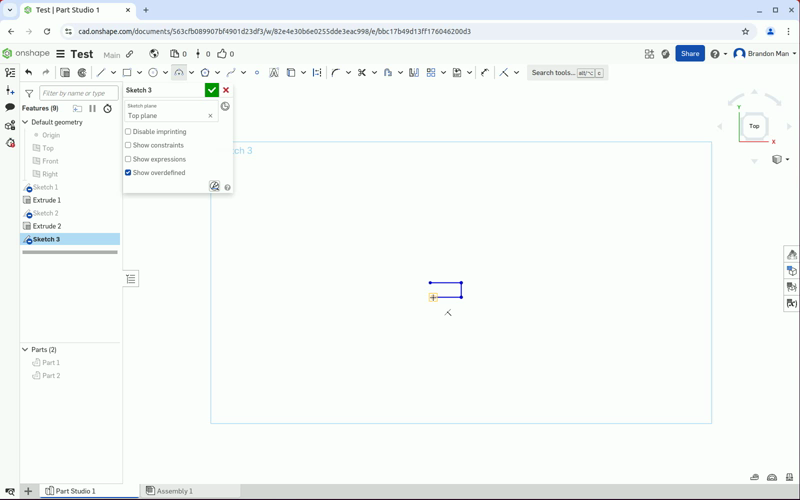
mouse_move(430, 282)
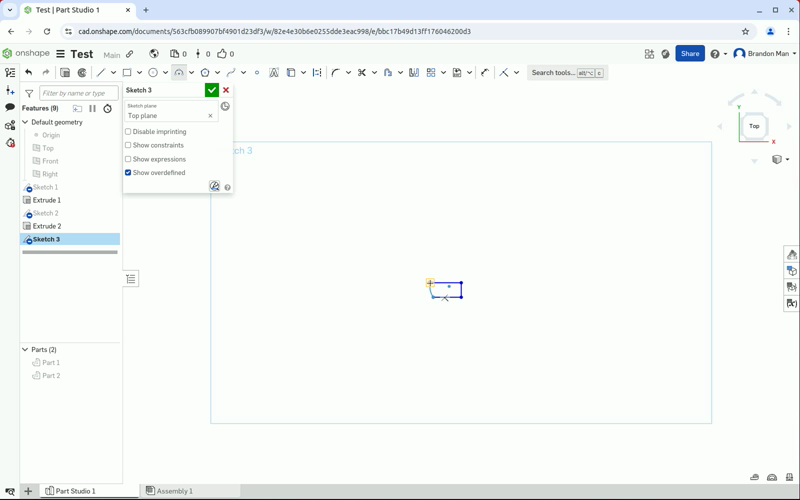
click(430, 282)
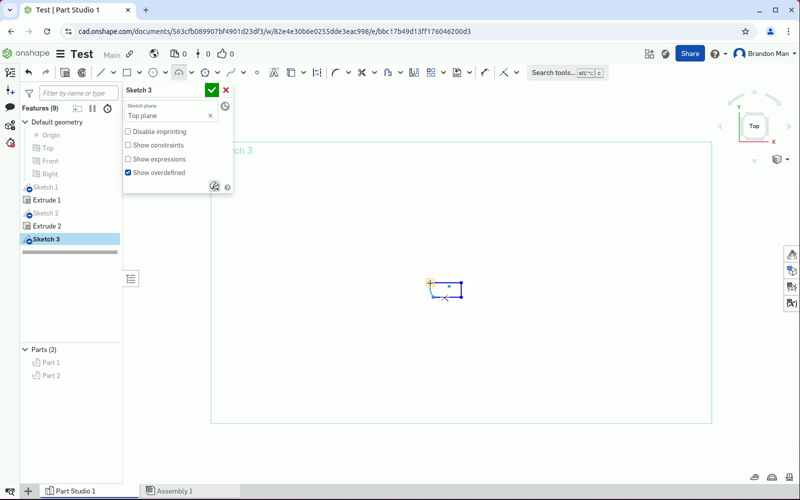
key_down(shift)
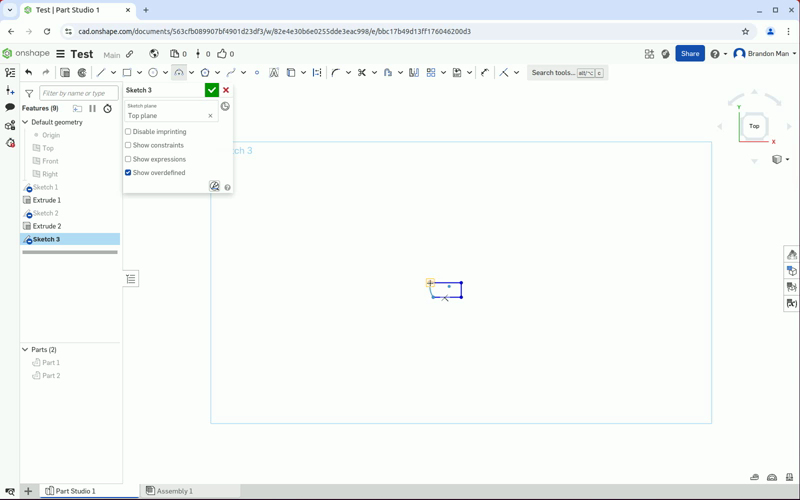
mouse_move(489, 276)
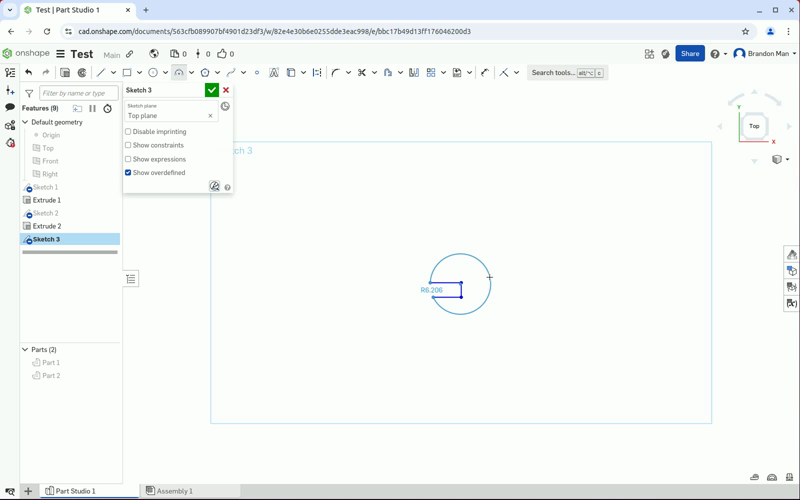
click(489, 276)
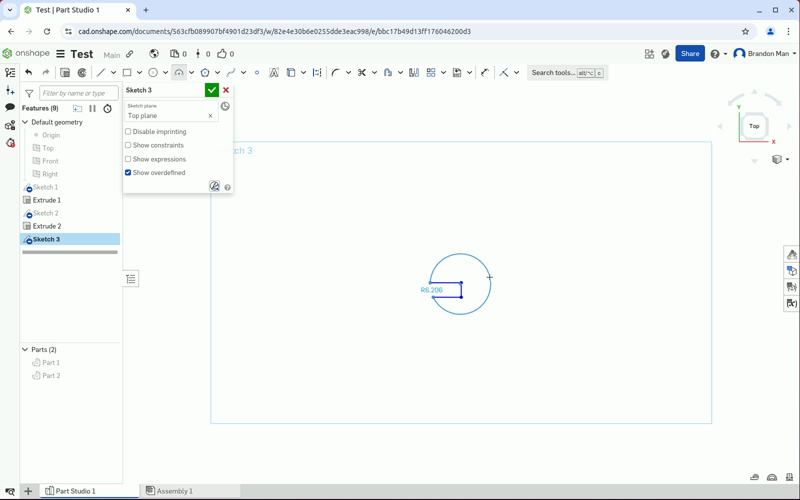
key_up(shift)
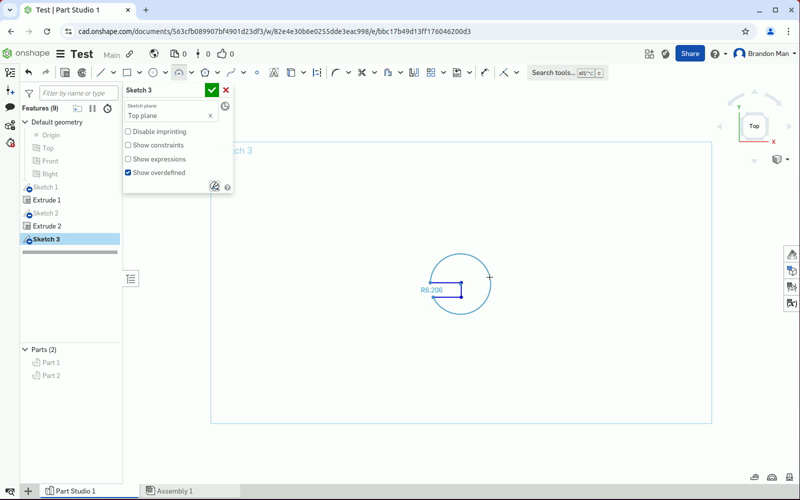
key(esc)
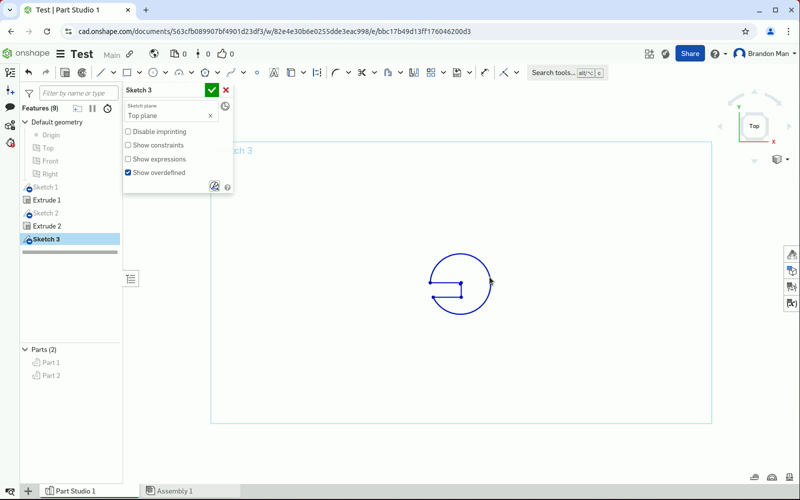
mouse_move(445, 269)
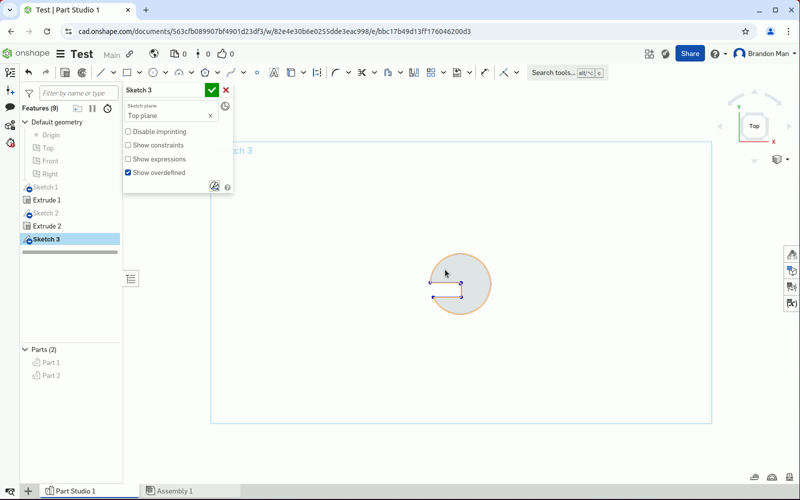
click(445, 269)
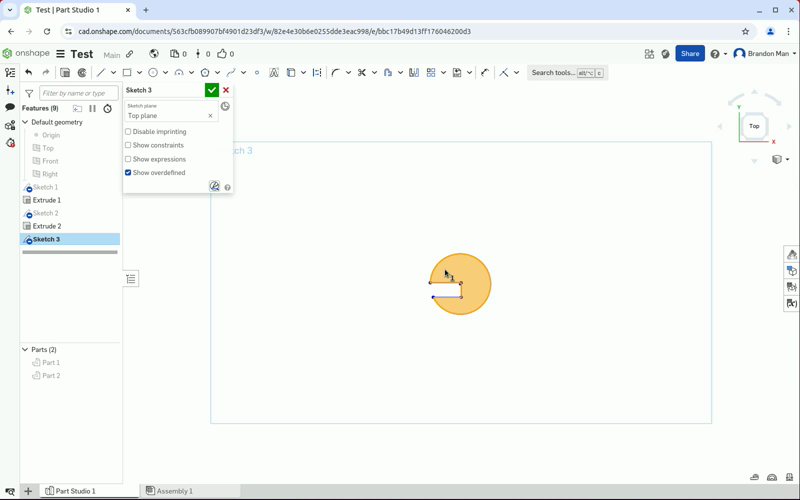
mouse_move(73, 352)
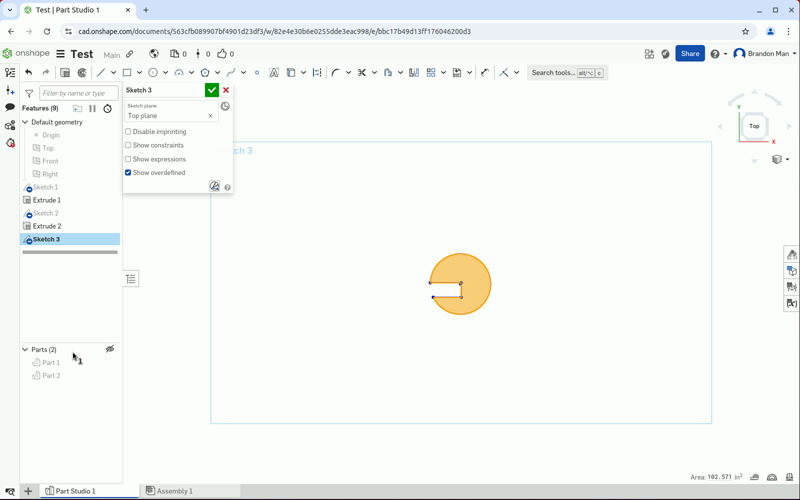
key(shift+y)
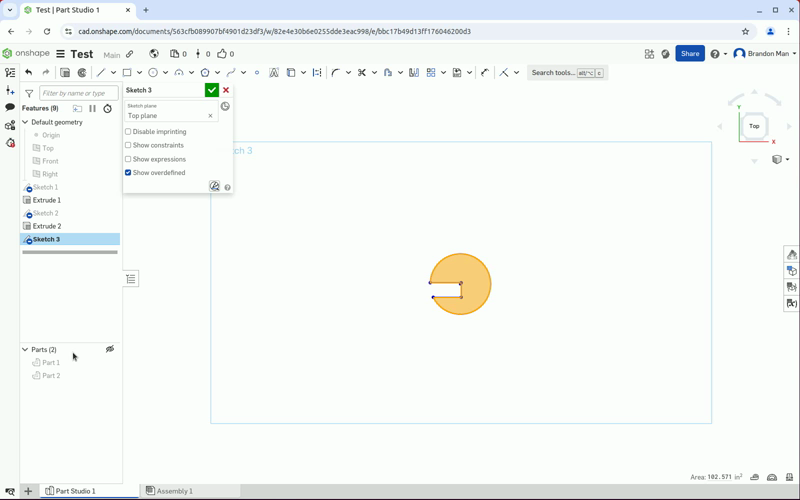
key(shift+e)
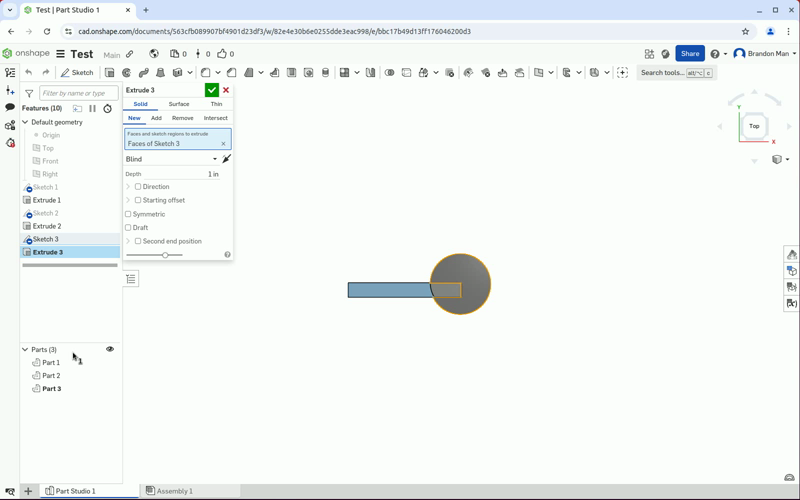
mouse_move(143, 106)
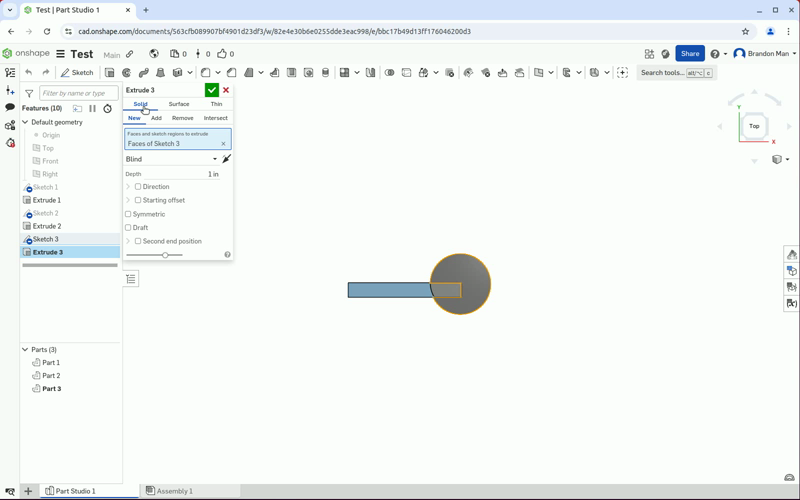
click(143, 106)
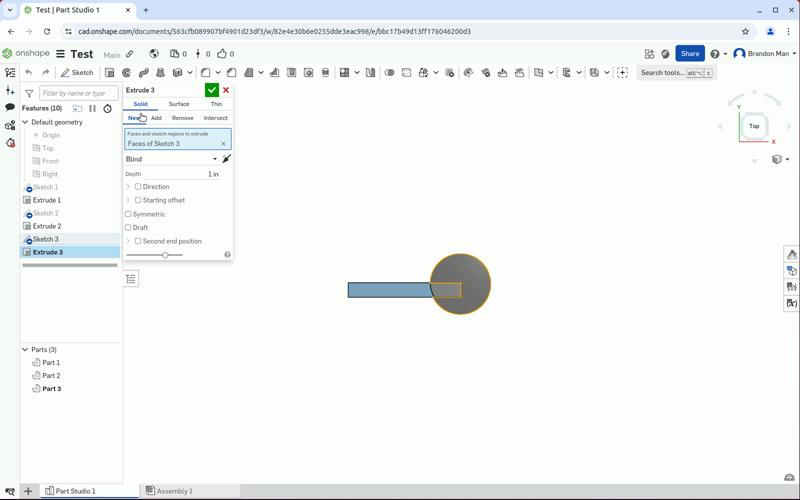
mouse_move(137, 120)
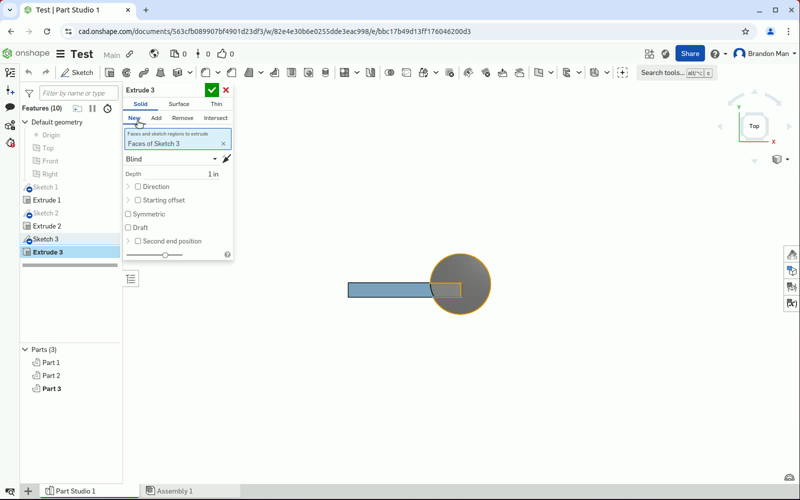
click(137, 120)
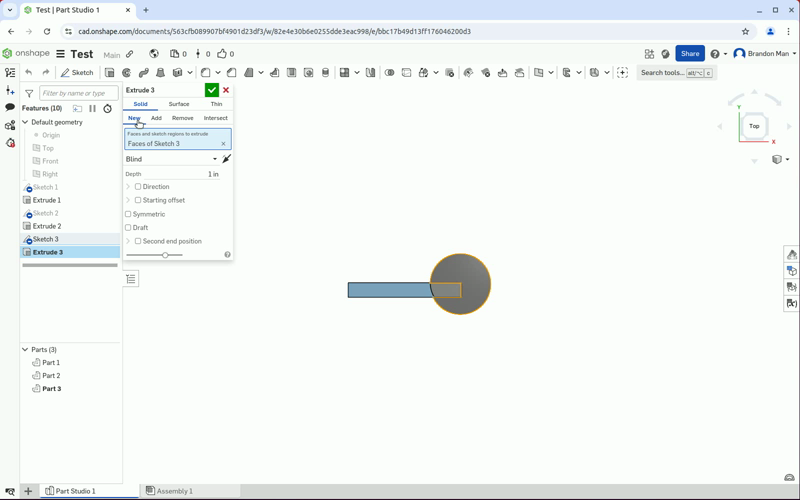
key(tab, 4)
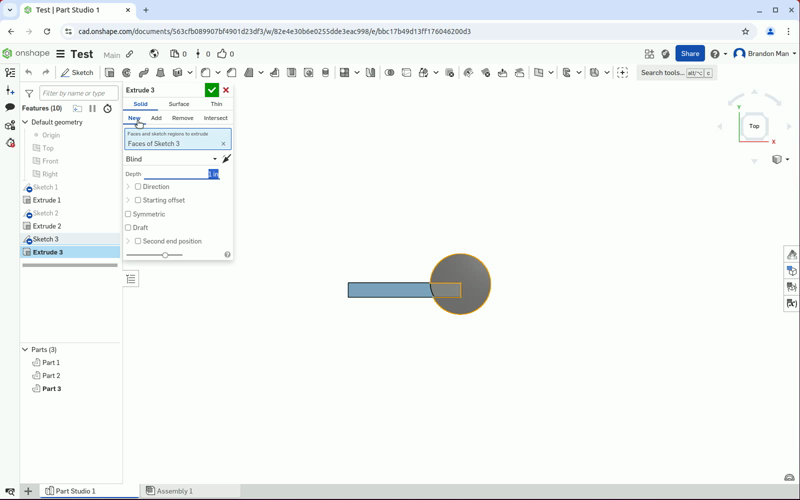
text(0.481)
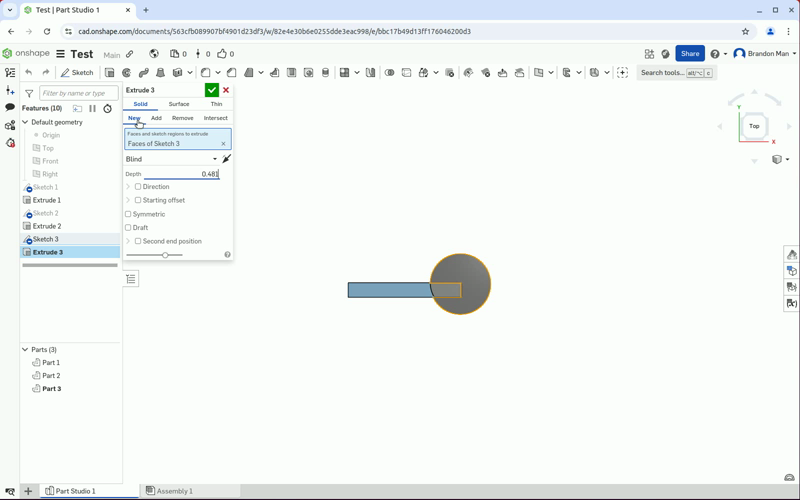
key(enter)
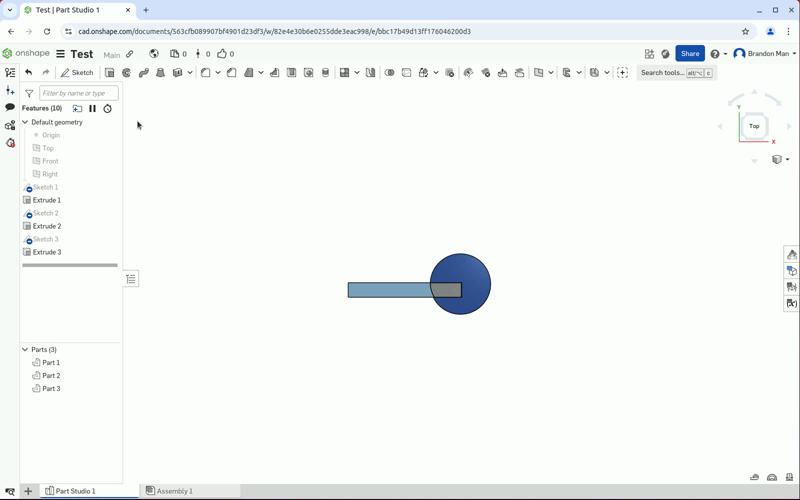
key(shift+h)
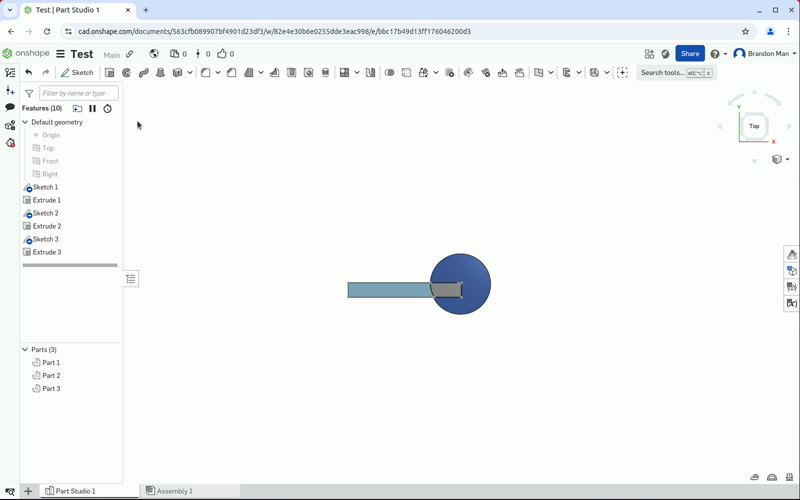
key(shift+h)
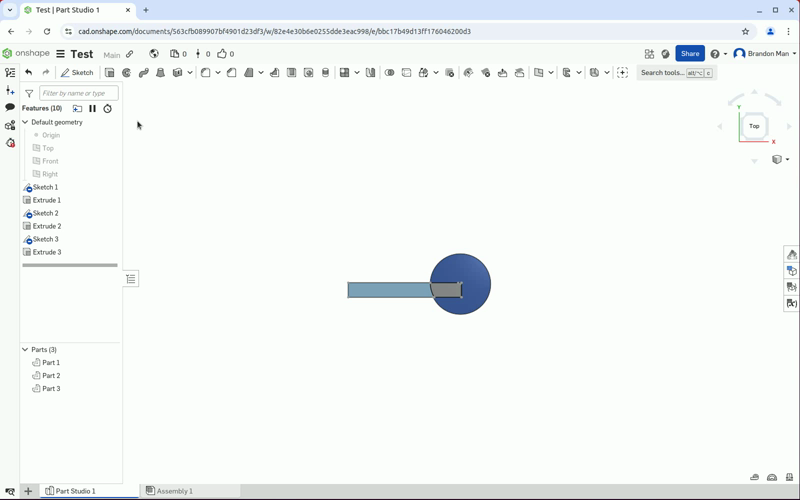
key(shift+7)
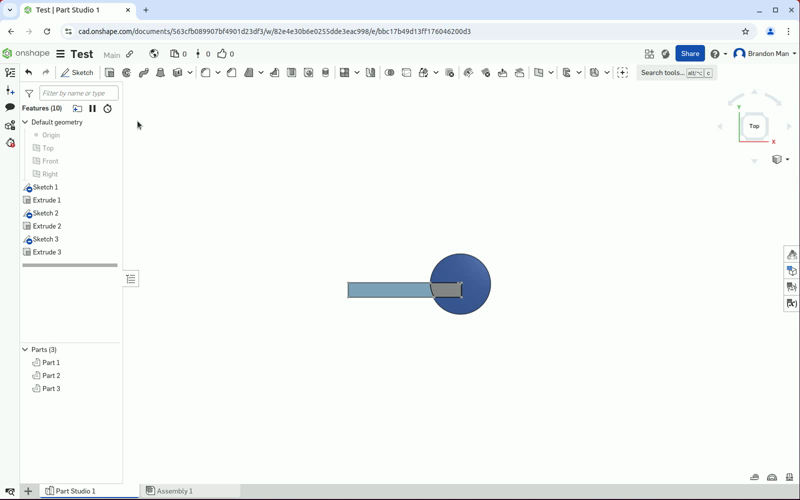
key(up, 3)
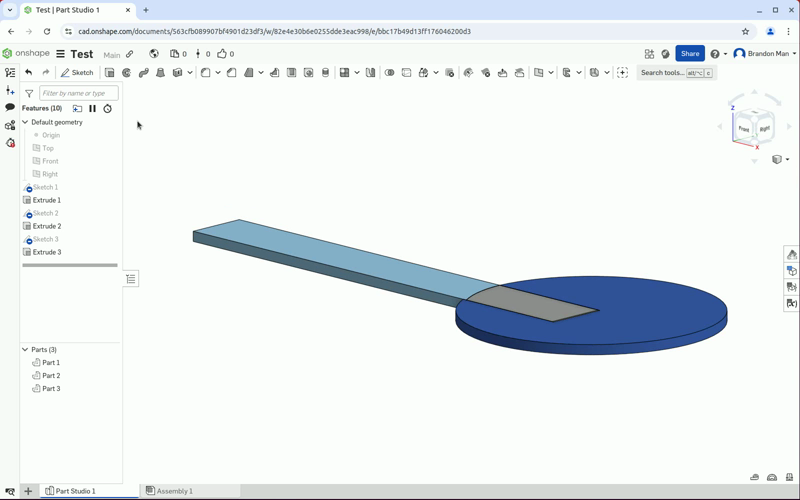
key(left, 3)
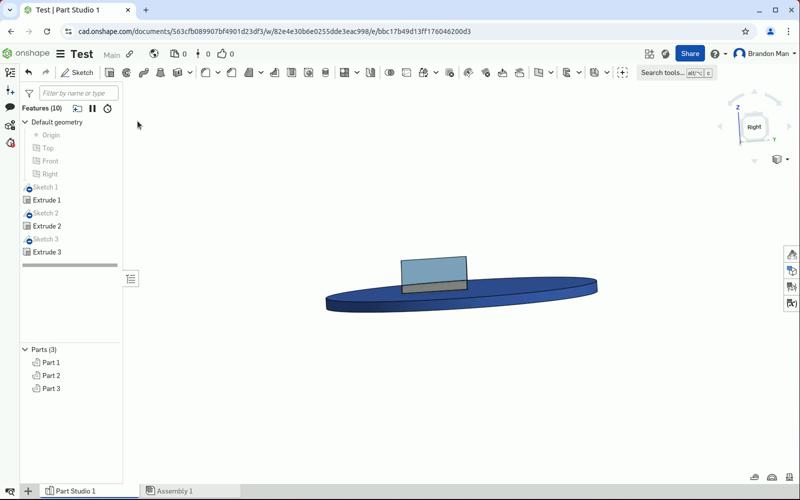
key(right, 3)
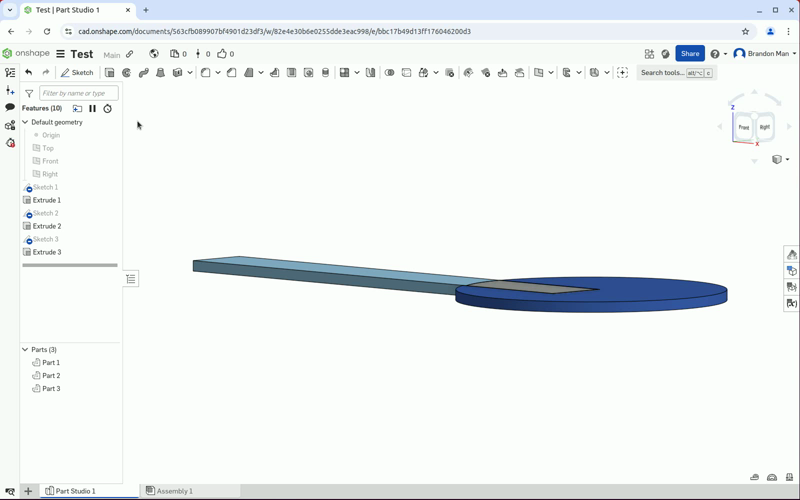
key(down, 3)
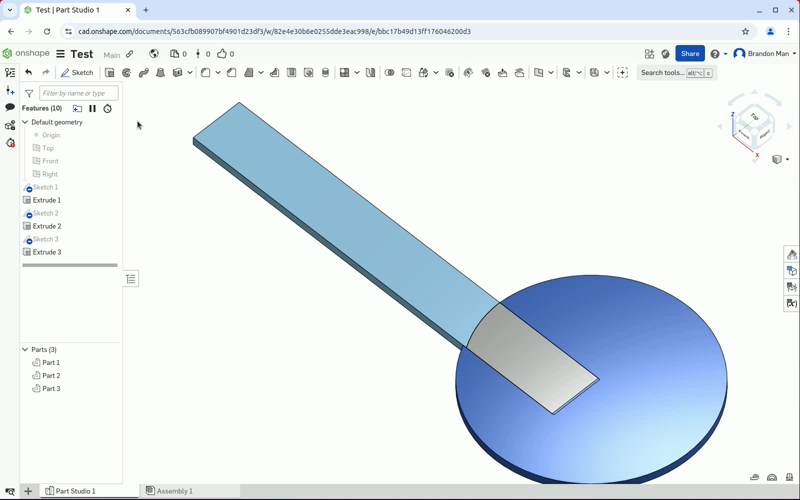
mouse_move(73, 189)
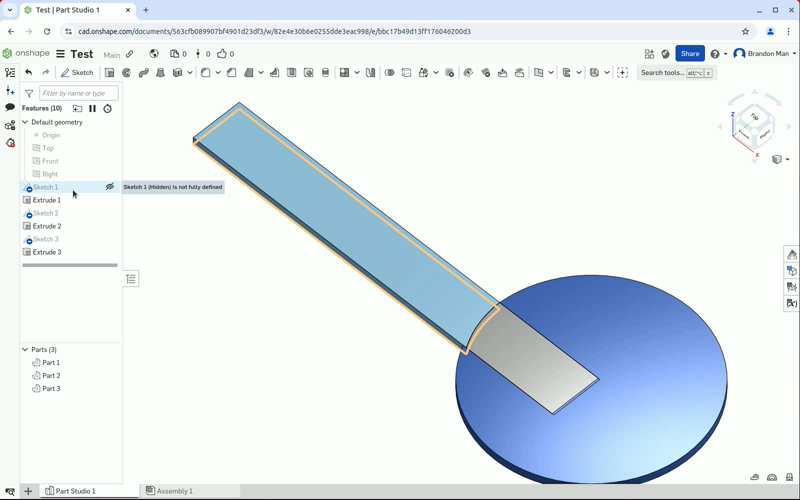
click(73, 189)